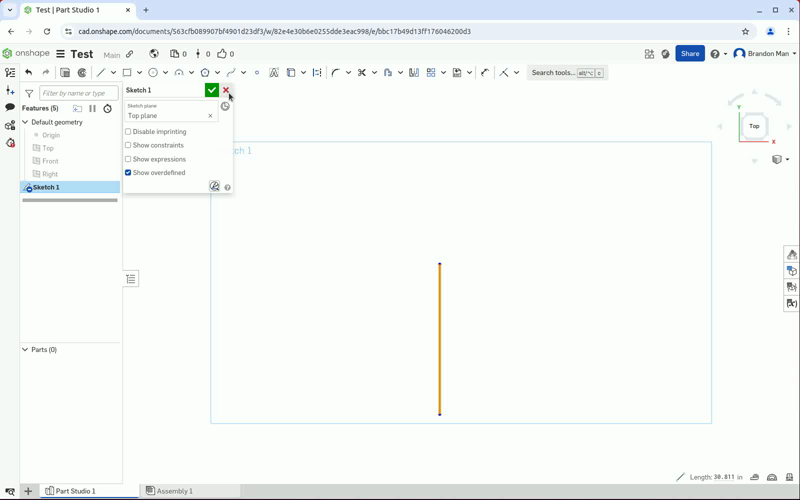
key(shift+h)
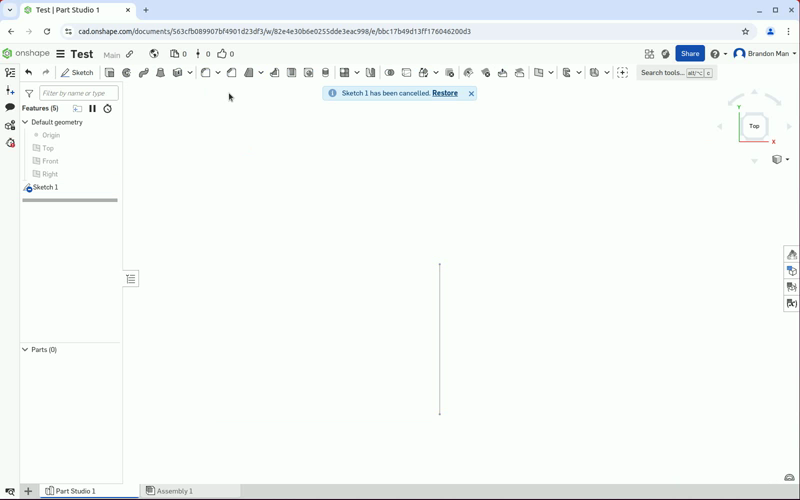
key(shift+s)
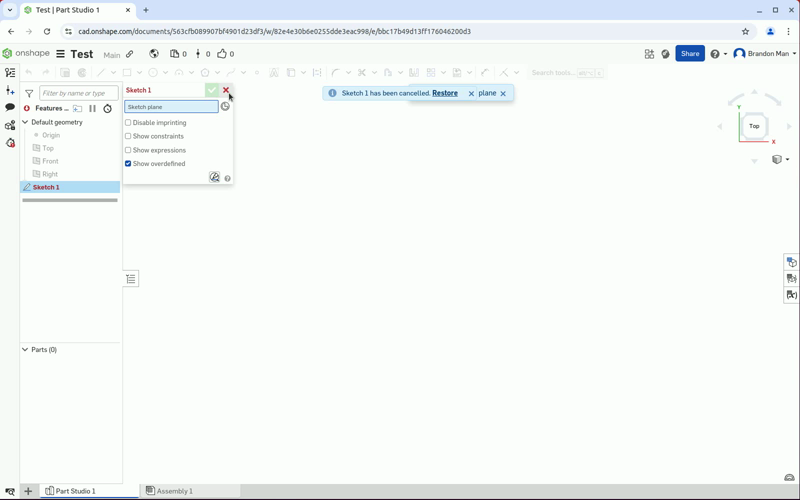
mouse_move(73, 150)
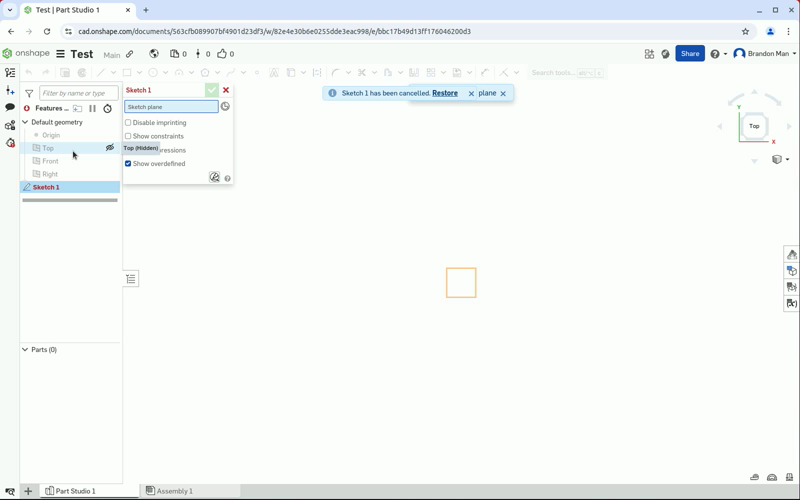
click(73, 150)
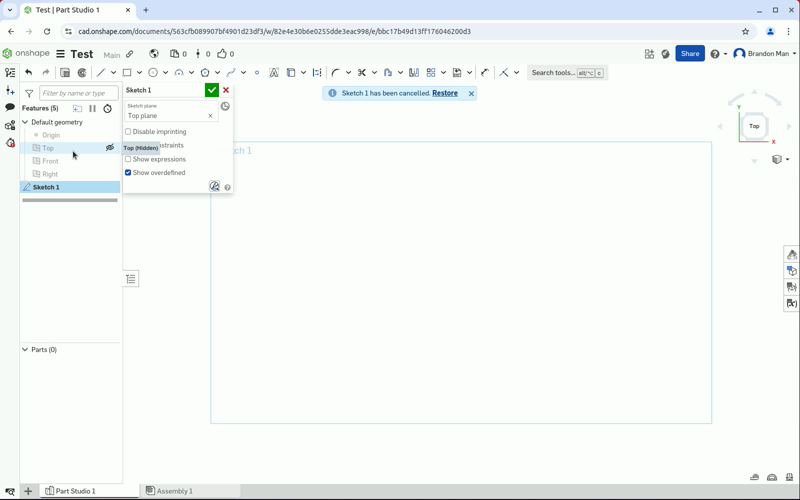
mouse_move(73, 352)
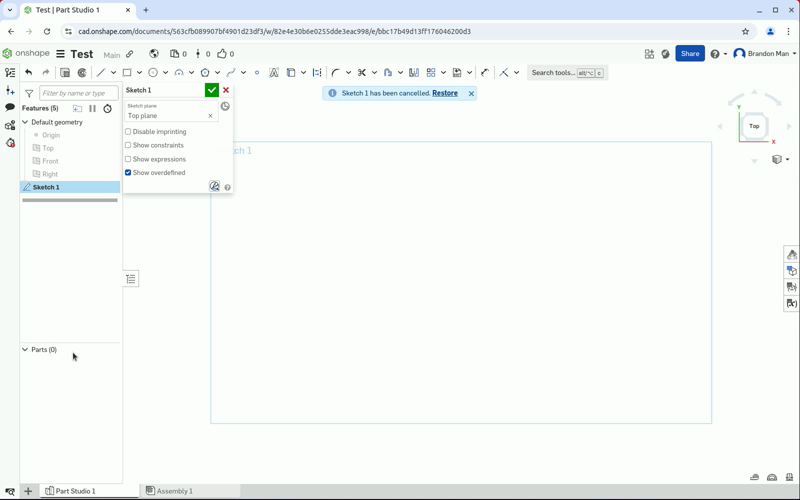
key(y)
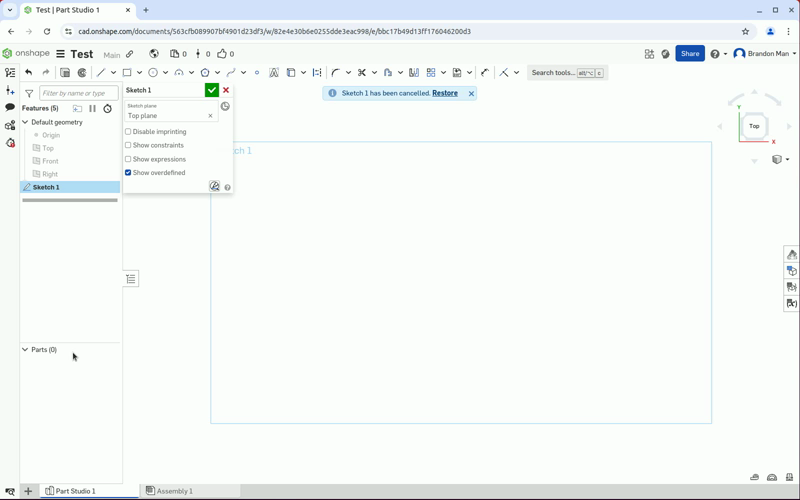
key(l)
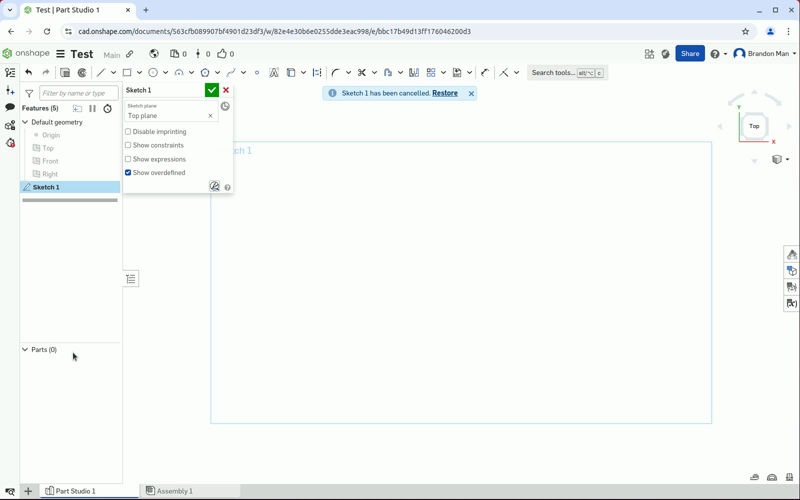
key_down(shift)
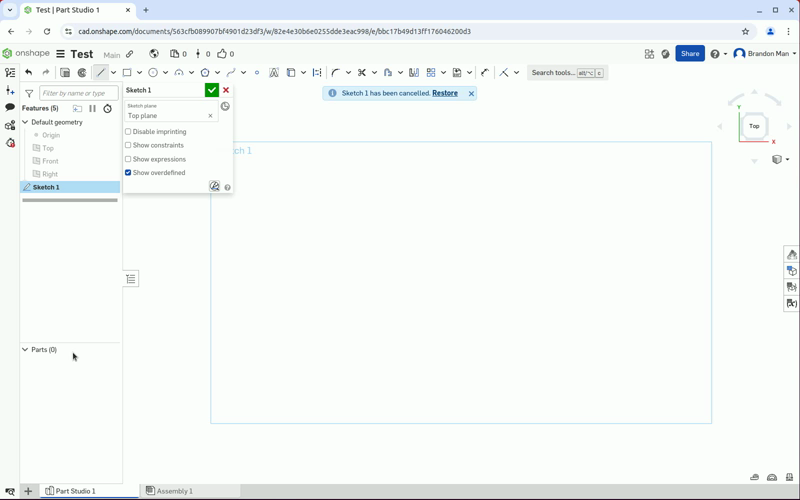
mouse_move(460, 284)
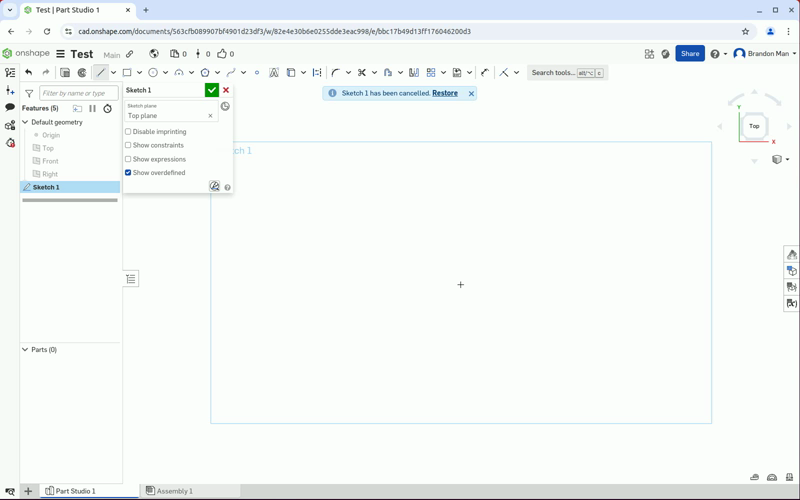
click(460, 284)
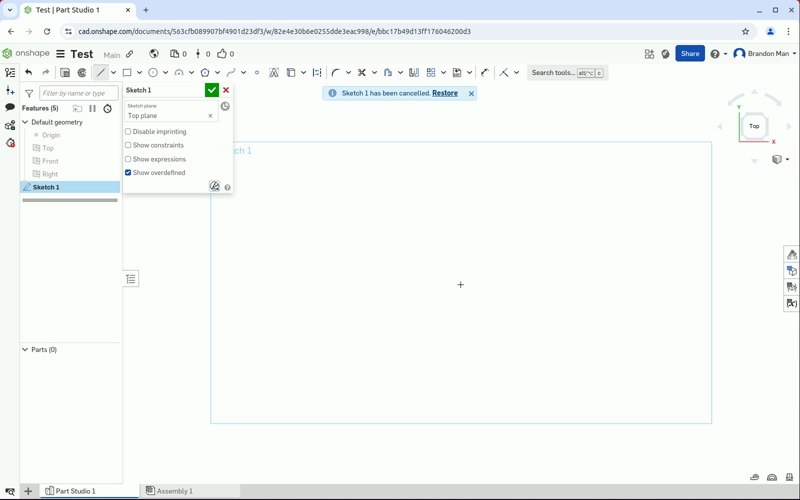
key_up(shift)
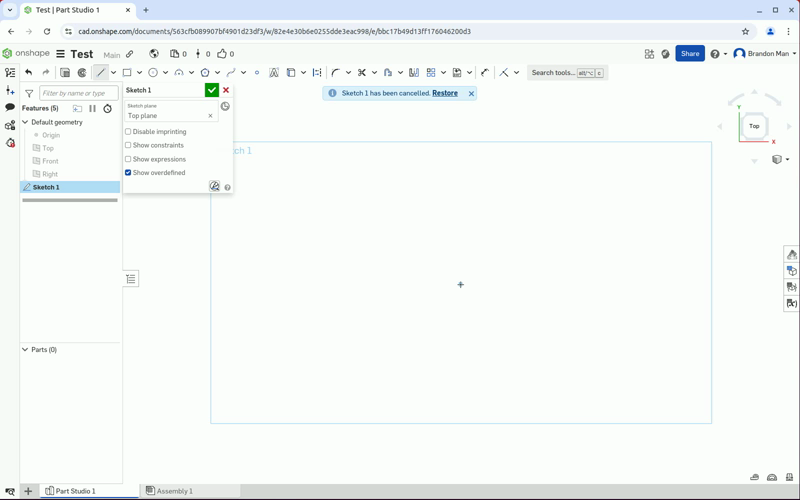
key_down(shift)
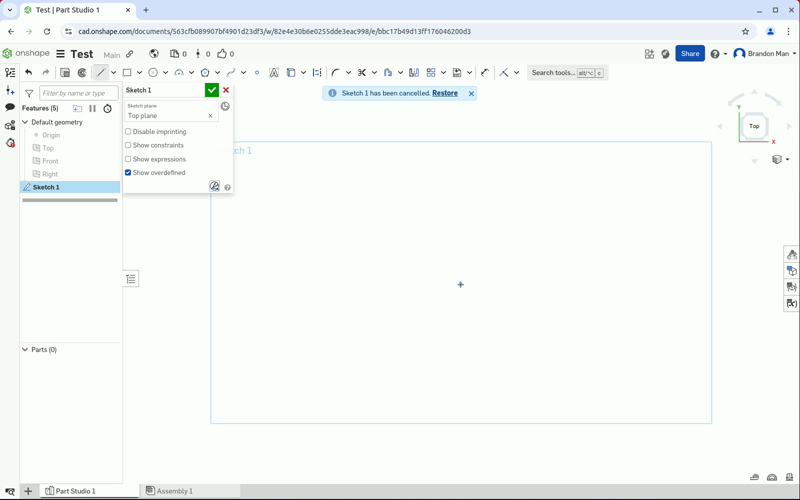
mouse_move(573, 284)
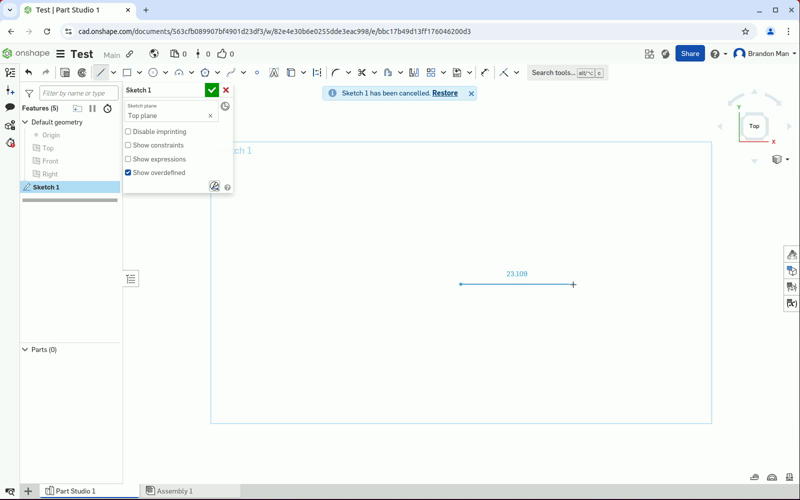
click(573, 284)
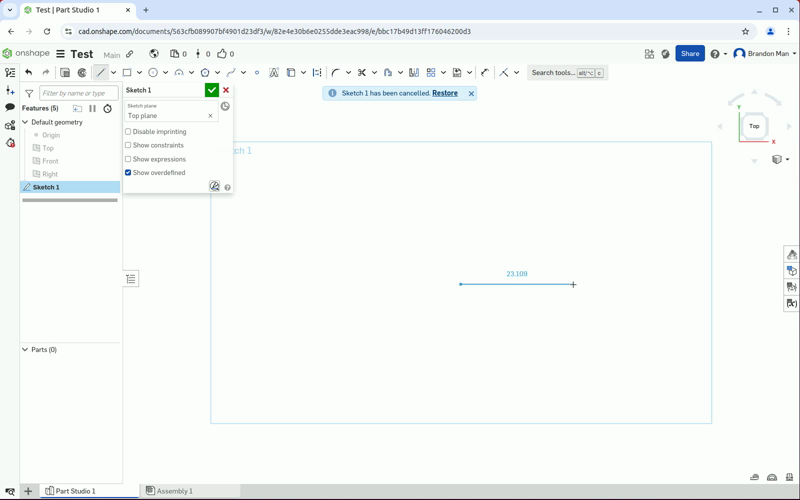
key_up(shift)
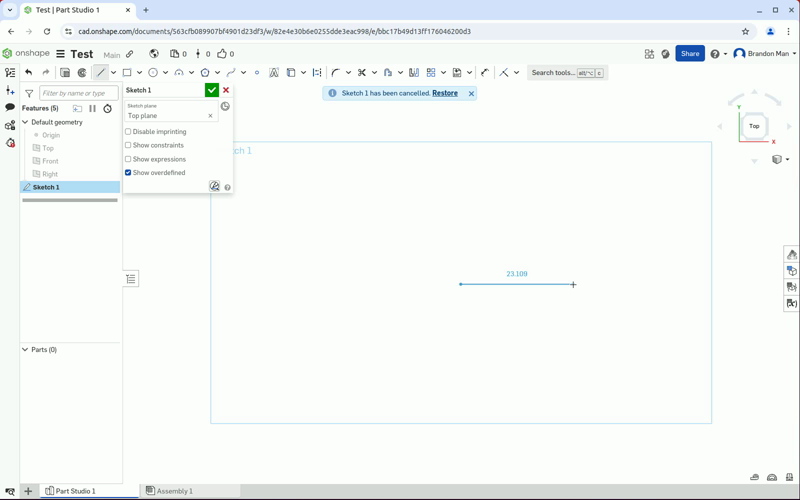
key_down(shift)
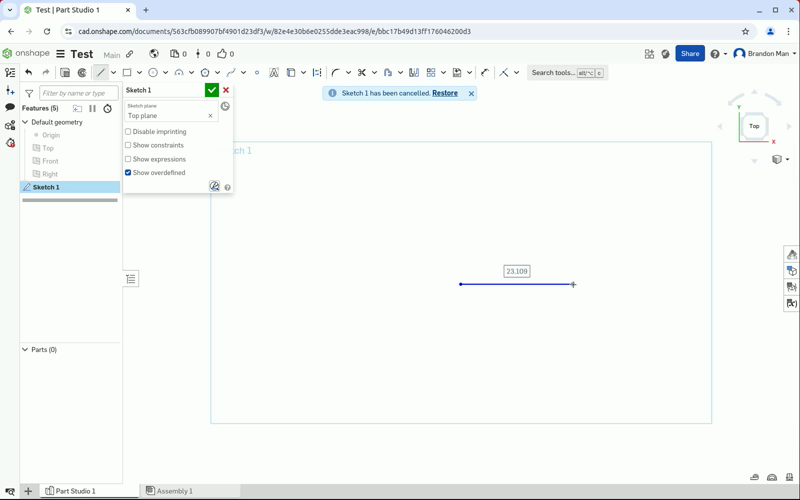
mouse_move(589, 284)
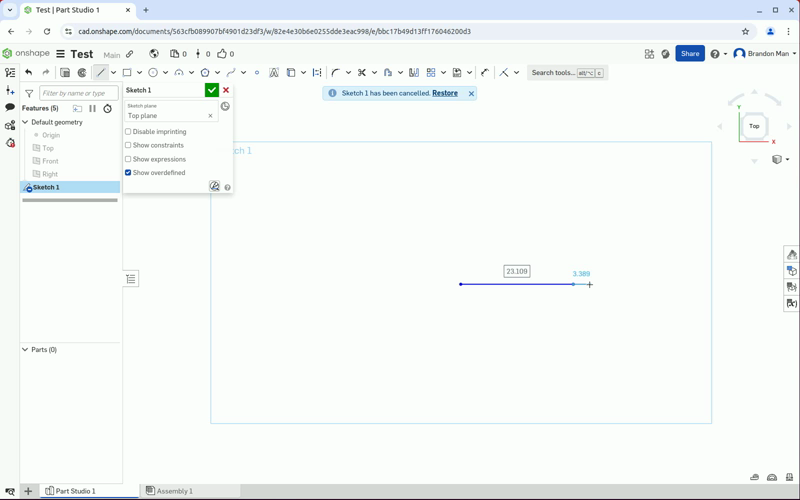
mouse_move(573, 282)
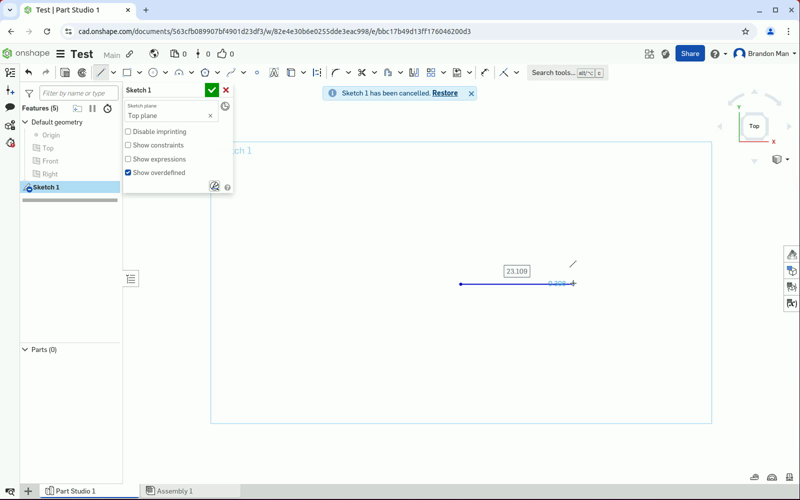
scroll(6)
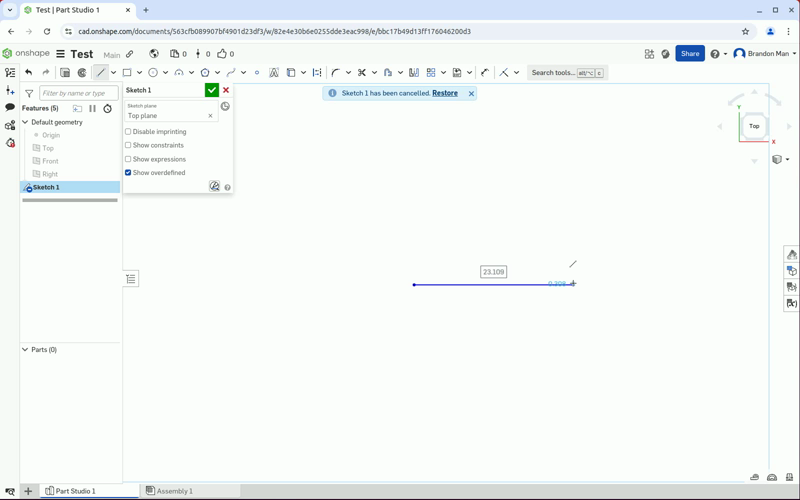
scroll(6)
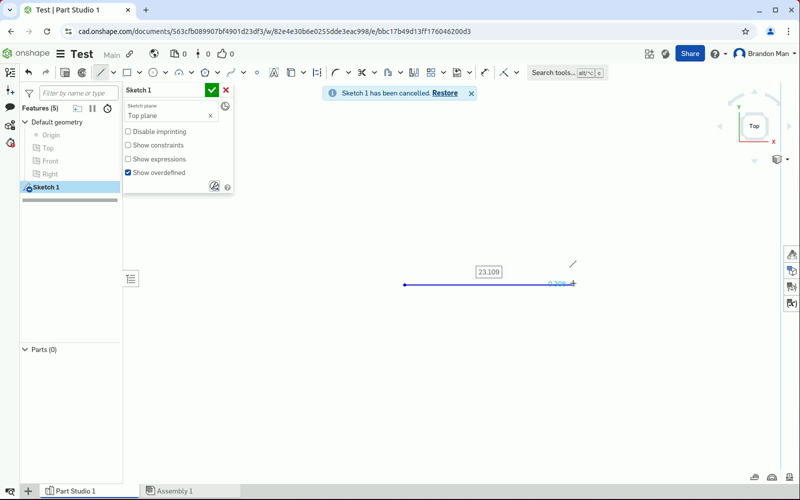
scroll(6)
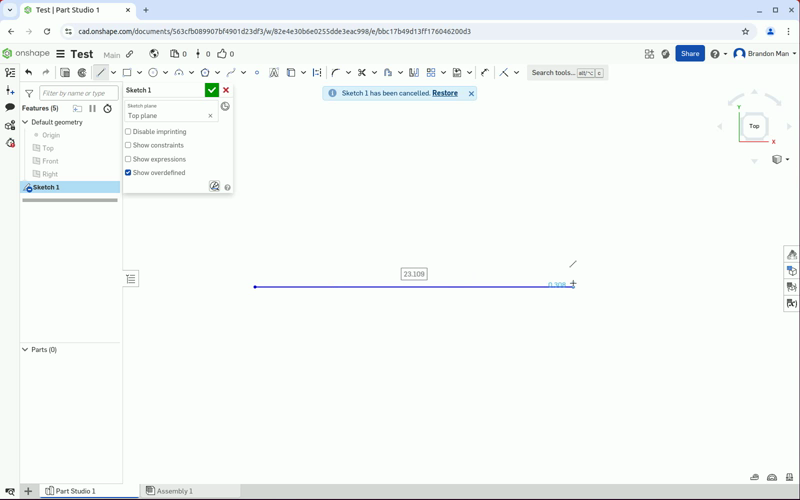
scroll(6)
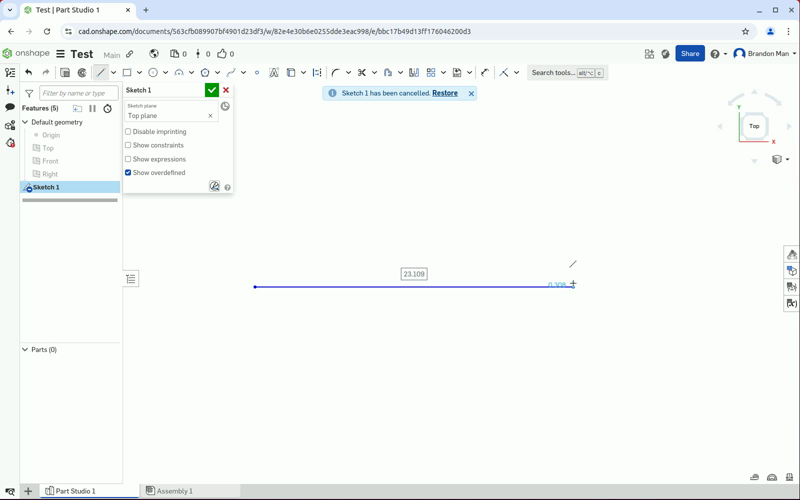
scroll(6)
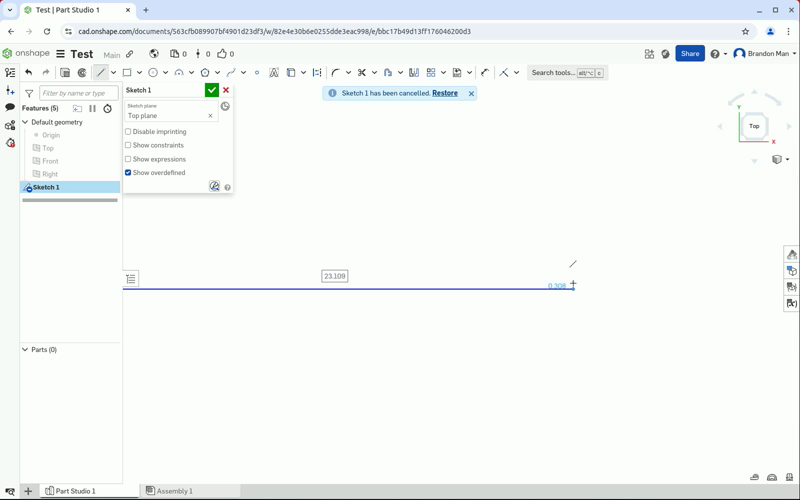
scroll(6)
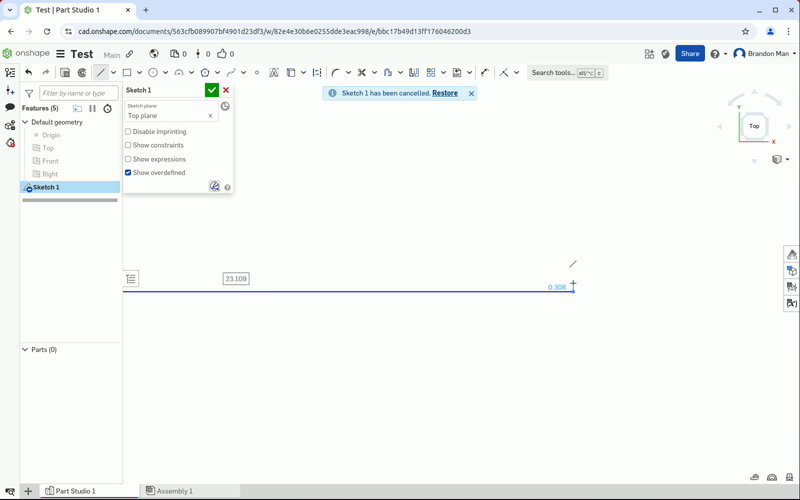
scroll(6)
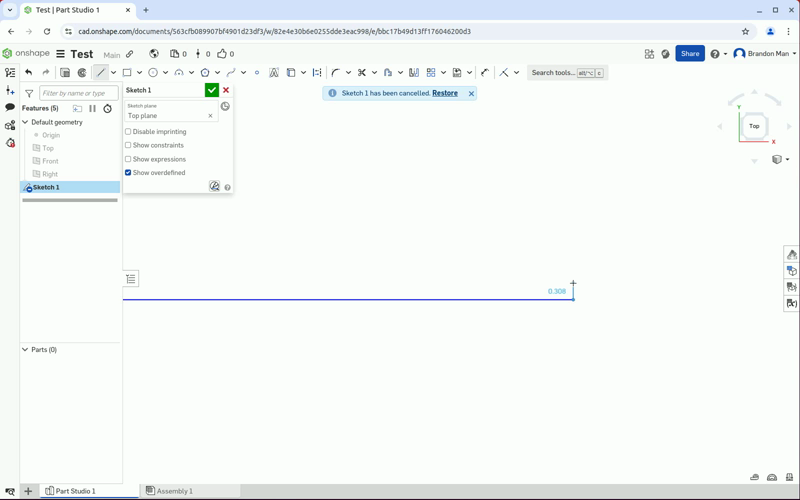
click(573, 282)
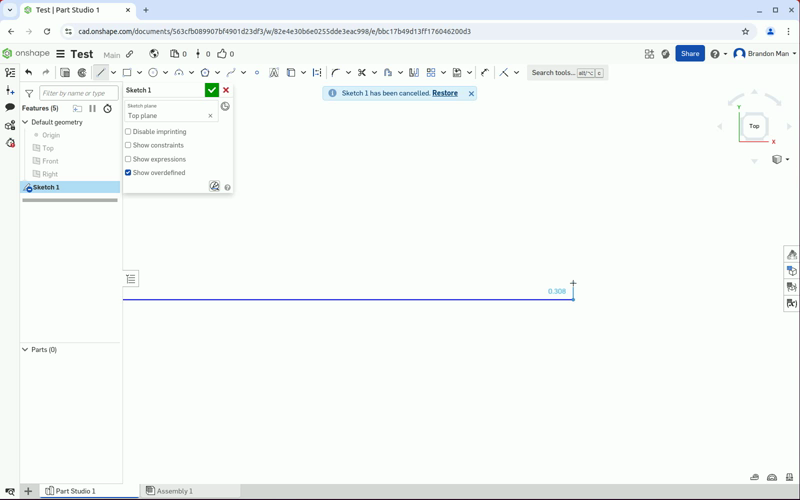
scroll(-6)
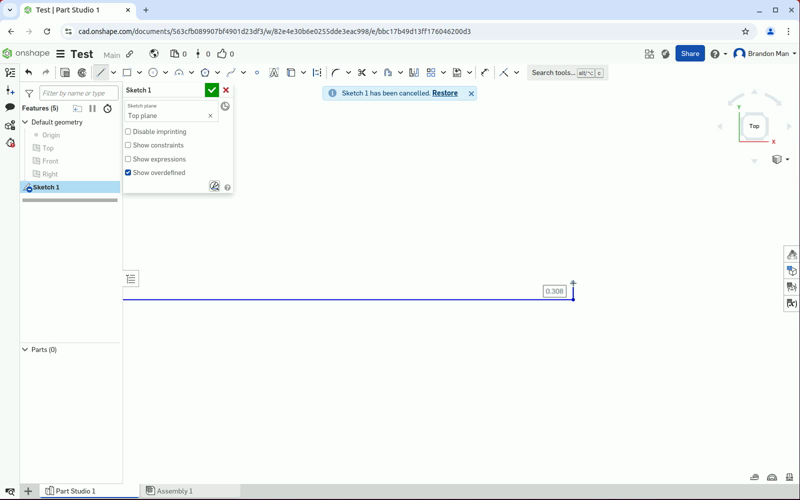
scroll(-6)
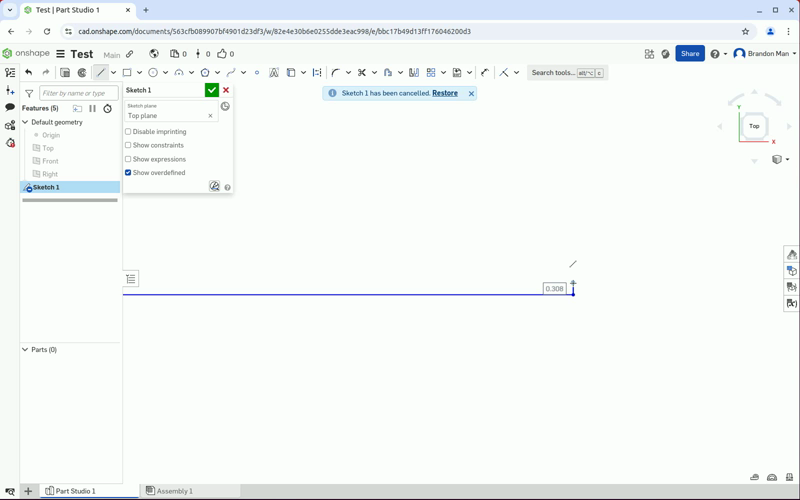
scroll(-6)
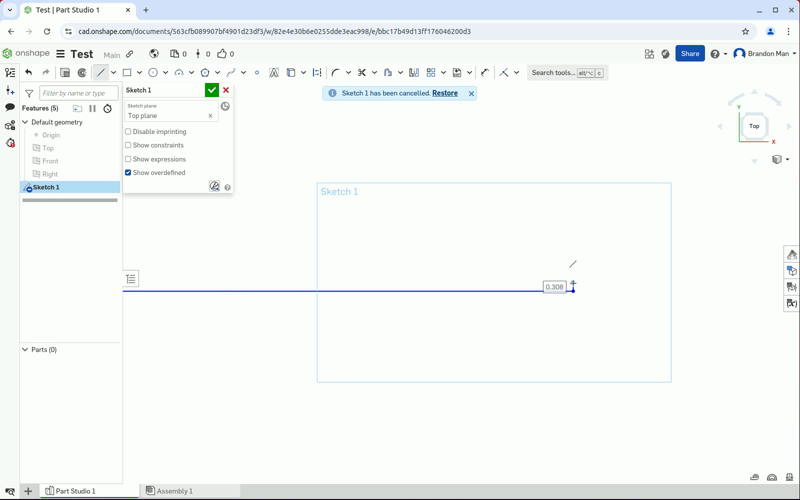
scroll(-6)
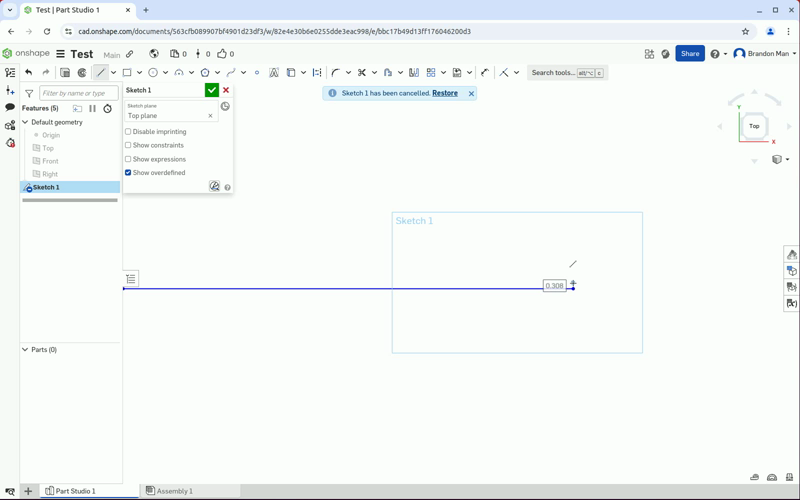
scroll(-6)
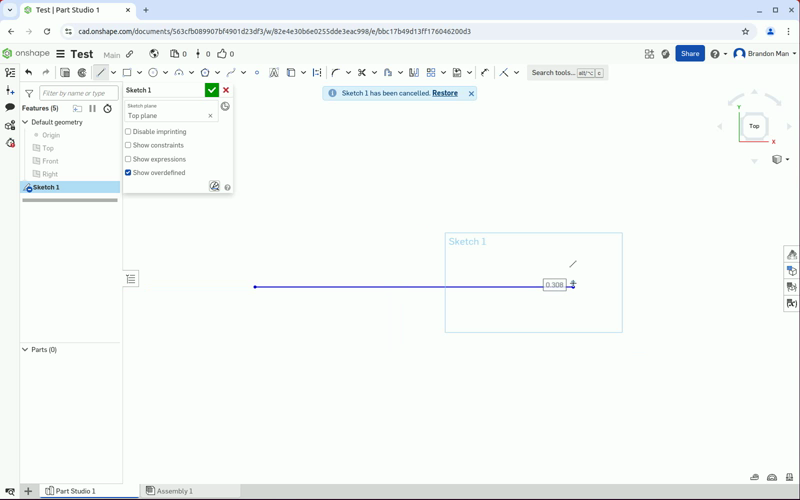
scroll(-6)
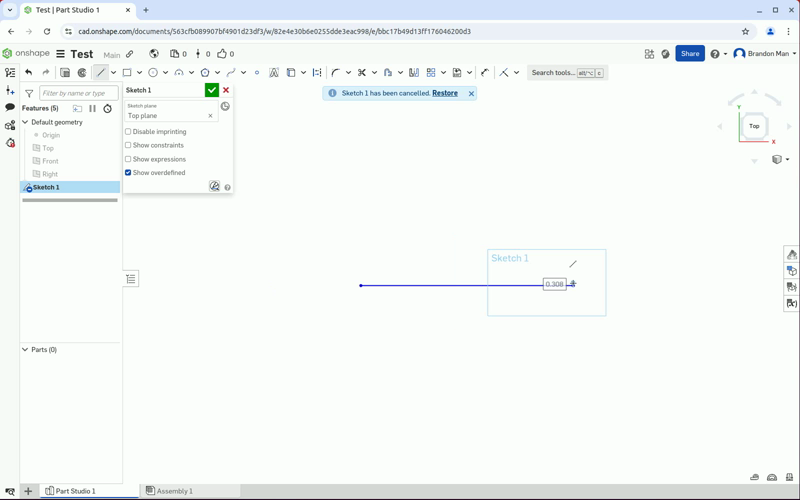
scroll(-6)
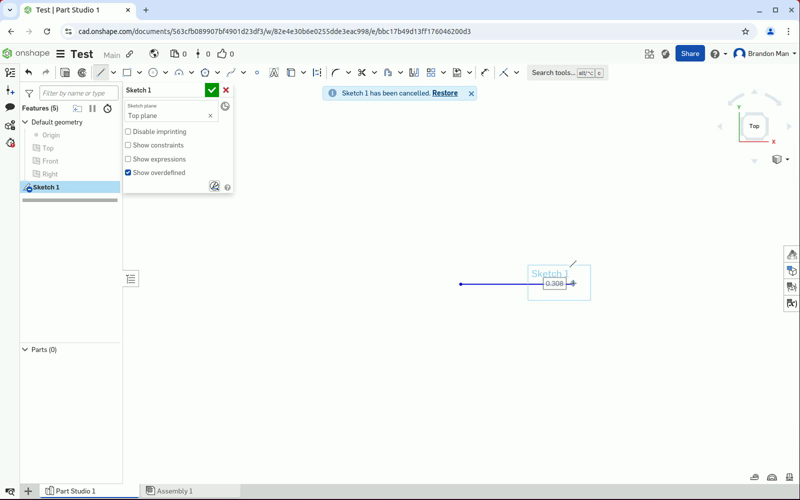
key_up(shift)
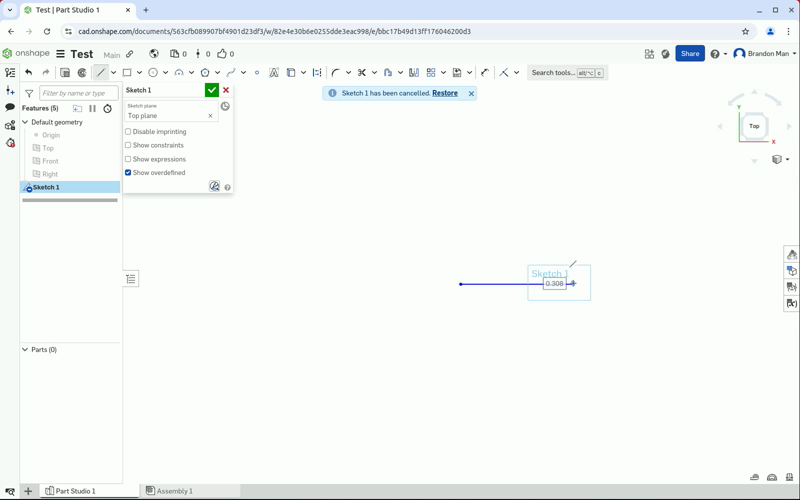
key_down(shift)
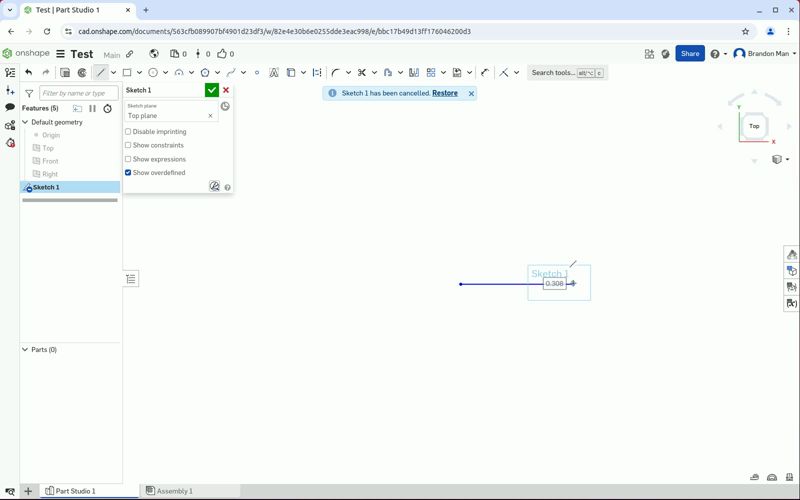
mouse_move(460, 282)
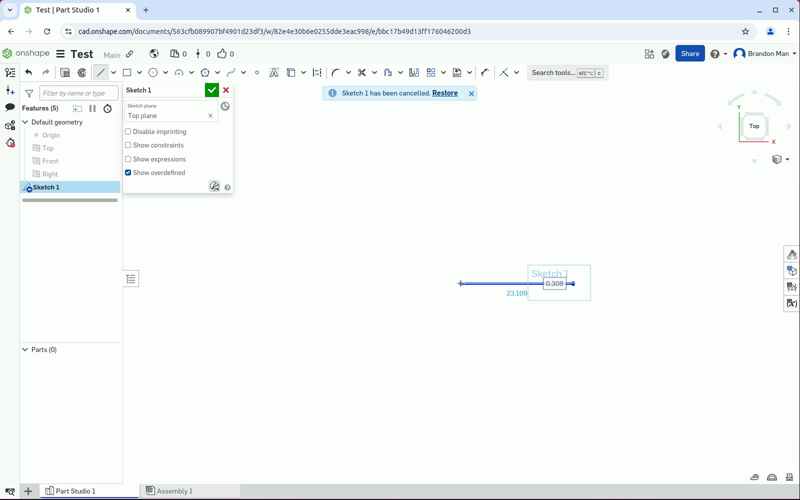
scroll(6)
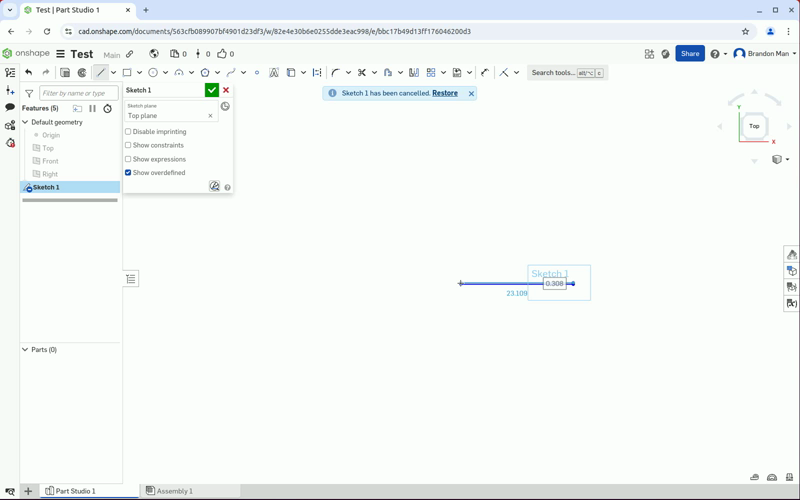
scroll(6)
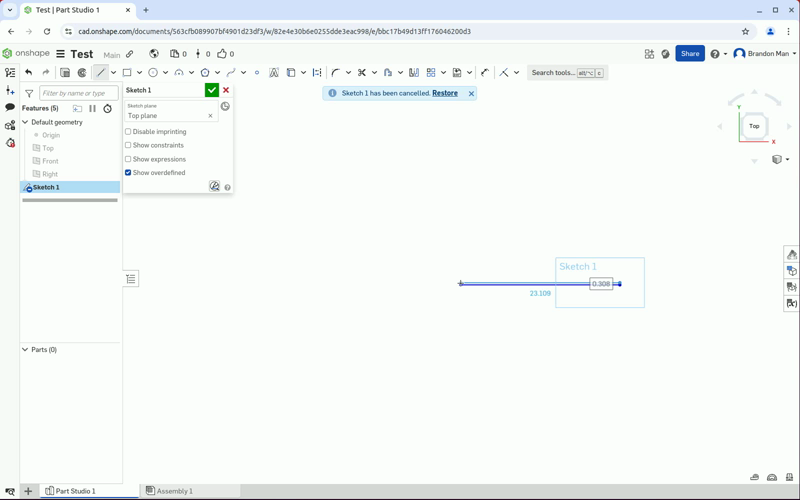
scroll(6)
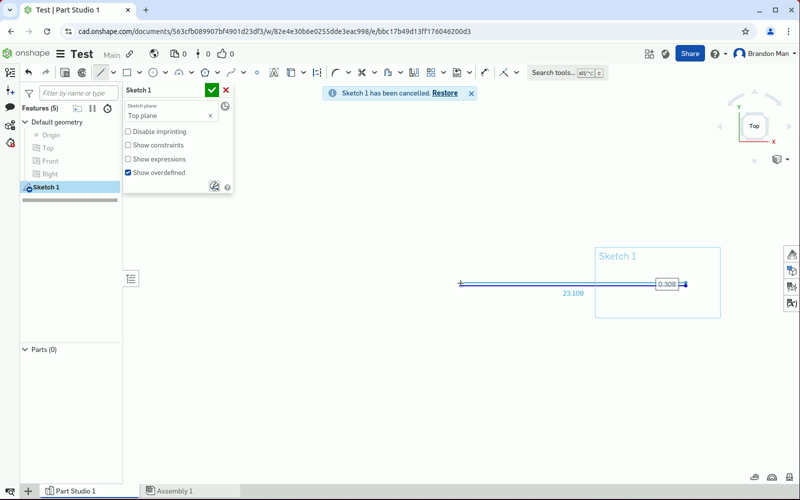
scroll(6)
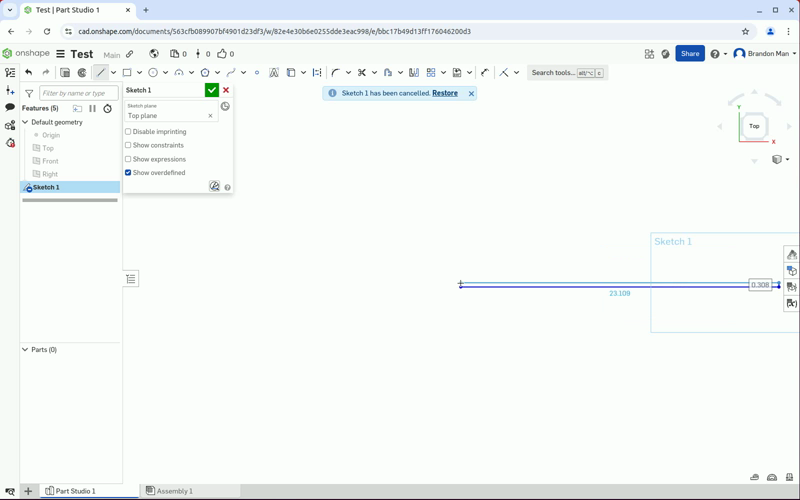
scroll(6)
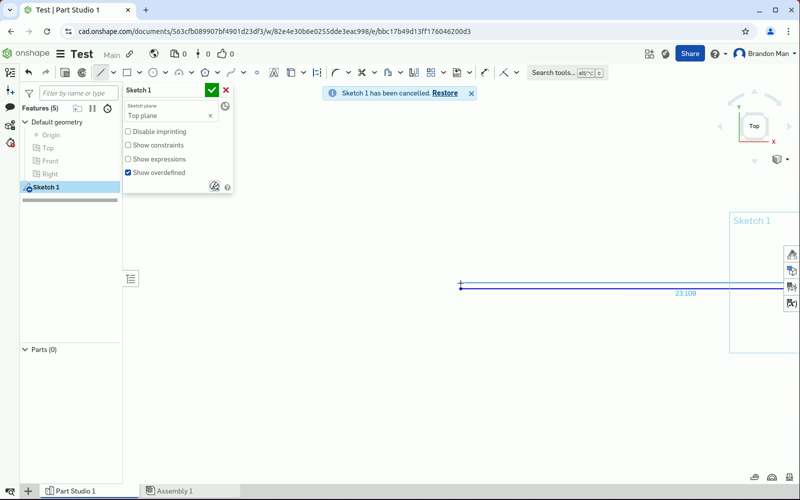
scroll(6)
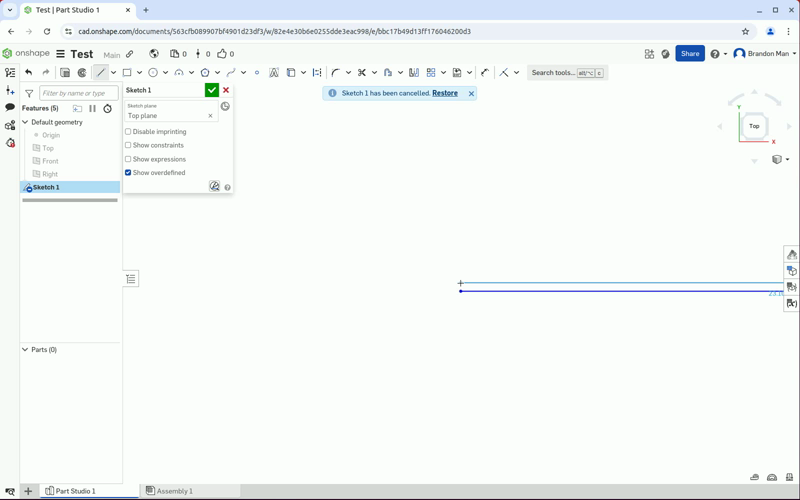
scroll(6)
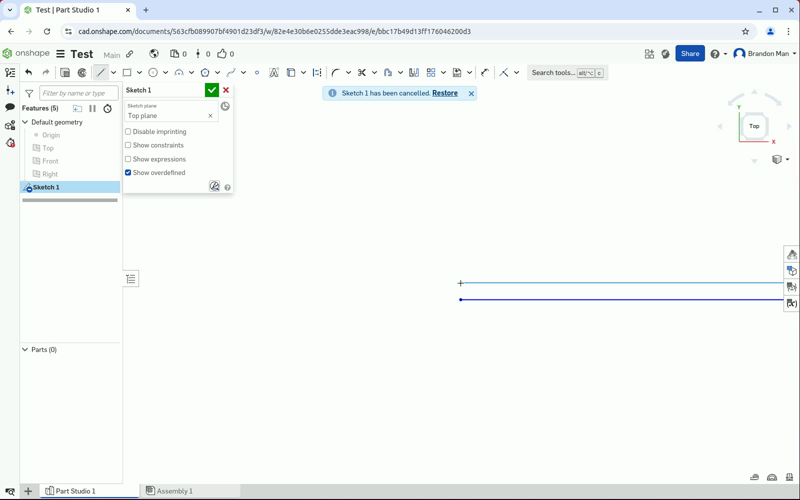
click(460, 282)
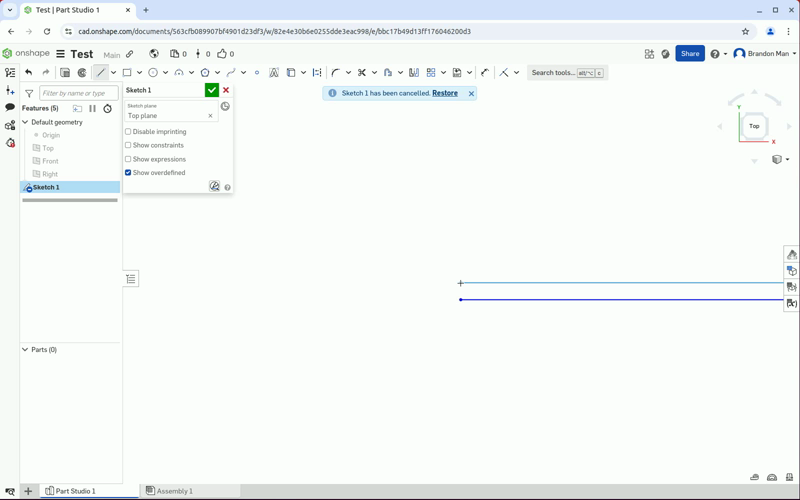
scroll(-6)
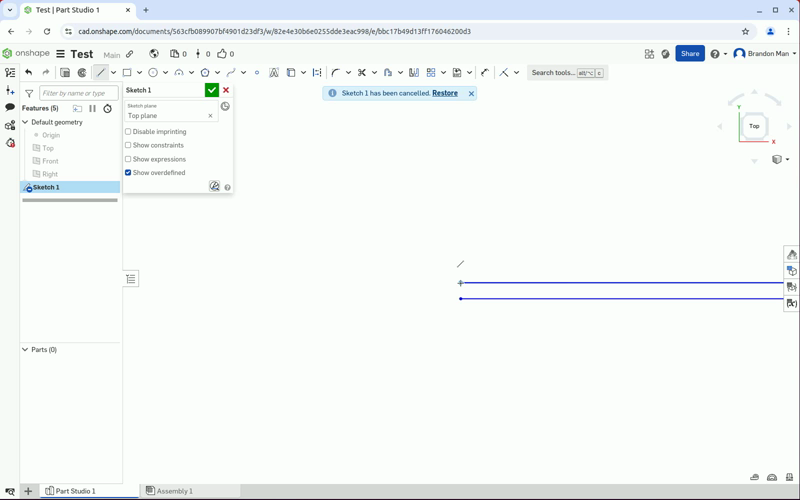
scroll(-6)
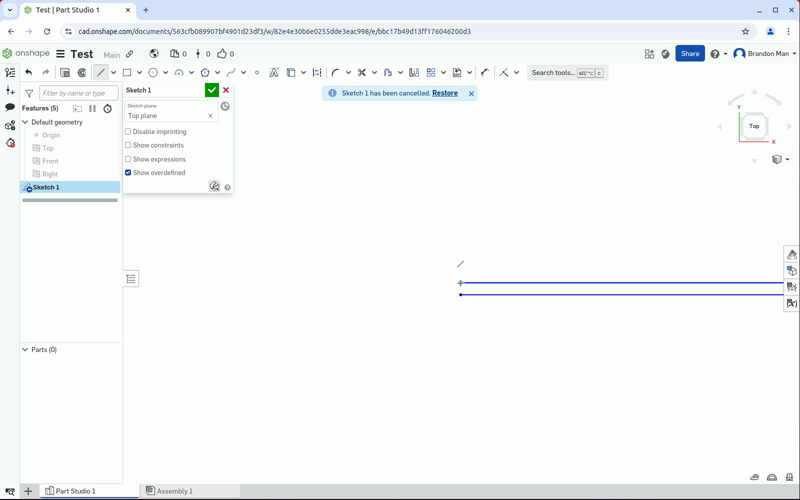
scroll(-6)
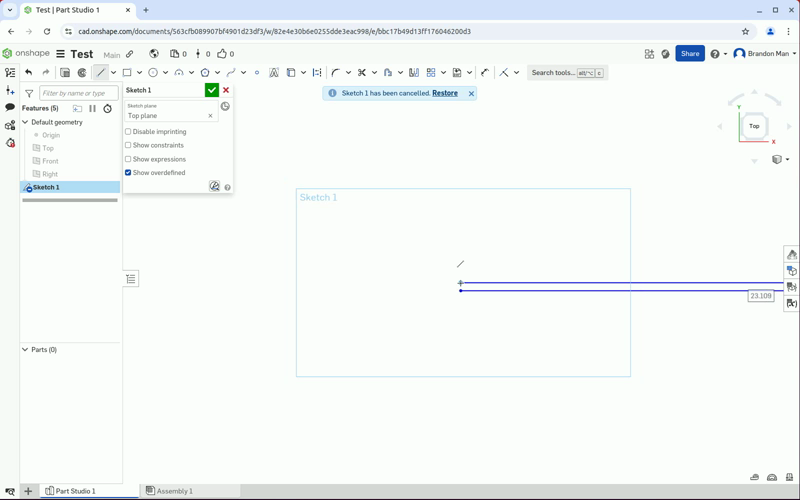
scroll(-6)
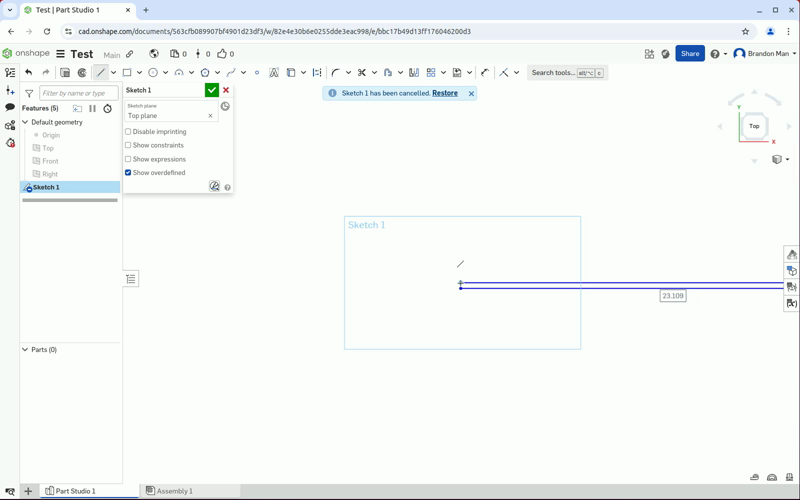
scroll(-6)
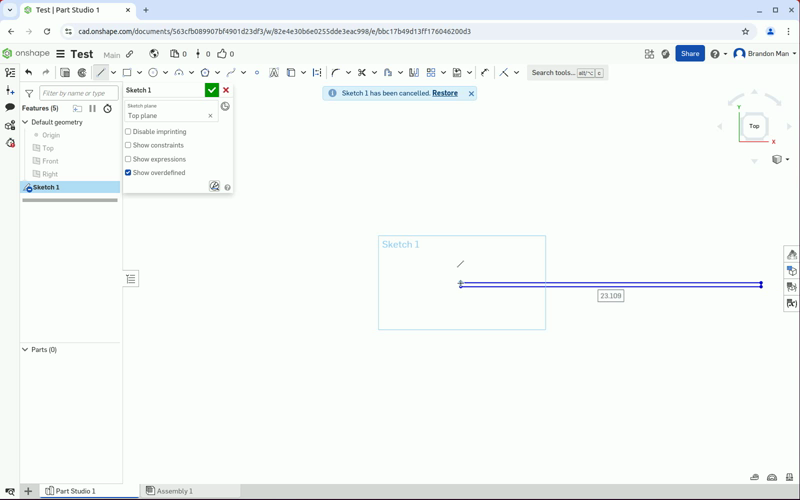
scroll(-6)
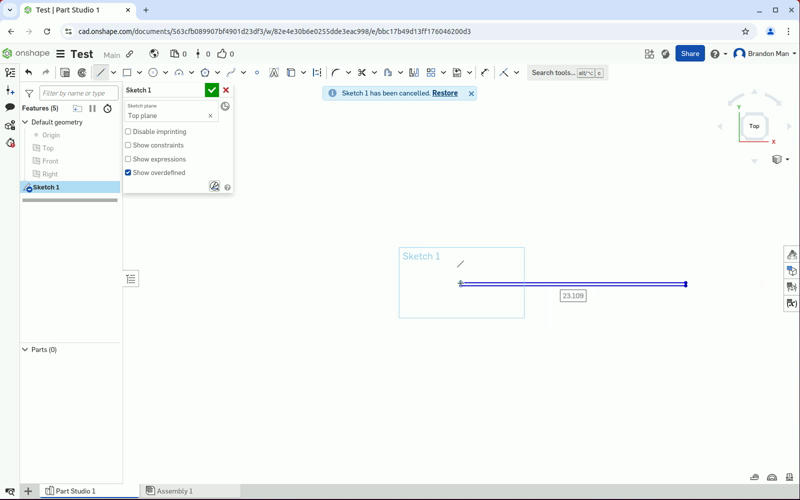
scroll(-6)
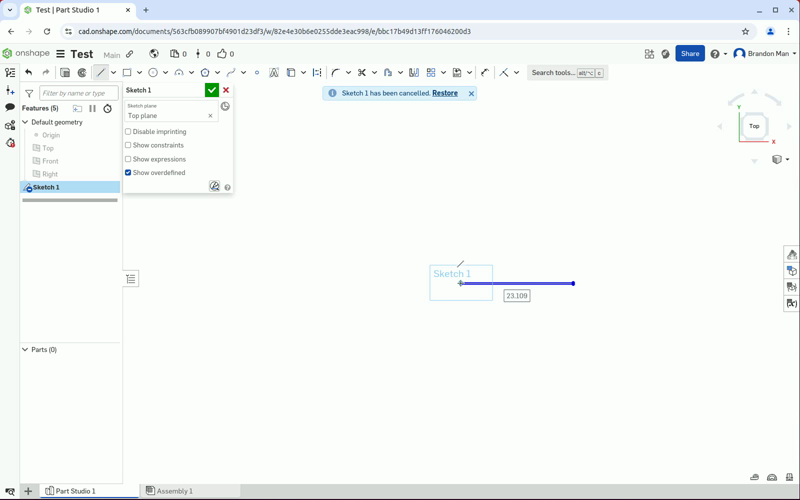
key_up(shift)
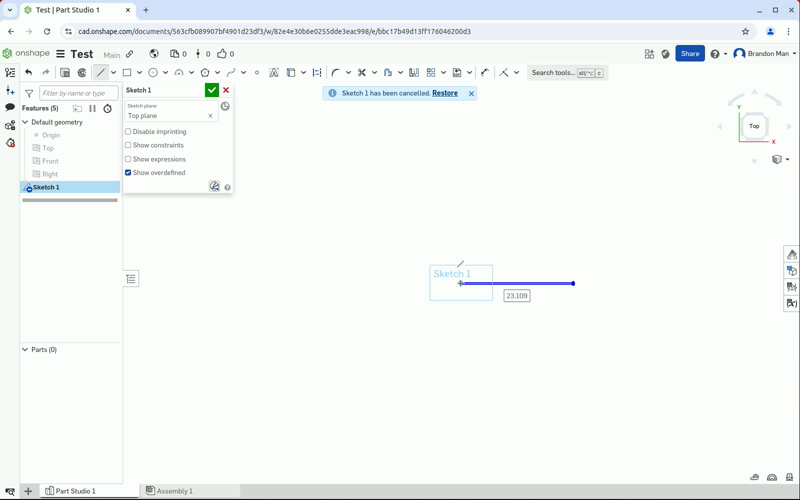
mouse_move(490, 282)
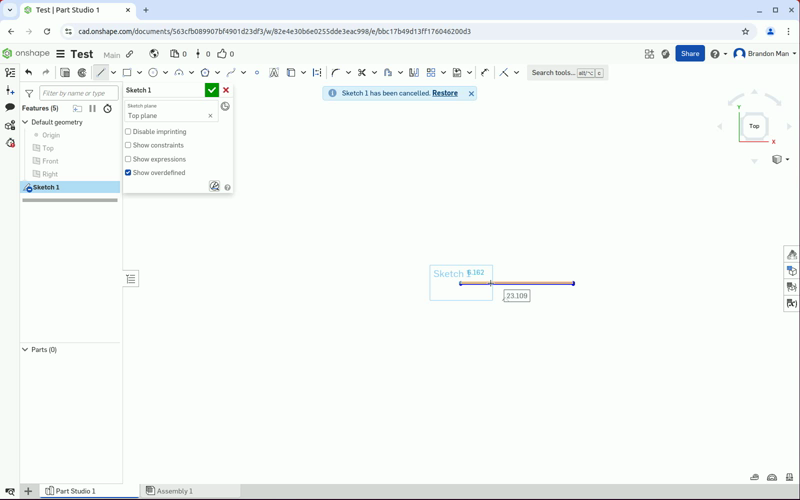
key_down(shift)
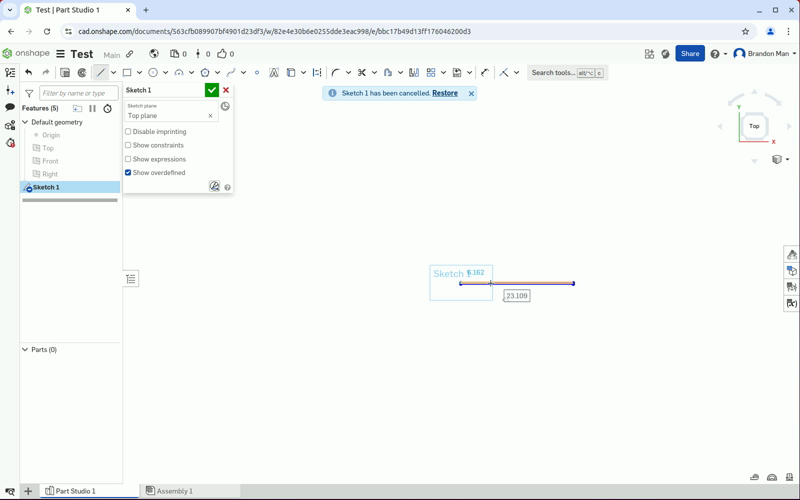
mouse_move(460, 284)
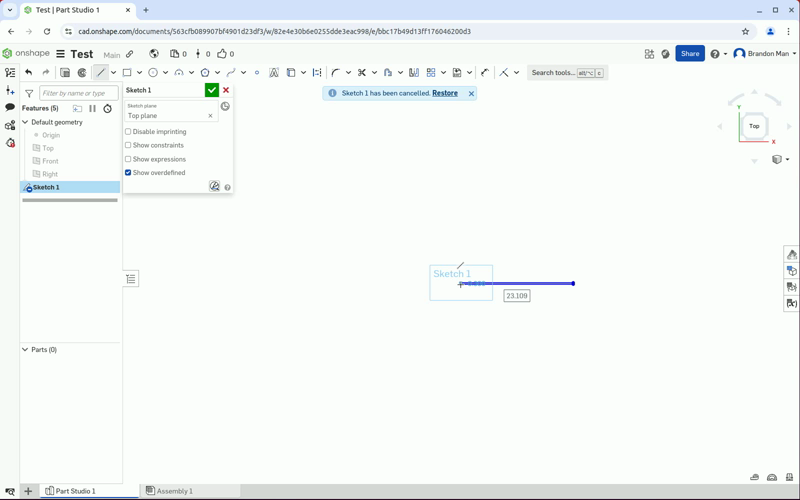
scroll(6)
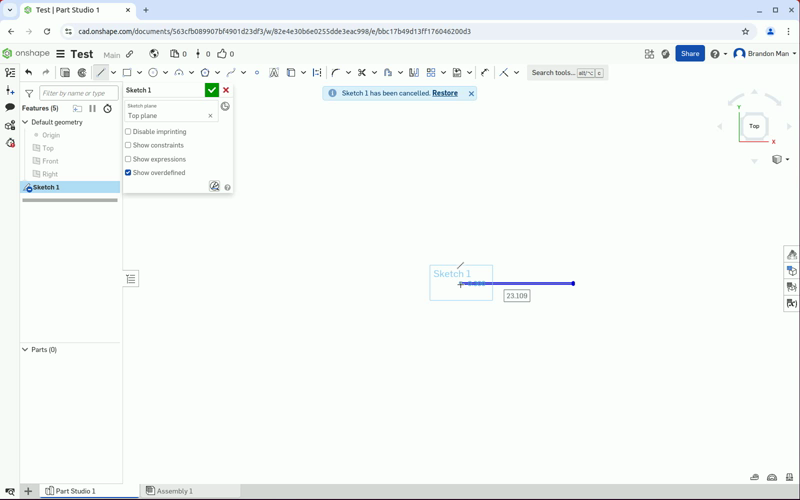
scroll(6)
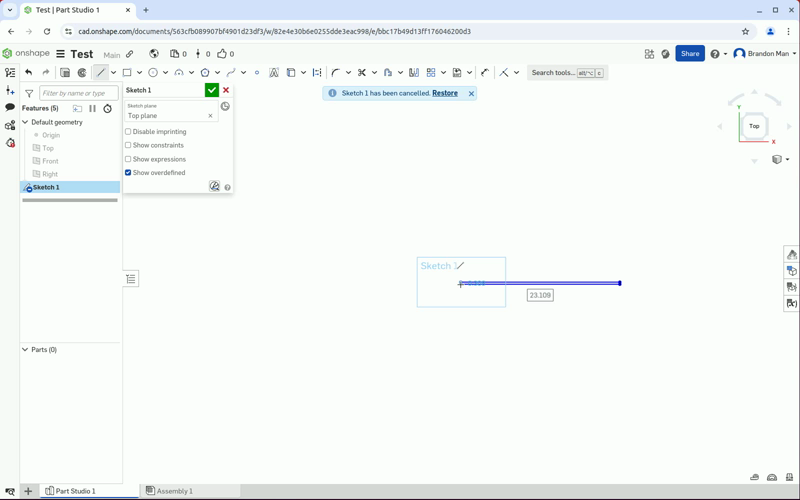
scroll(6)
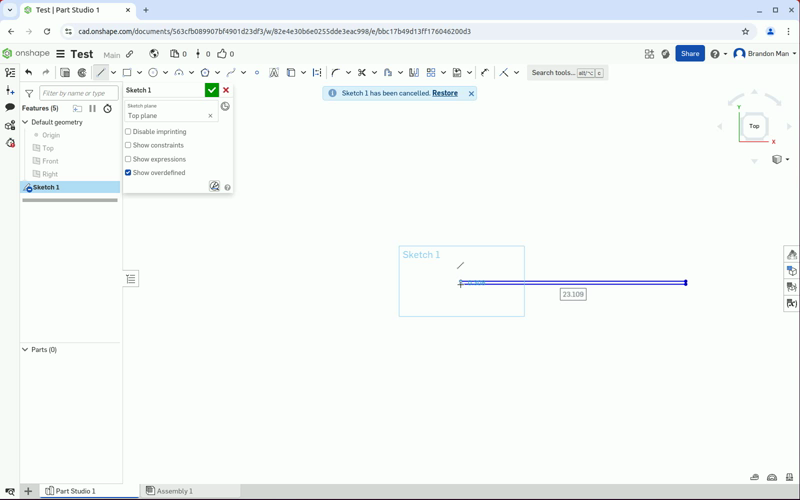
scroll(6)
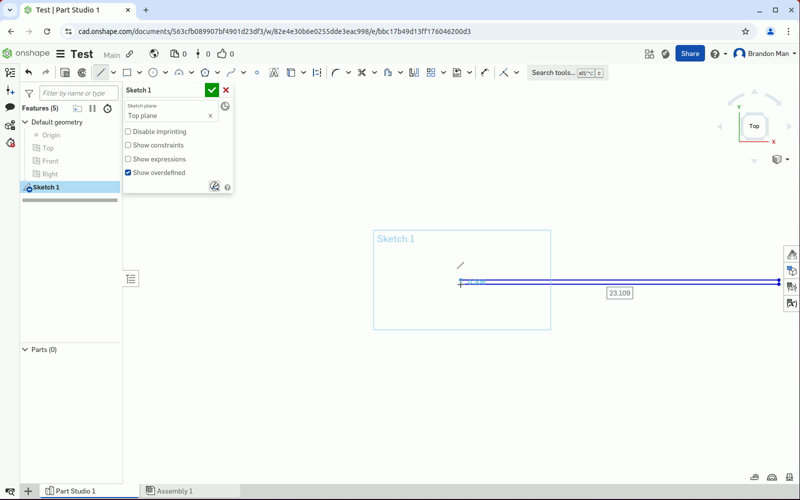
scroll(6)
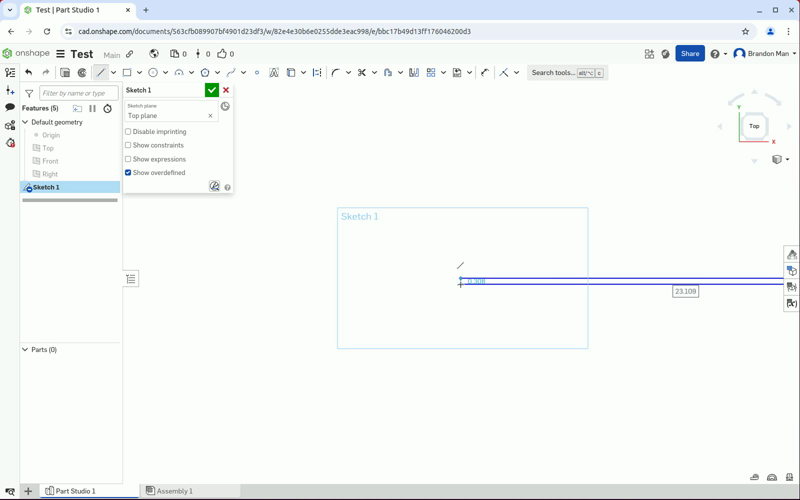
scroll(6)
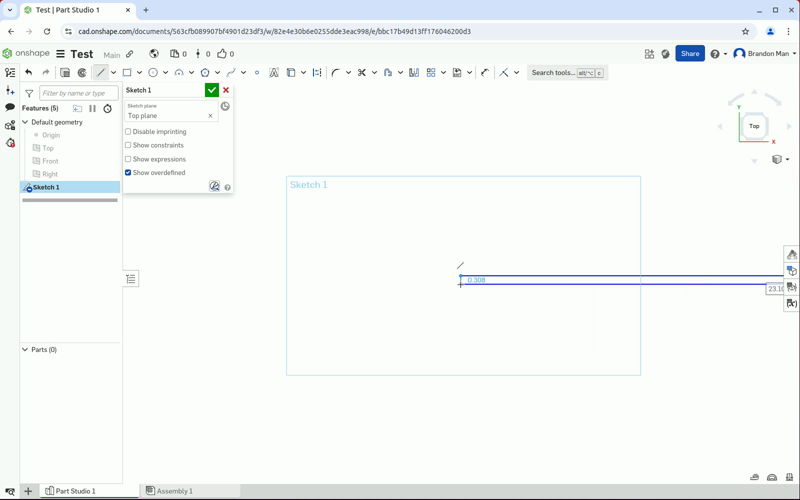
scroll(6)
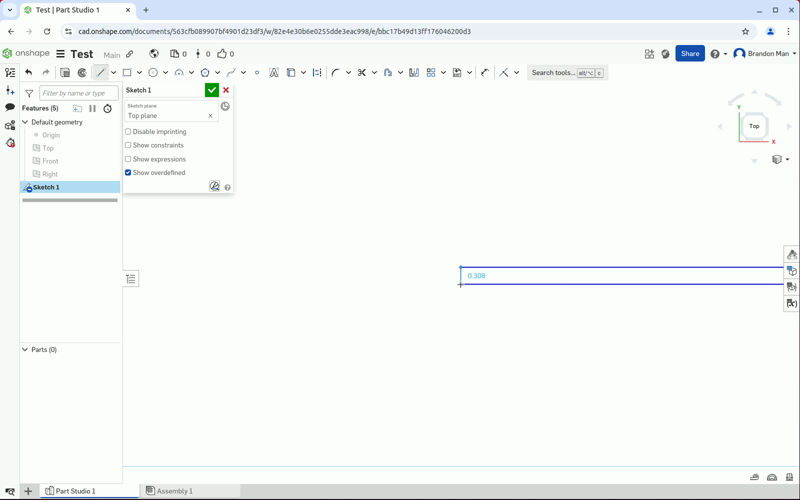
key_up(shift)
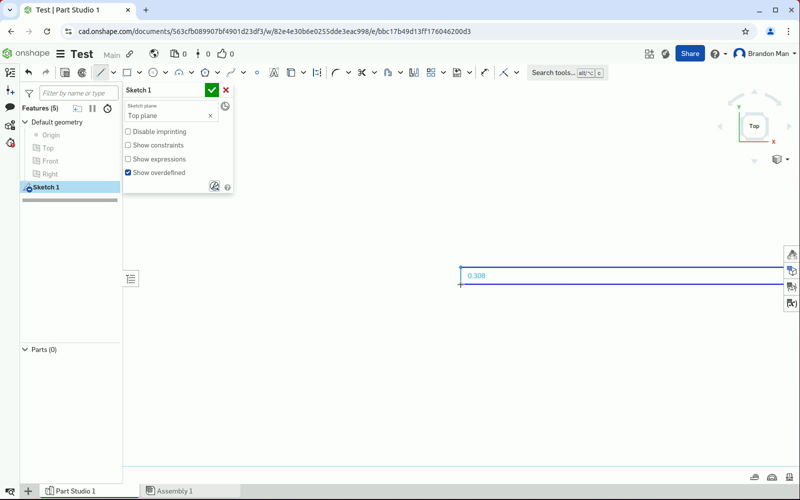
click(460, 284)
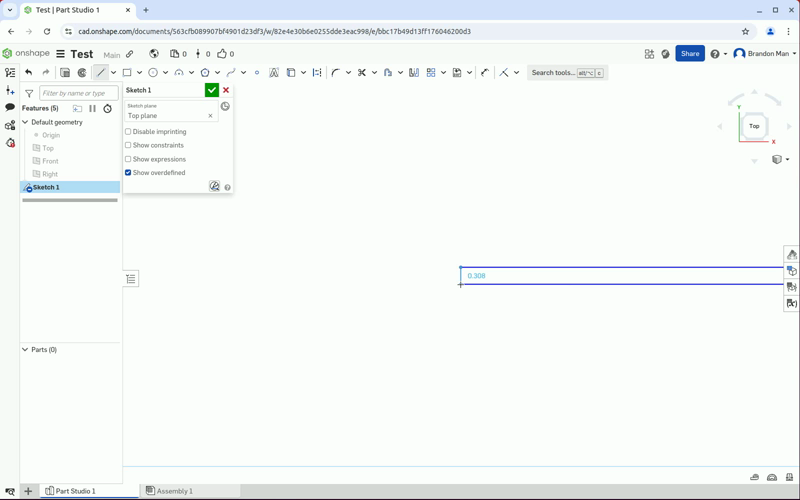
scroll(-6)
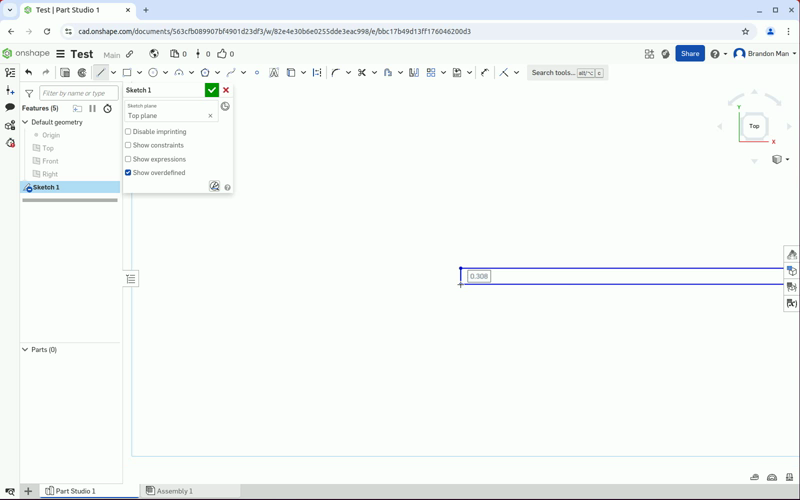
scroll(-6)
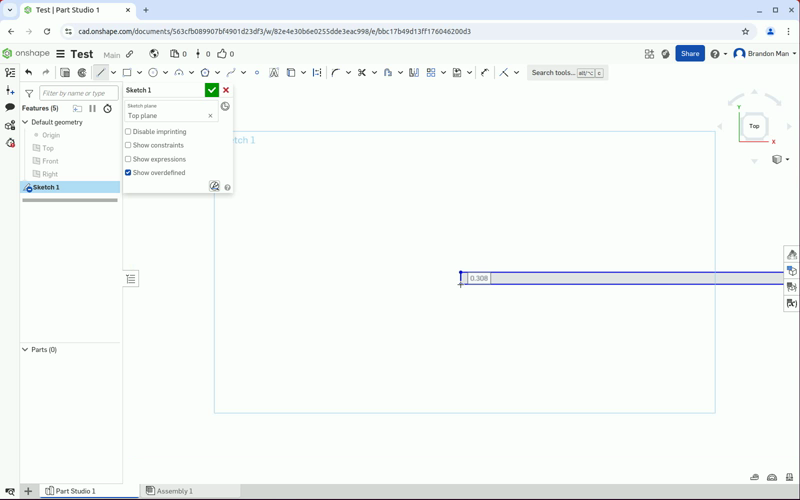
scroll(-6)
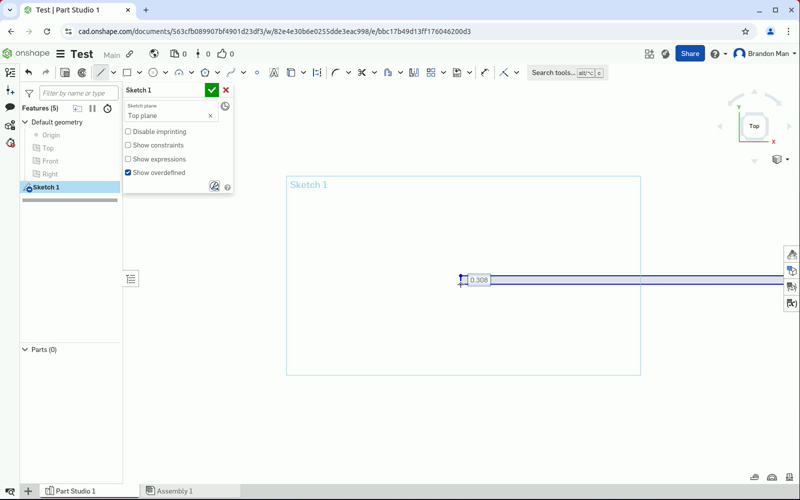
scroll(-6)
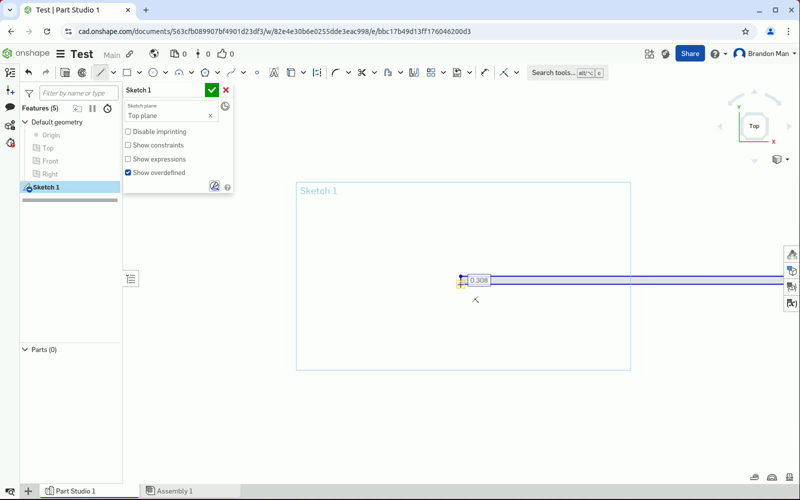
scroll(-6)
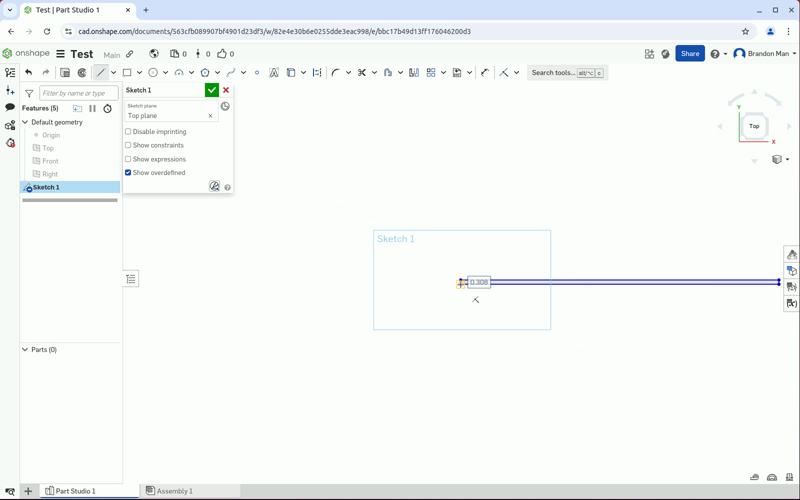
scroll(-6)
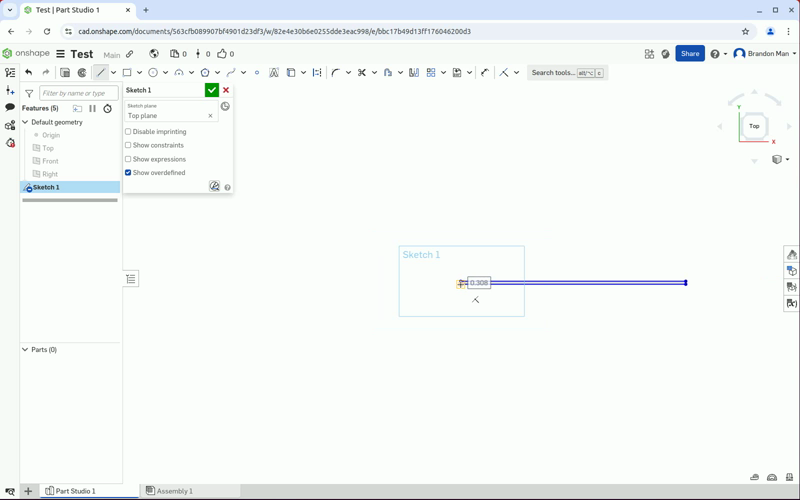
scroll(-6)
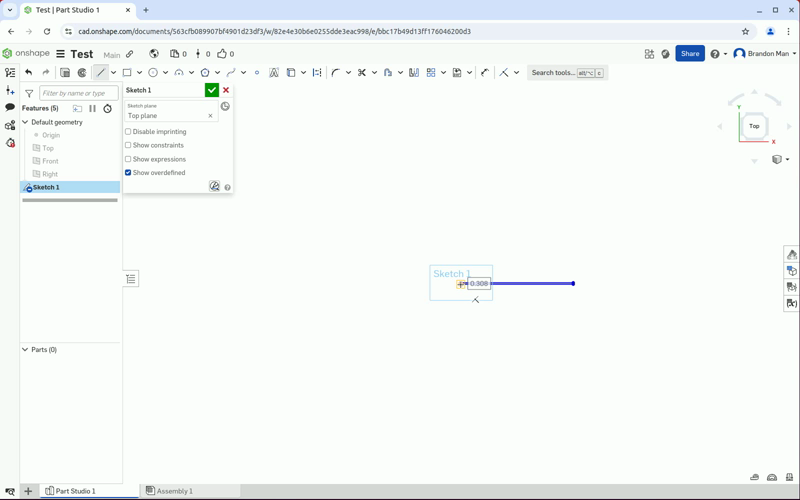
key(esc)
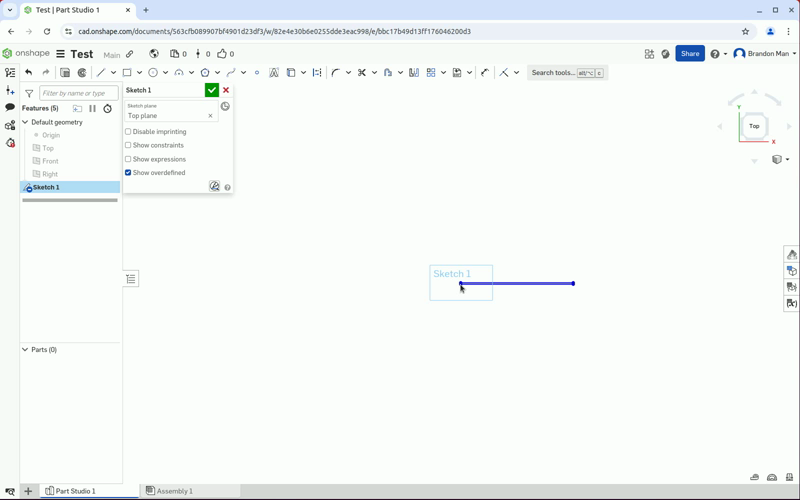
mouse_move(510, 283)
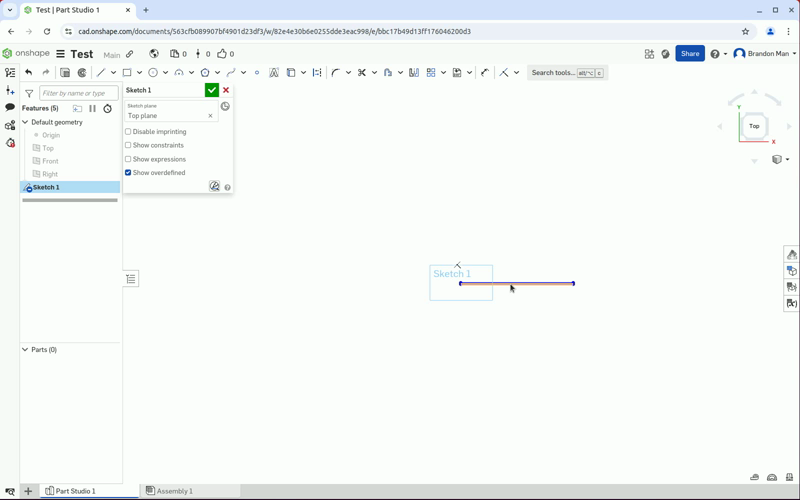
scroll(6)
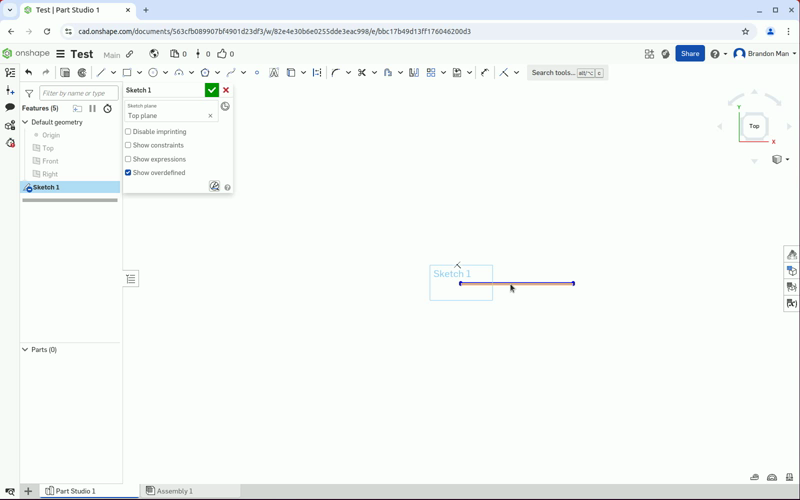
scroll(6)
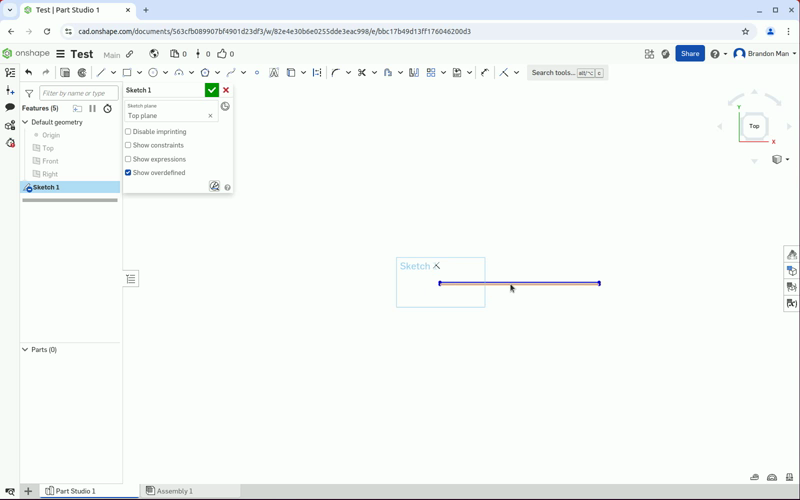
scroll(6)
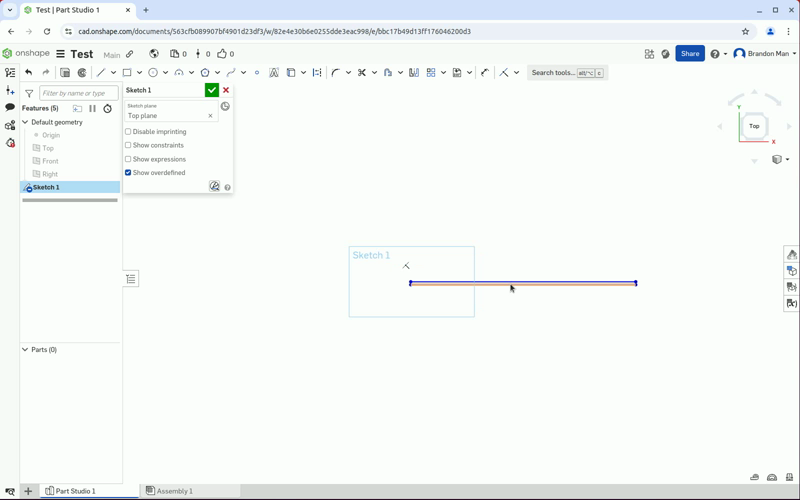
scroll(6)
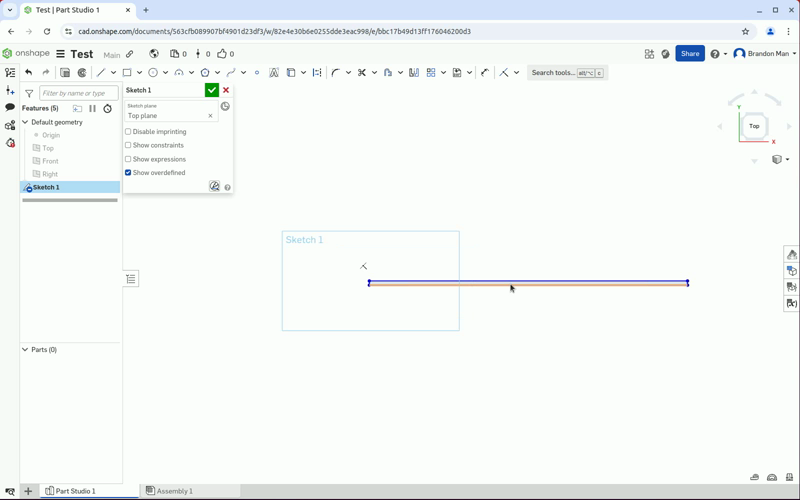
scroll(6)
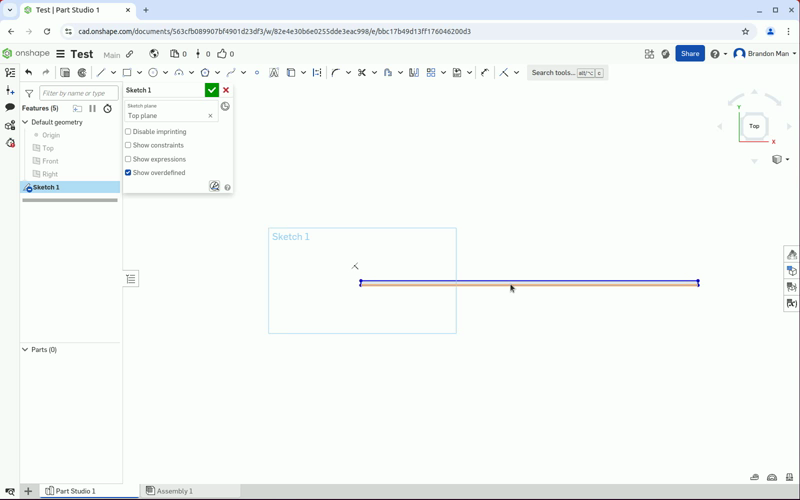
scroll(6)
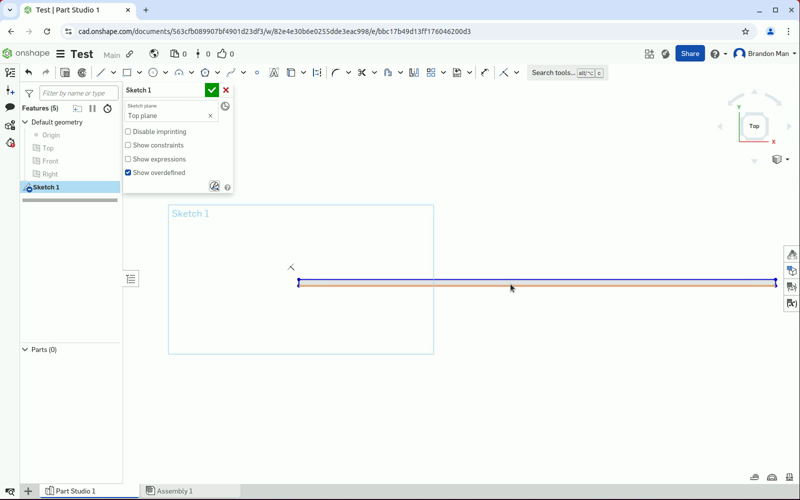
scroll(6)
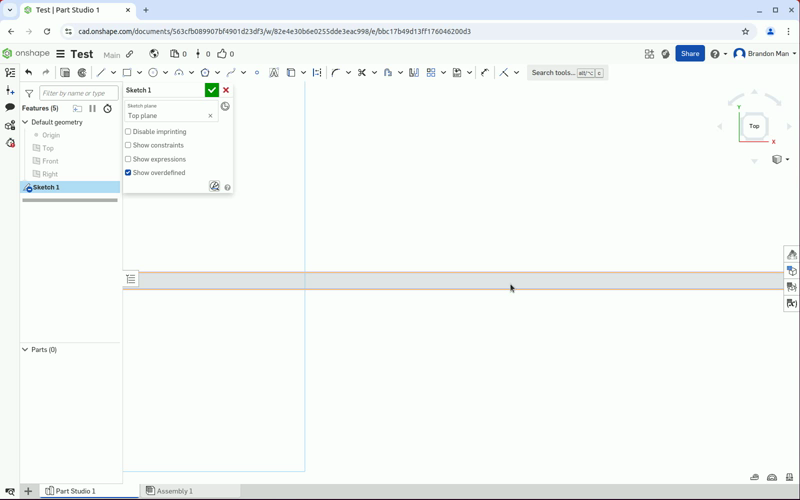
click(510, 283)
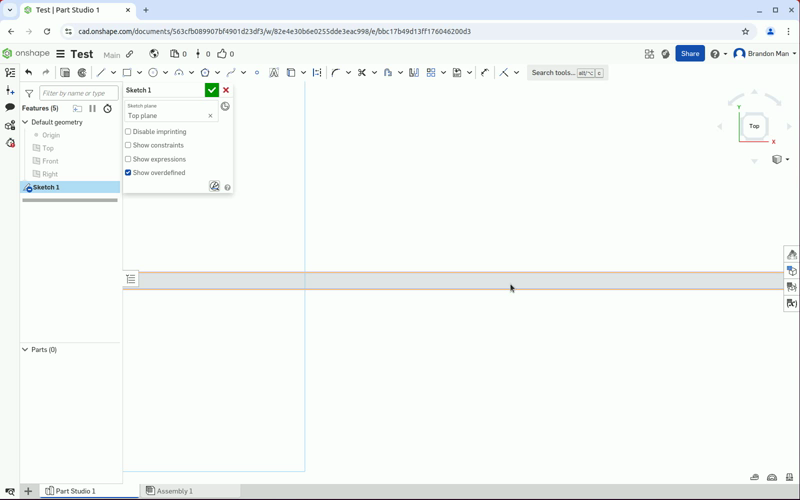
scroll(-6)
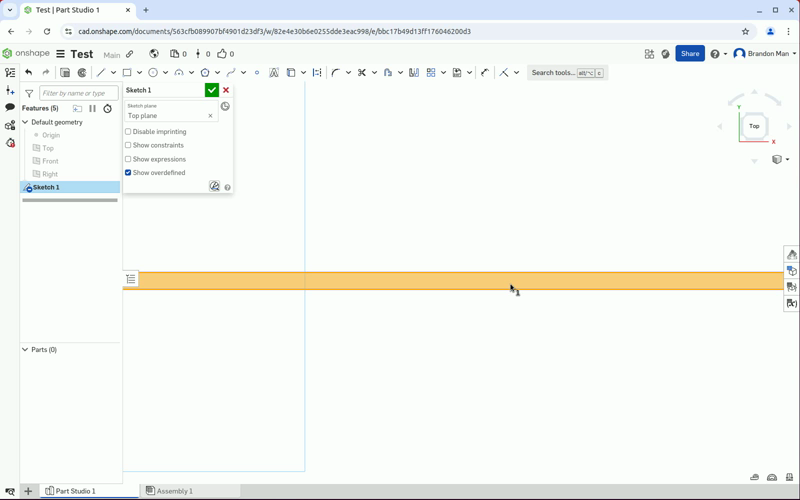
scroll(-6)
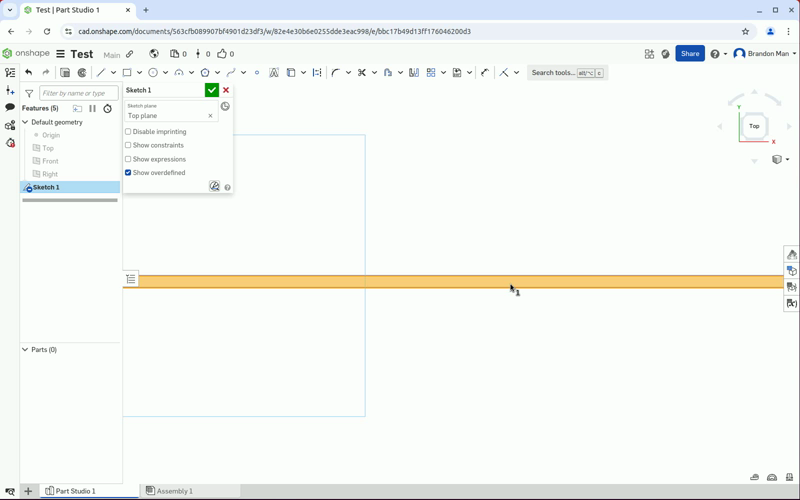
scroll(-6)
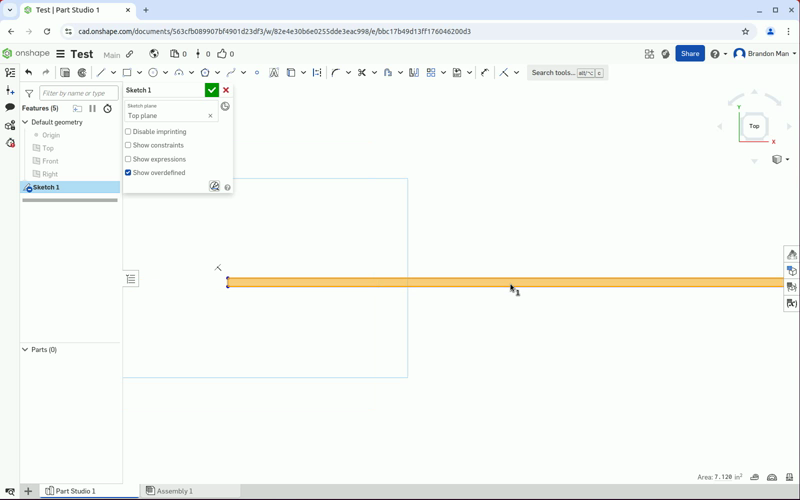
scroll(-6)
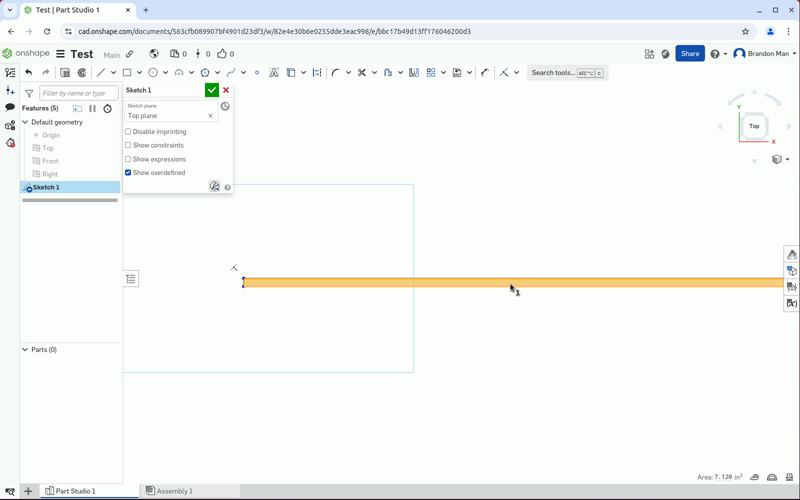
scroll(-6)
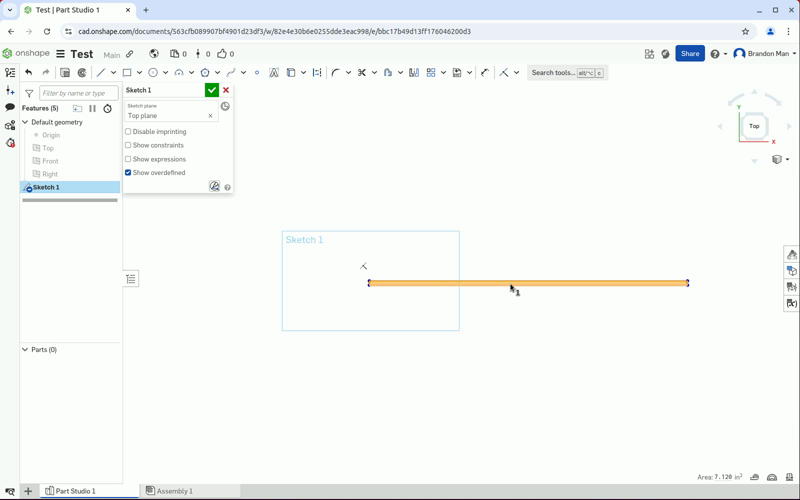
scroll(-6)
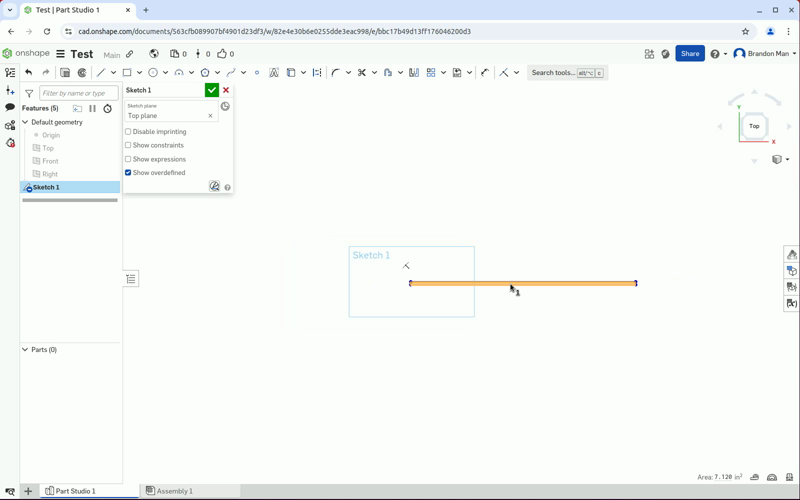
scroll(-6)
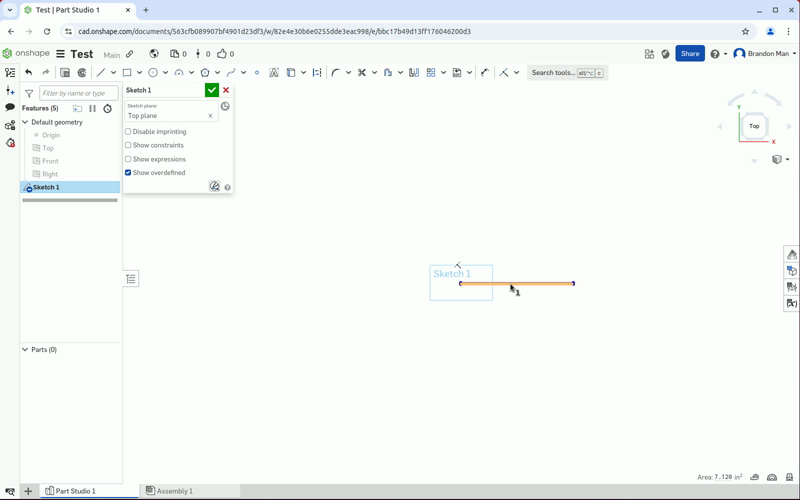
mouse_move(73, 352)
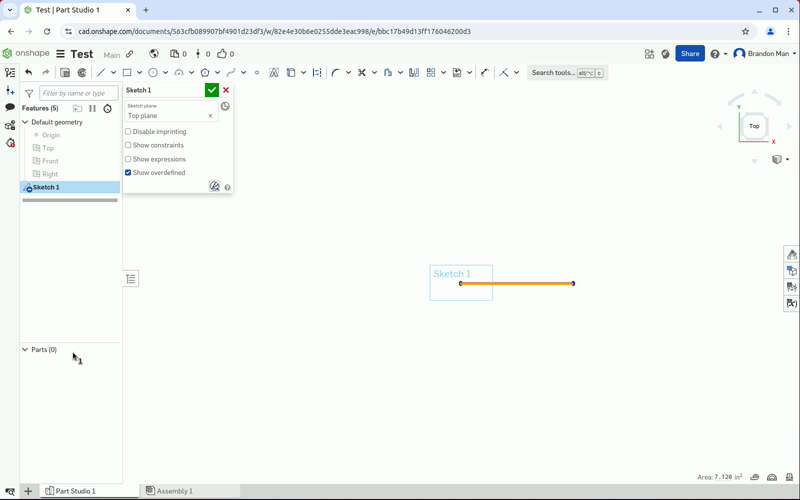
key(shift+y)
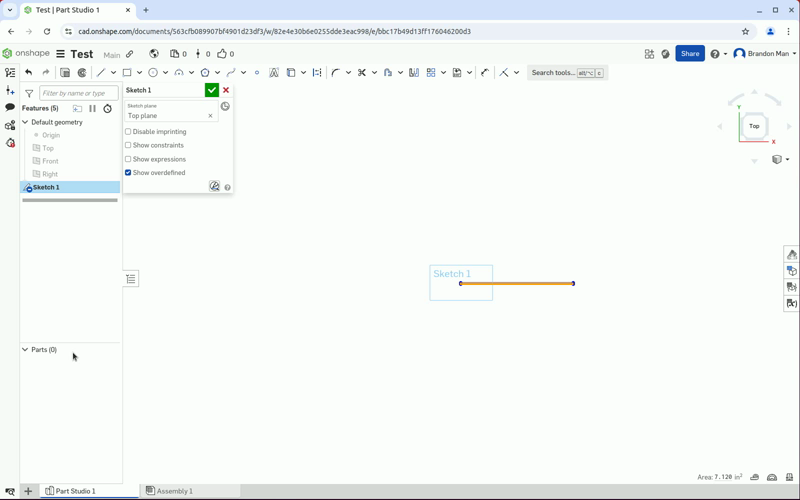
key(shift+e)
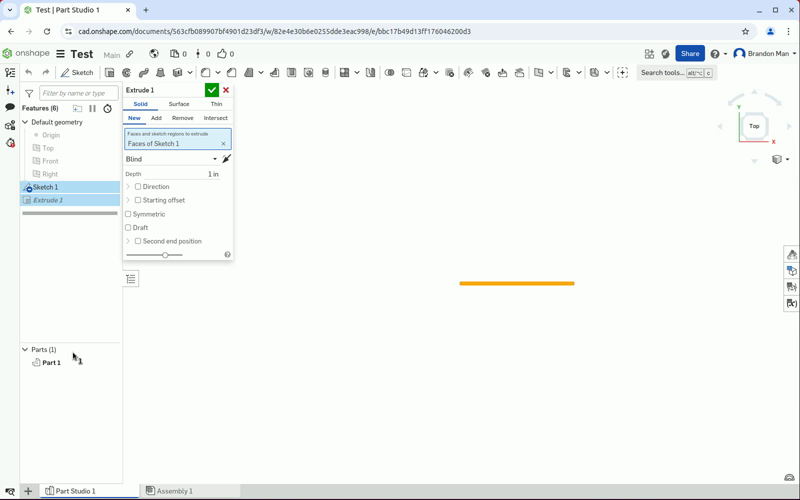
mouse_move(143, 106)
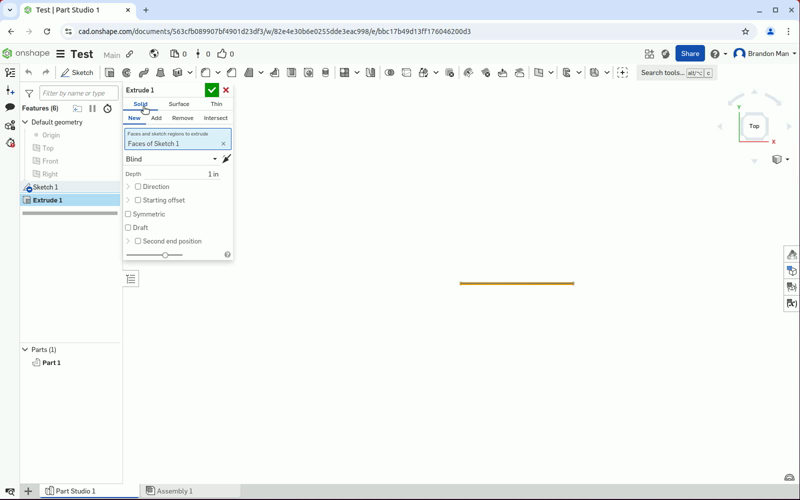
click(143, 106)
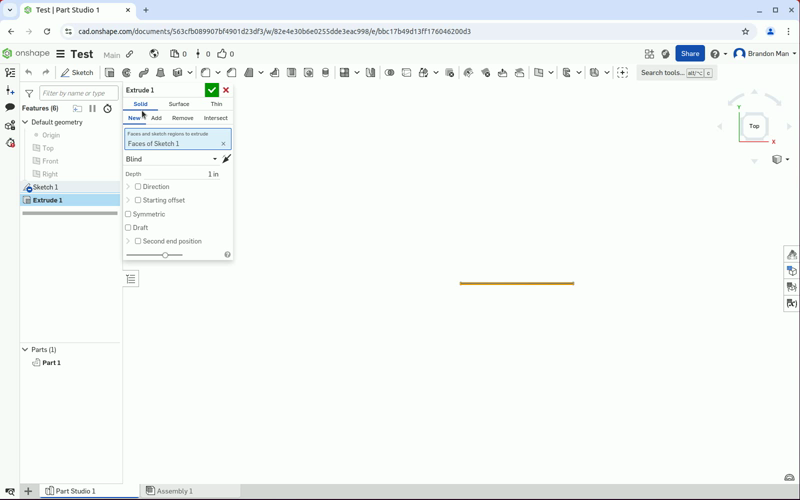
mouse_move(137, 120)
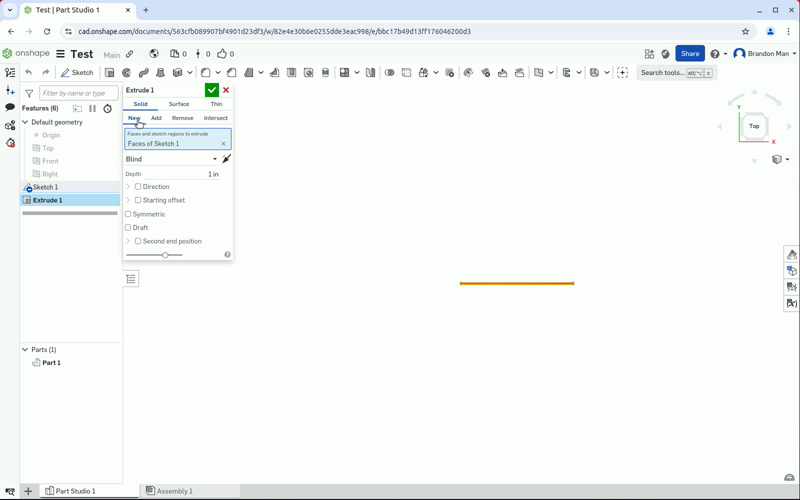
click(137, 120)
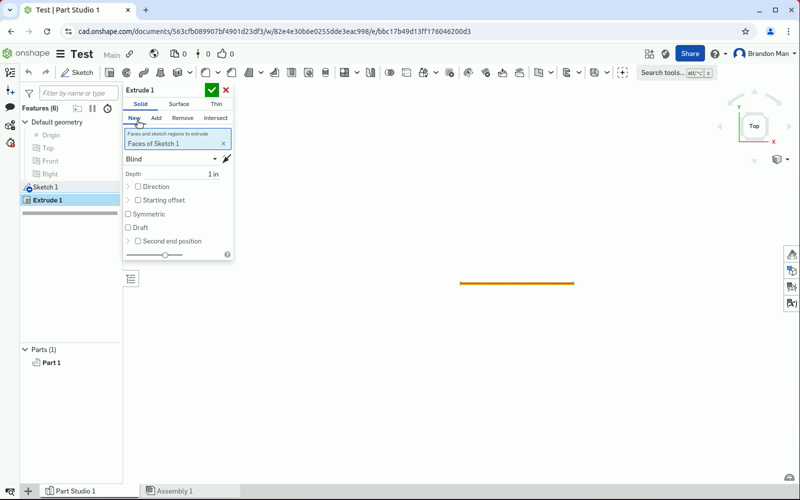
key(tab, 4)
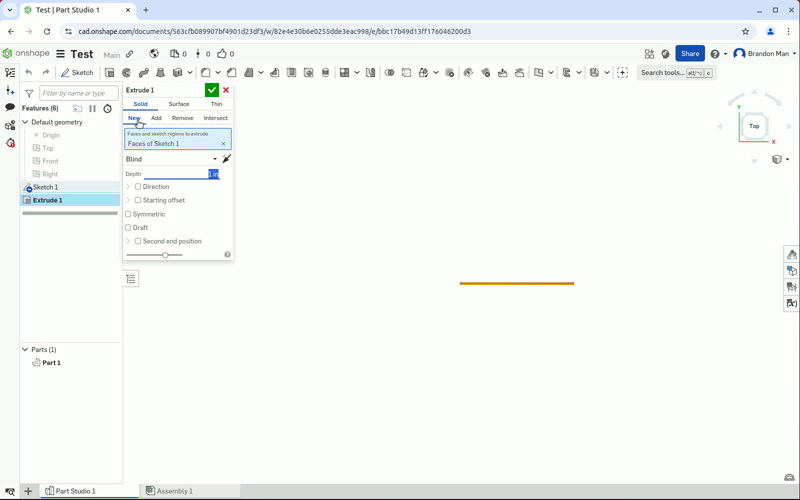
text(2.889)
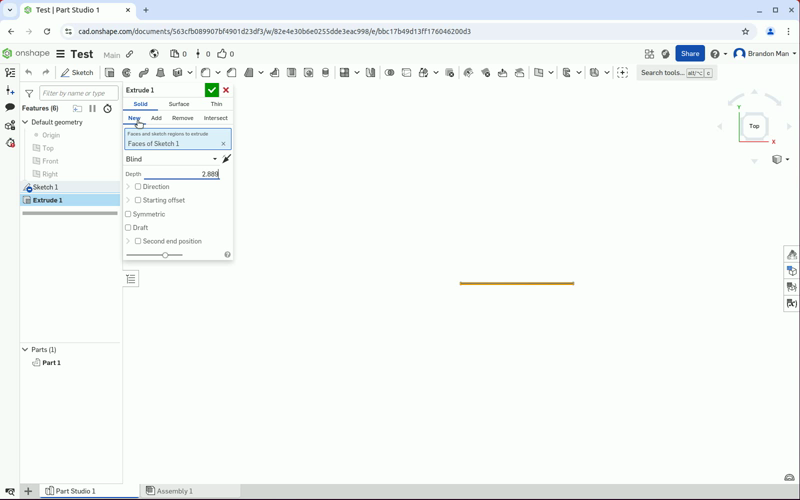
key(enter)
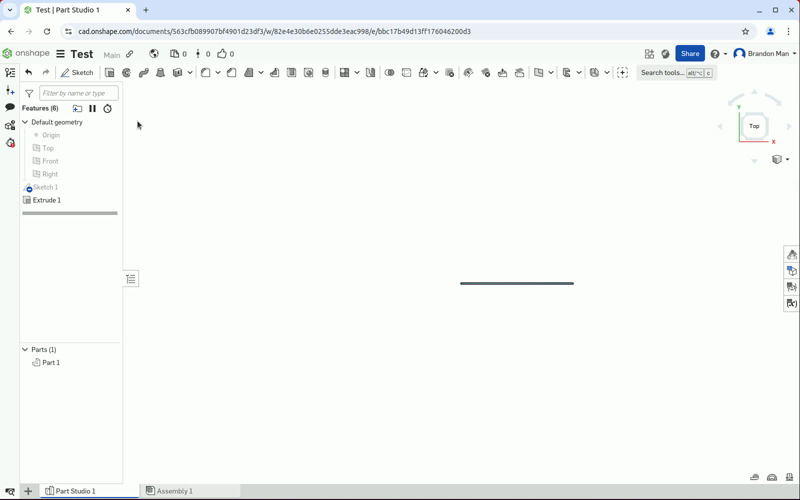
key(shift+h)
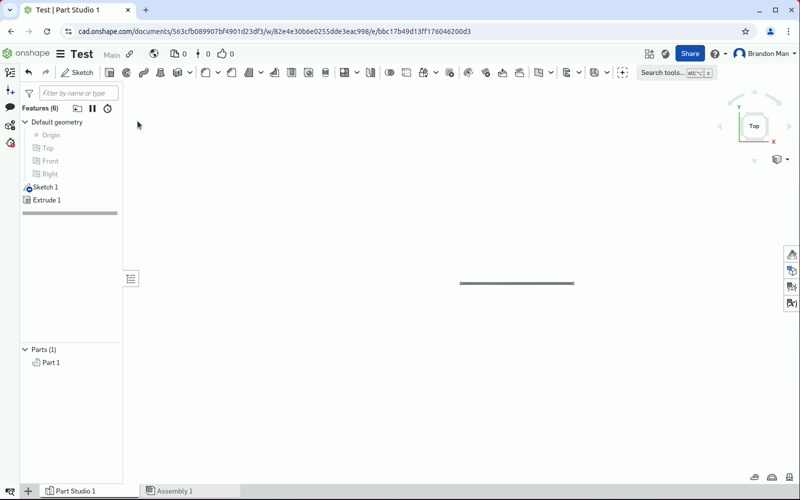
key(shift+h)
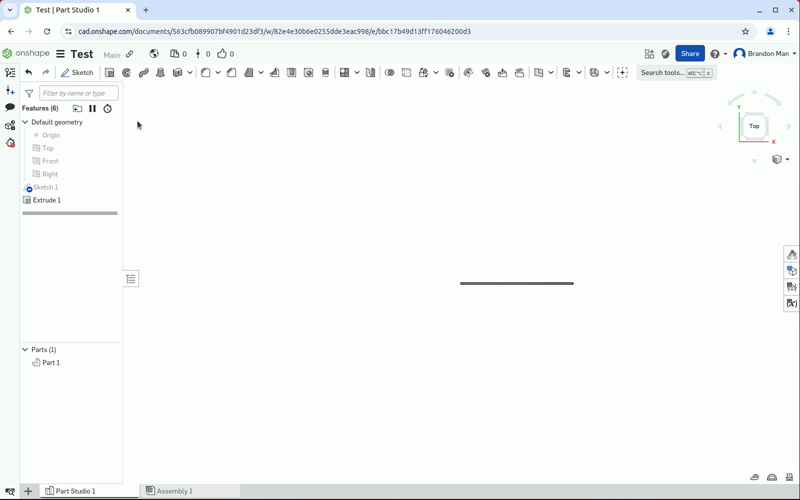
mouse_move(73, 189)
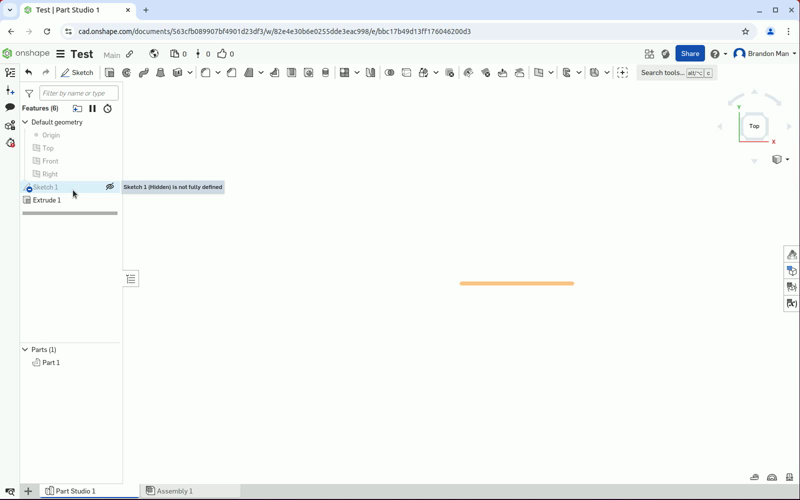
click(73, 189)
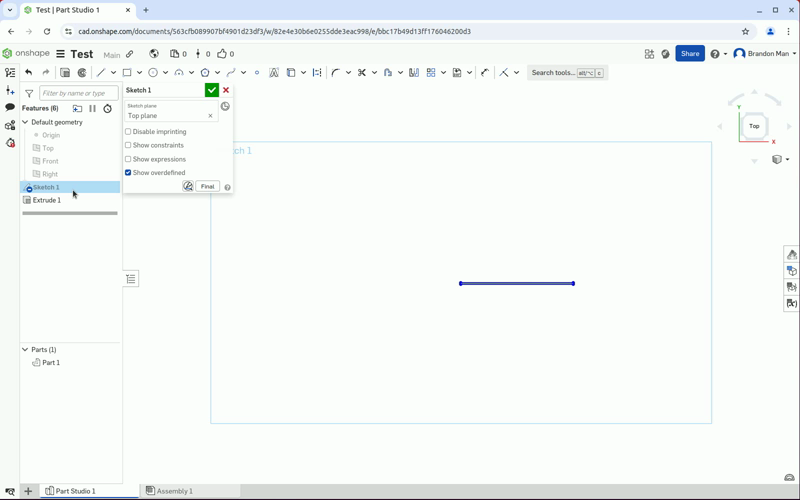
mouse_move(229, 92)
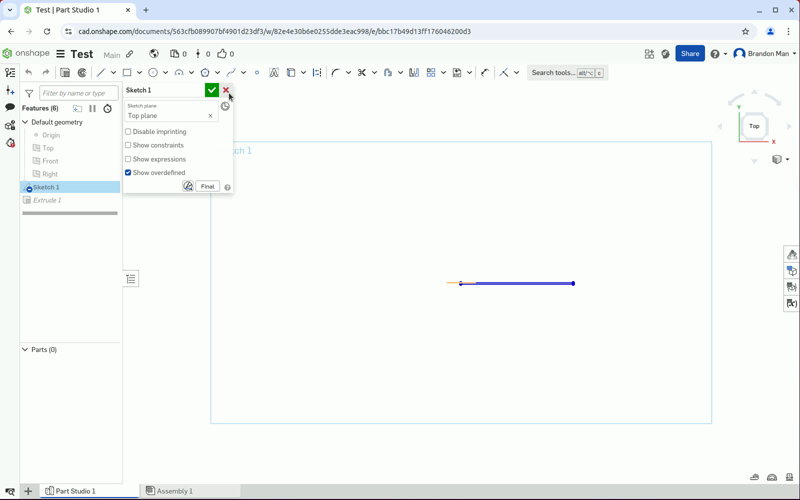
click(229, 92)
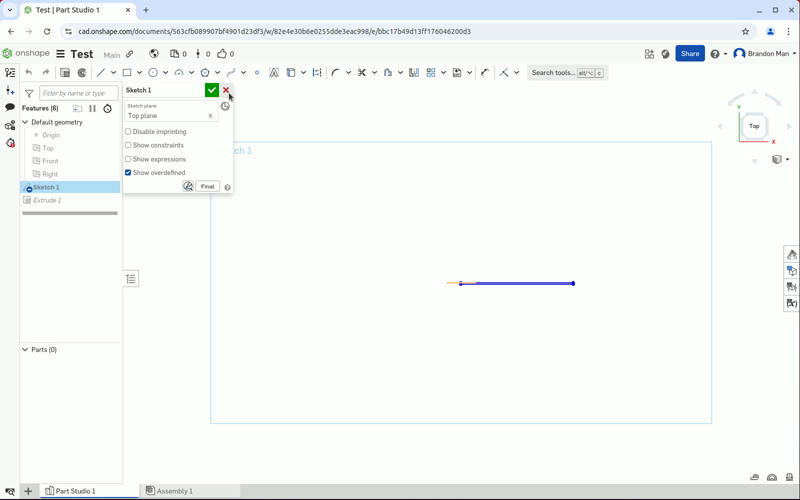
key(shift+s)
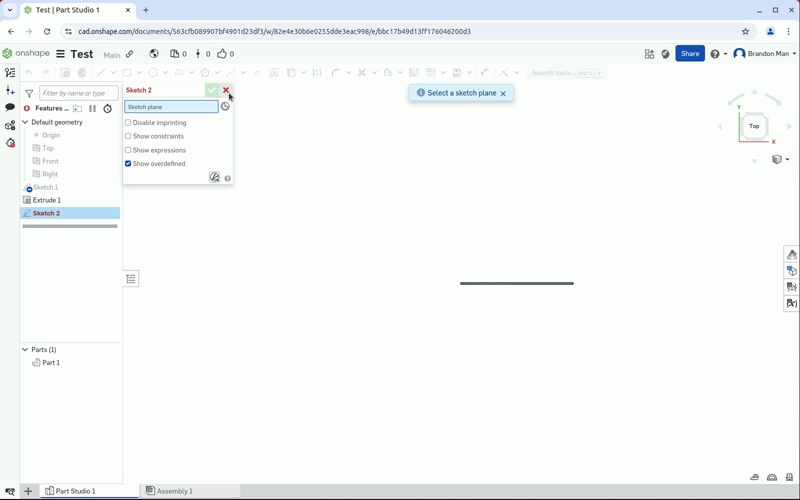
mouse_move(73, 150)
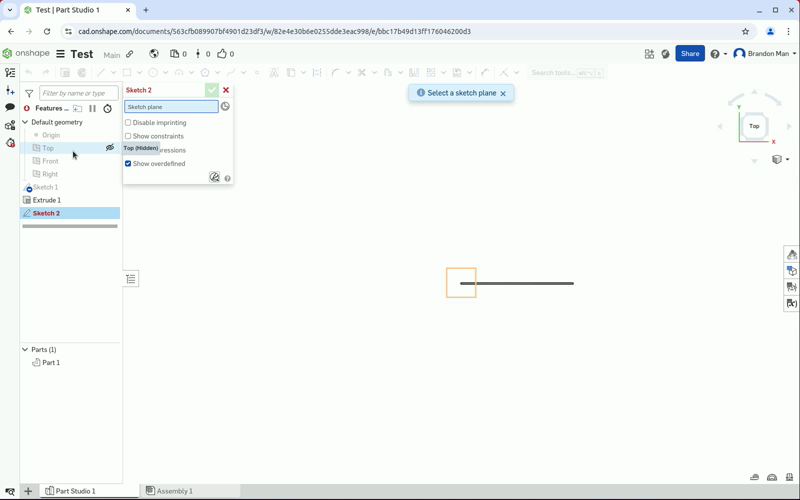
click(73, 150)
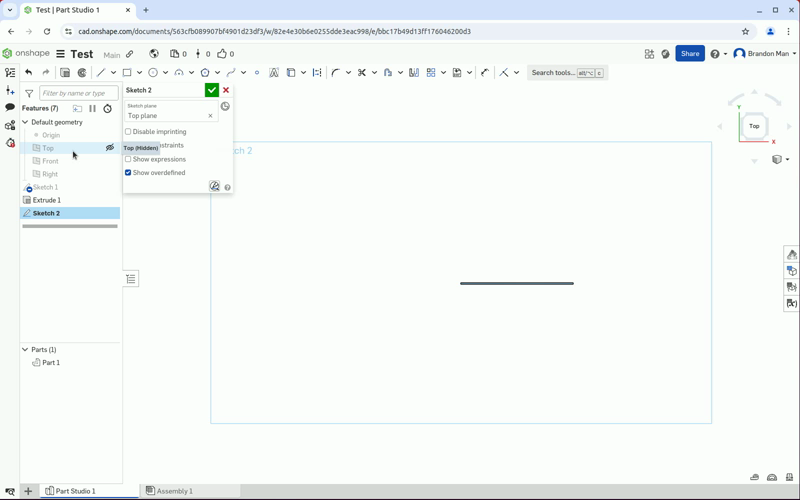
mouse_move(73, 352)
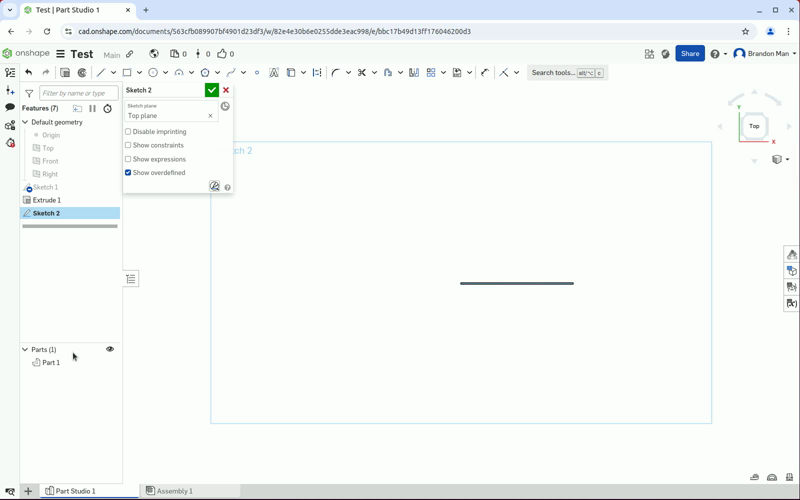
key(y)
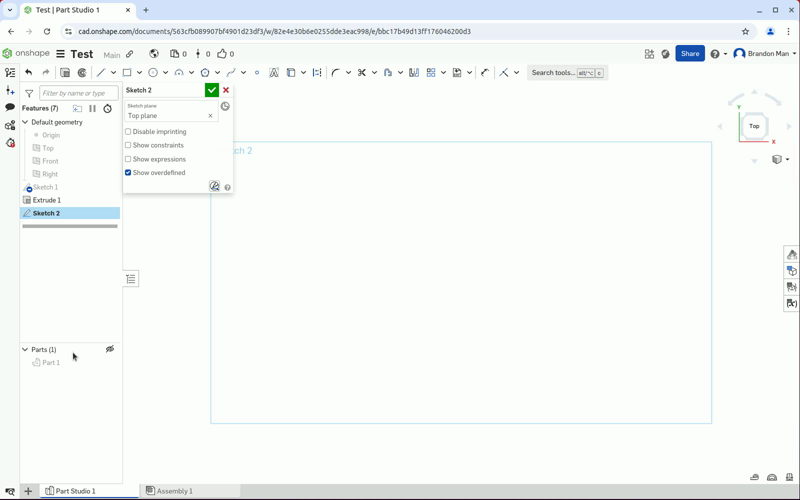
key(l)
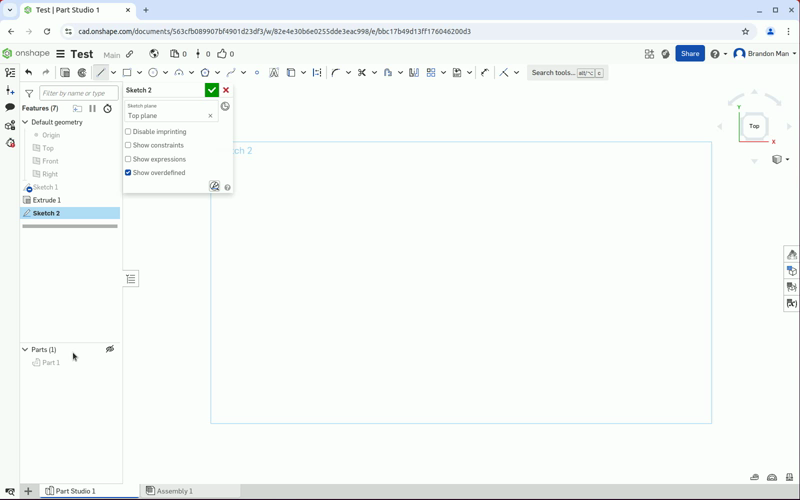
key_down(shift)
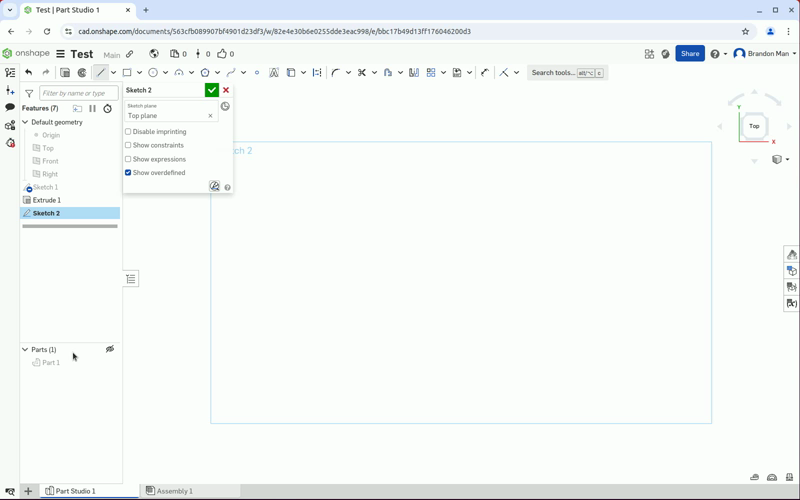
mouse_move(459, 284)
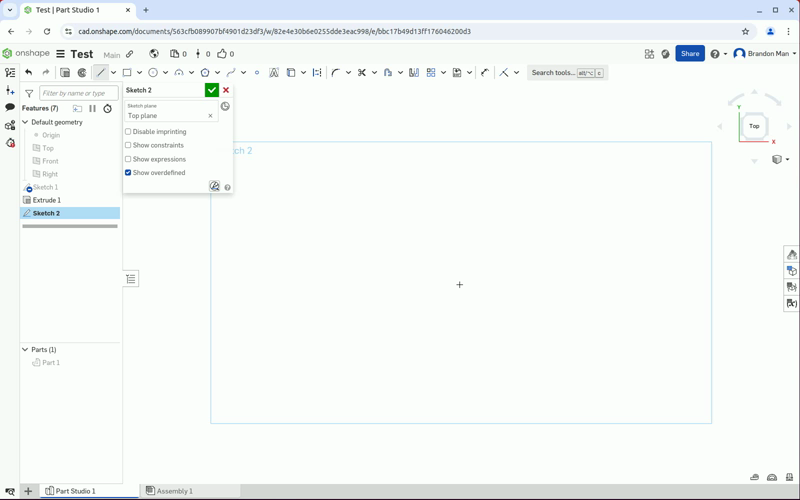
click(459, 284)
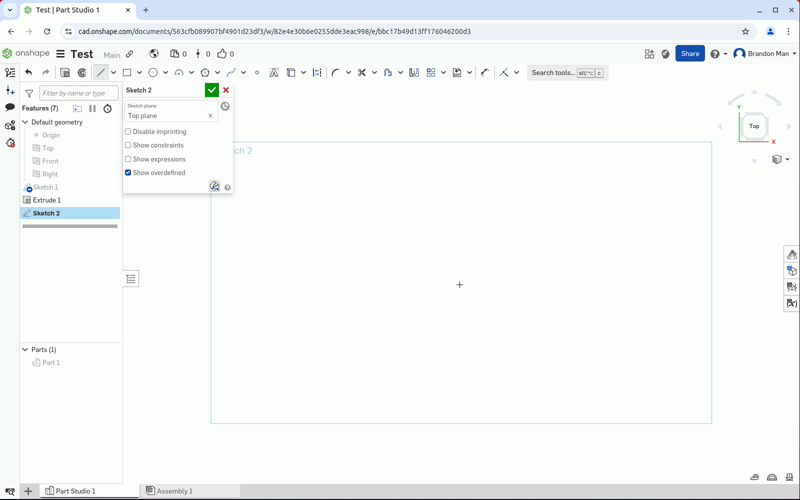
key_up(shift)
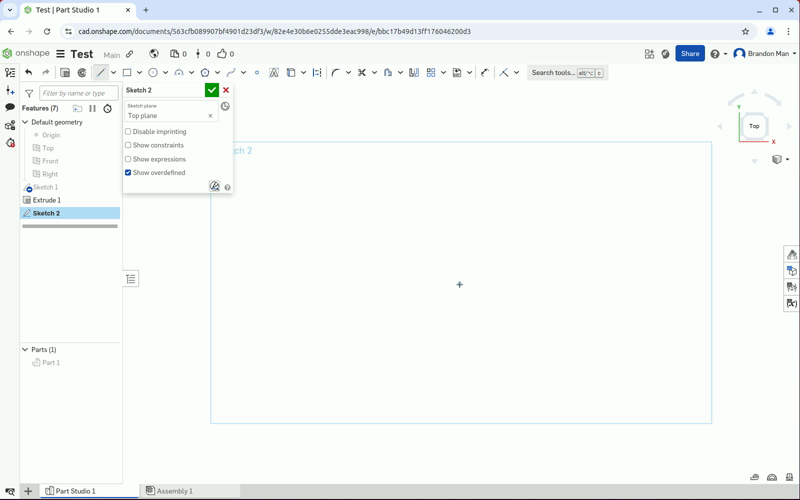
key_down(shift)
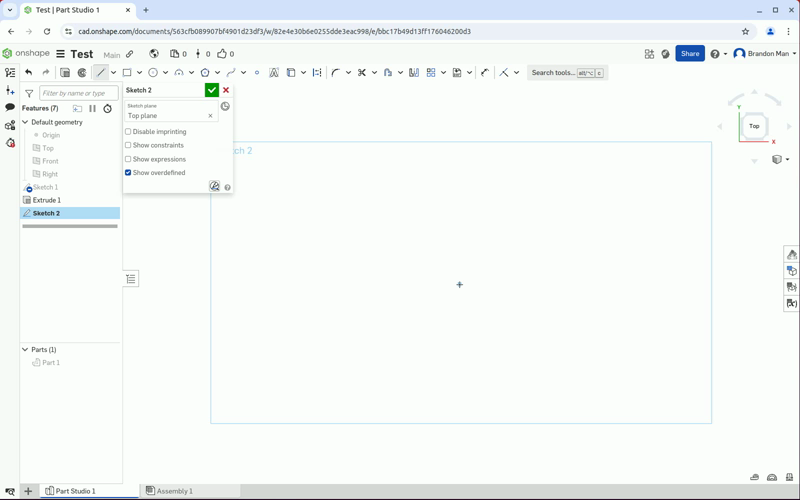
mouse_move(489, 284)
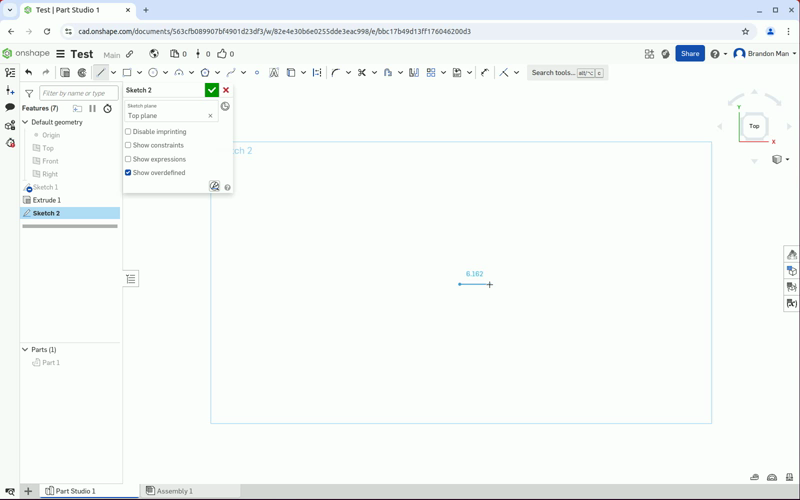
mouse_move(461, 284)
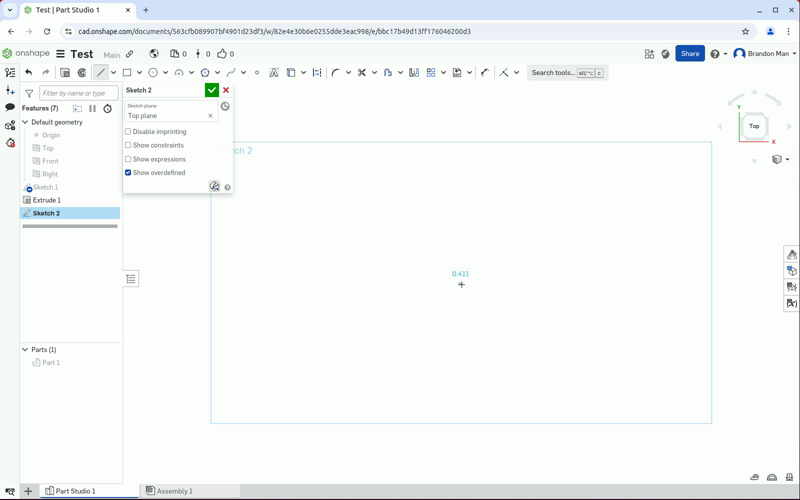
scroll(6)
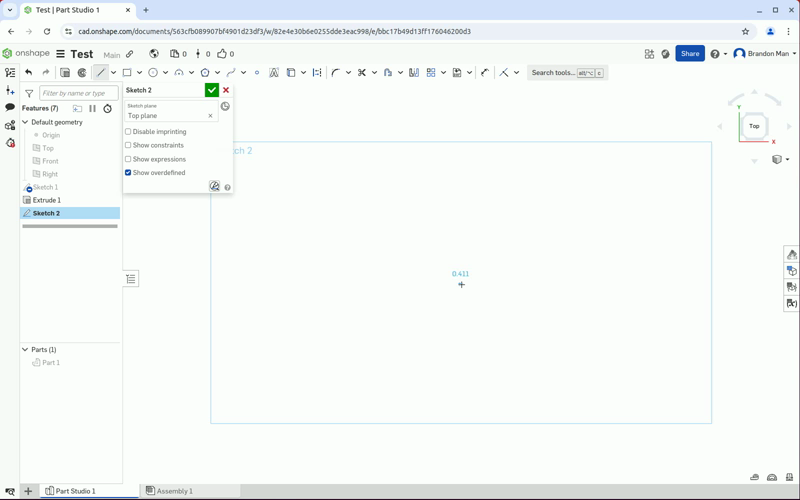
scroll(6)
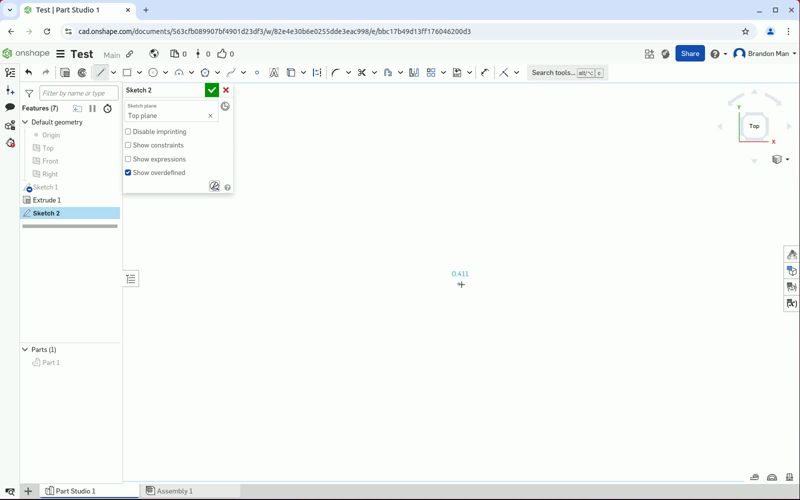
scroll(6)
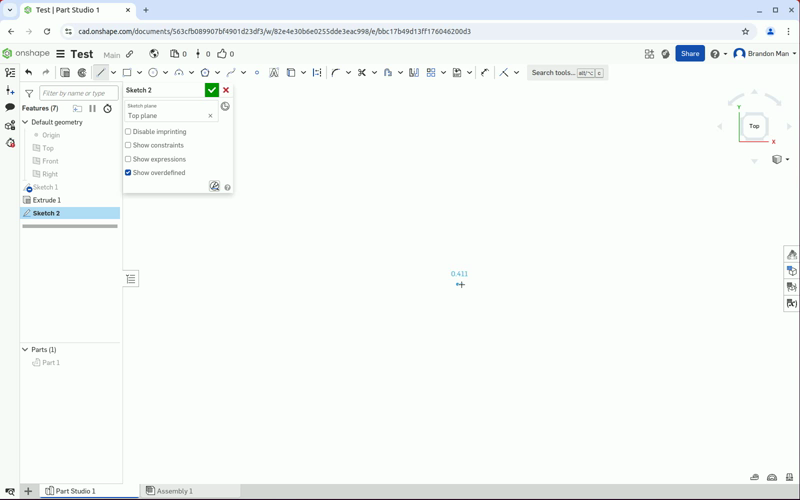
scroll(6)
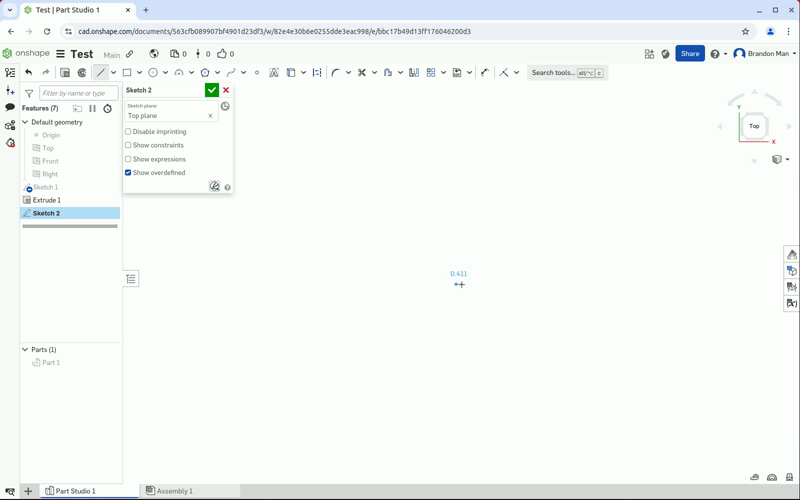
scroll(6)
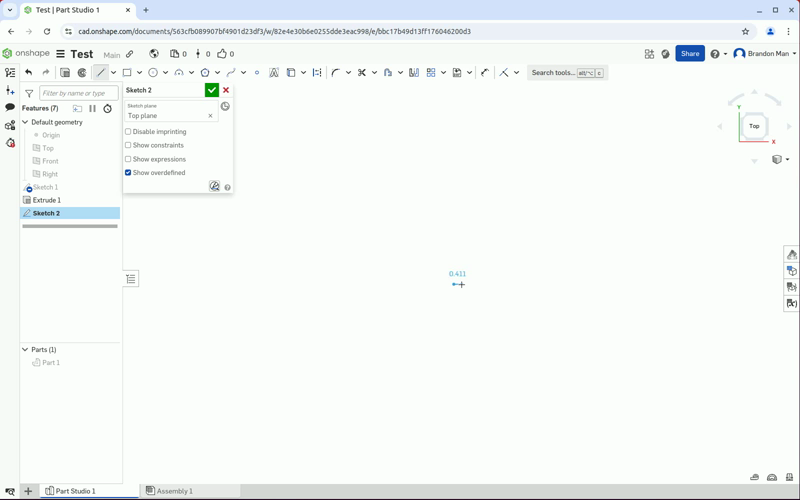
scroll(6)
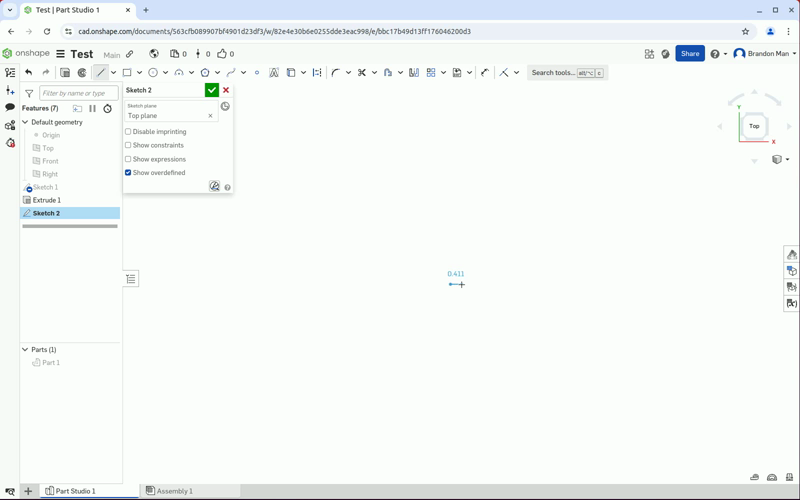
scroll(6)
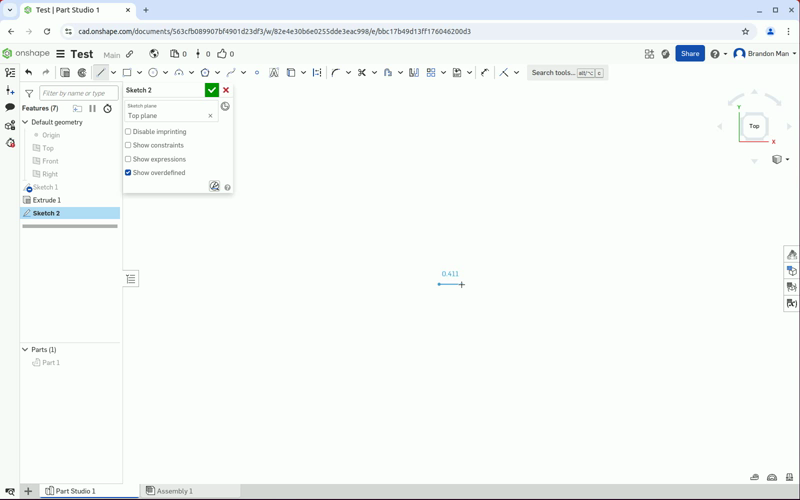
click(461, 284)
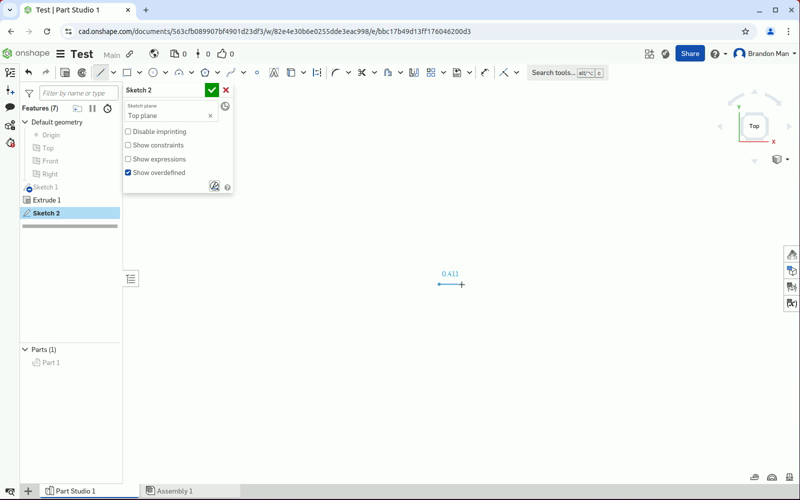
scroll(-6)
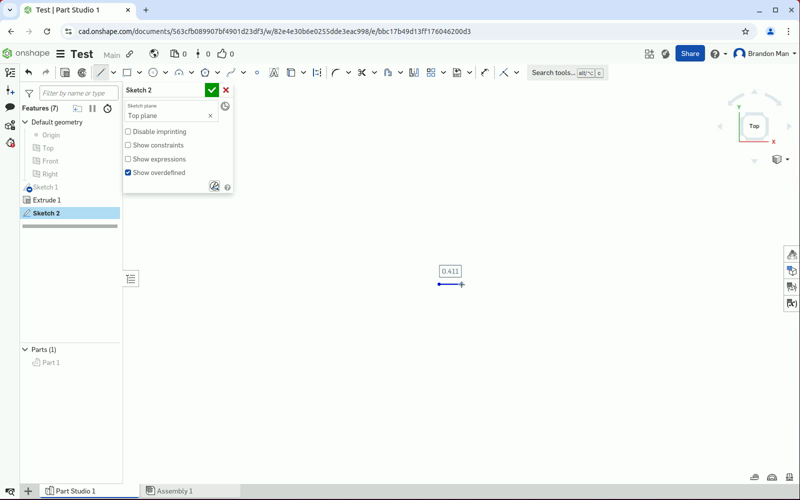
scroll(-6)
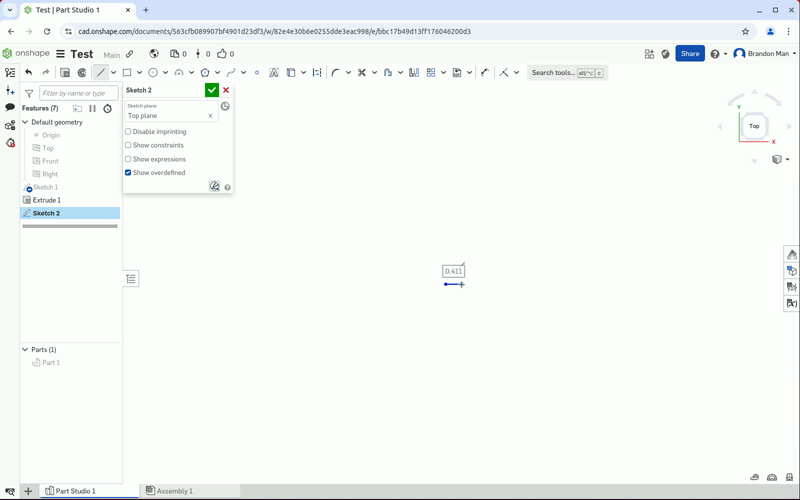
scroll(-6)
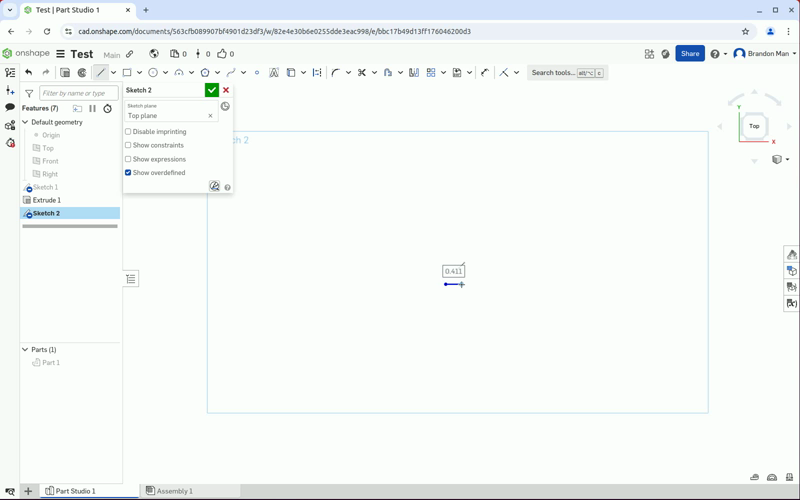
scroll(-6)
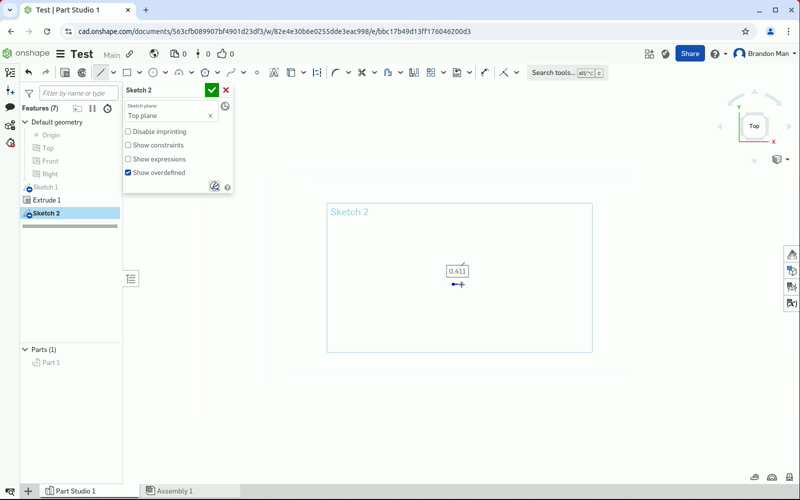
scroll(-6)
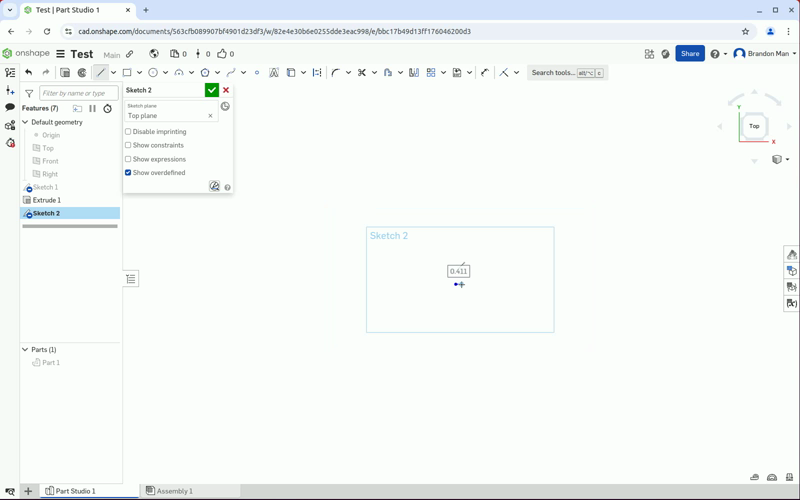
scroll(-6)
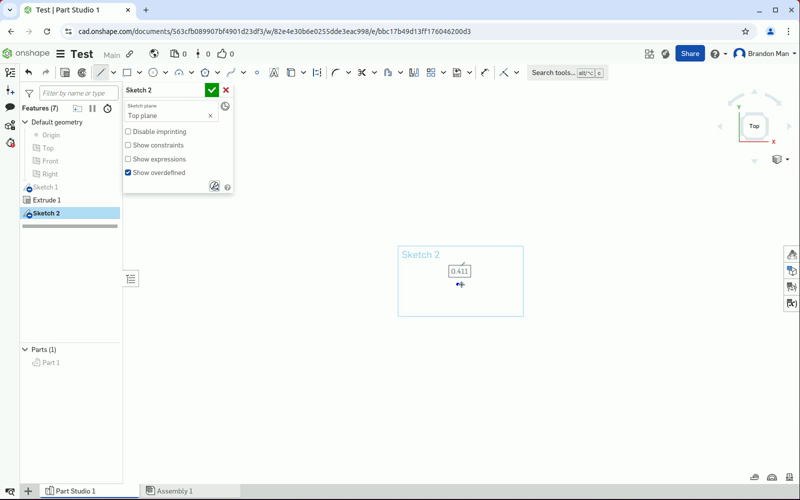
scroll(-6)
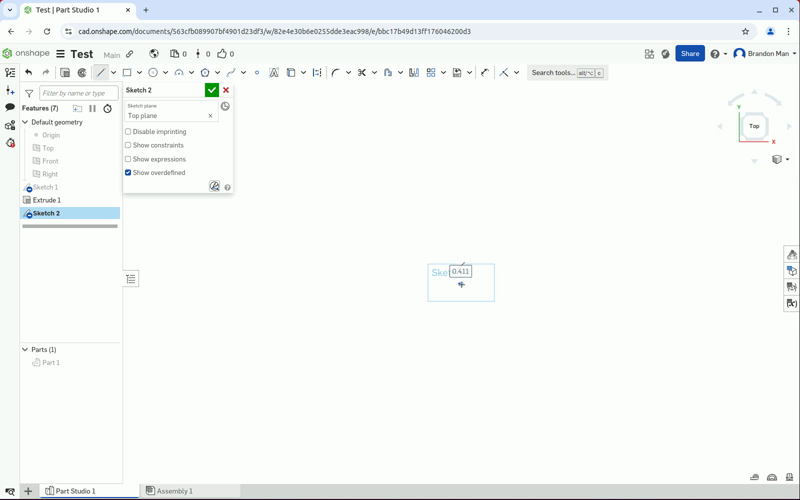
key_up(shift)
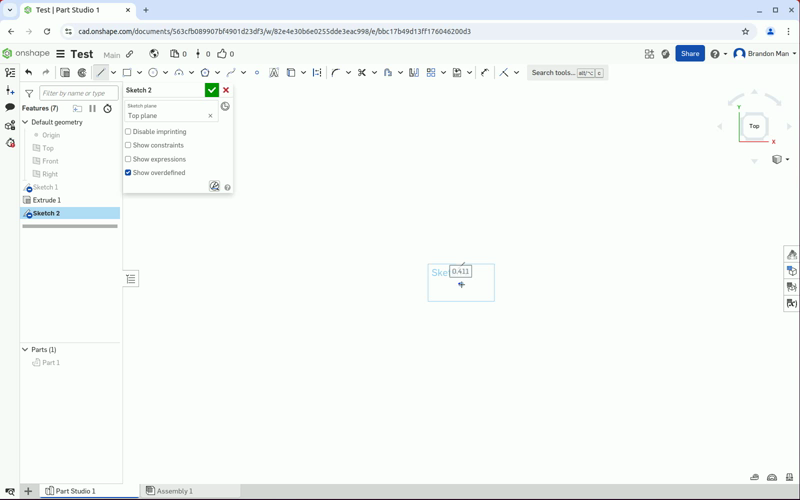
key_down(shift)
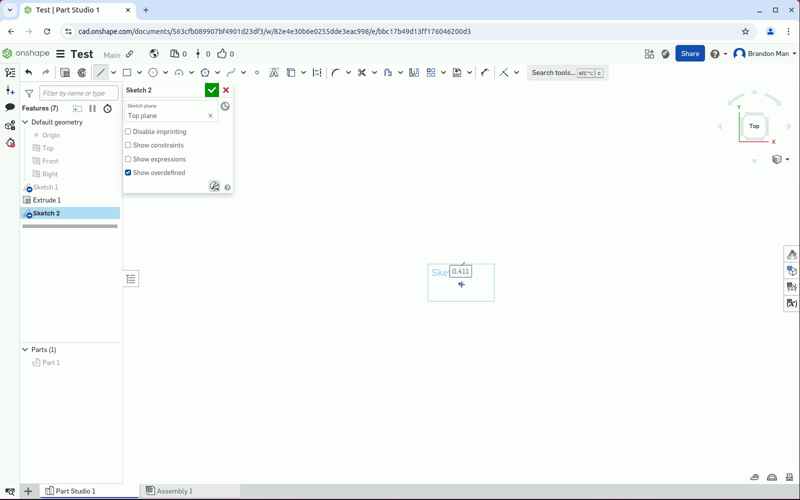
mouse_move(492, 284)
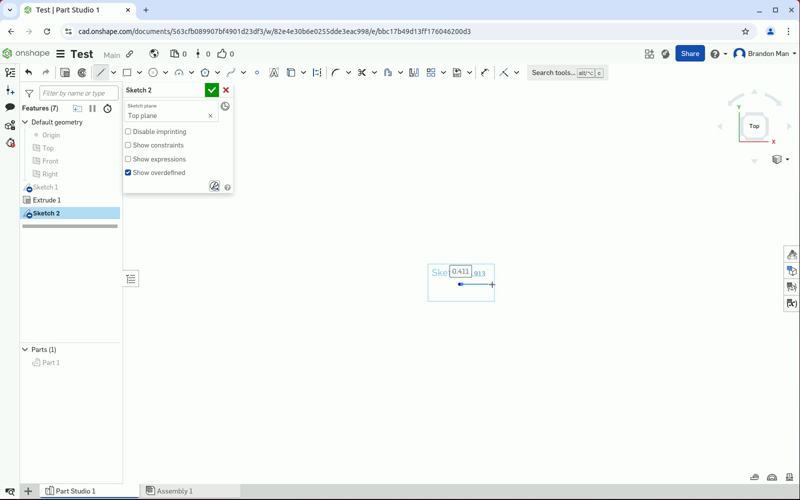
mouse_move(461, 281)
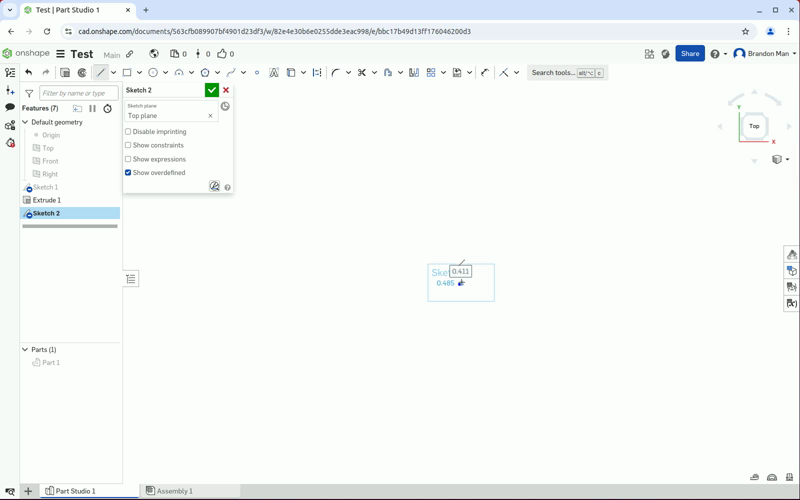
scroll(6)
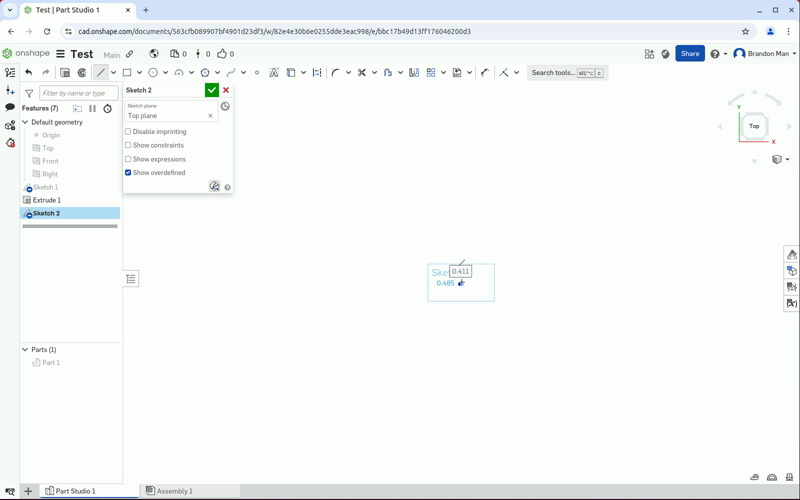
scroll(6)
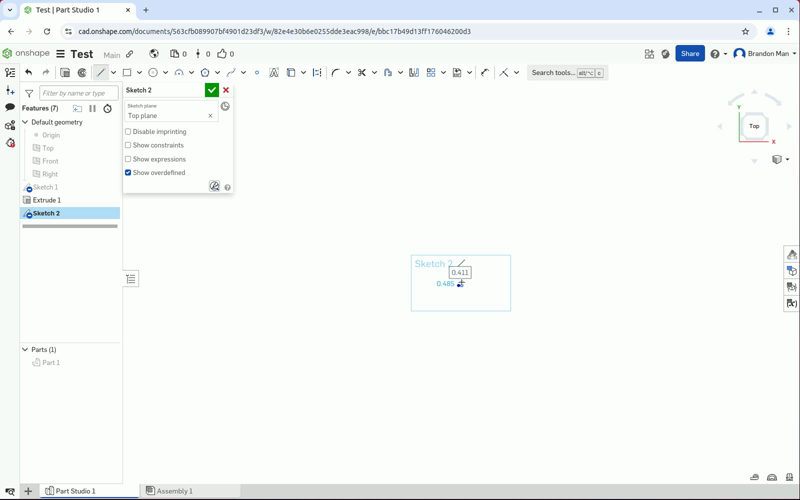
scroll(6)
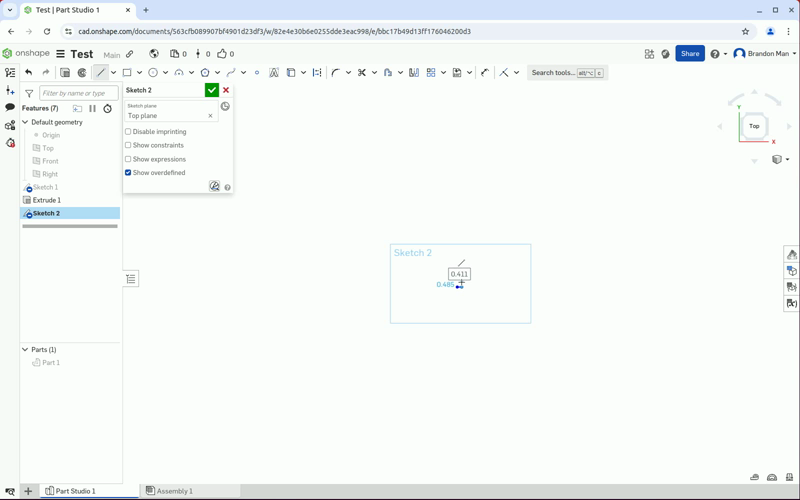
scroll(6)
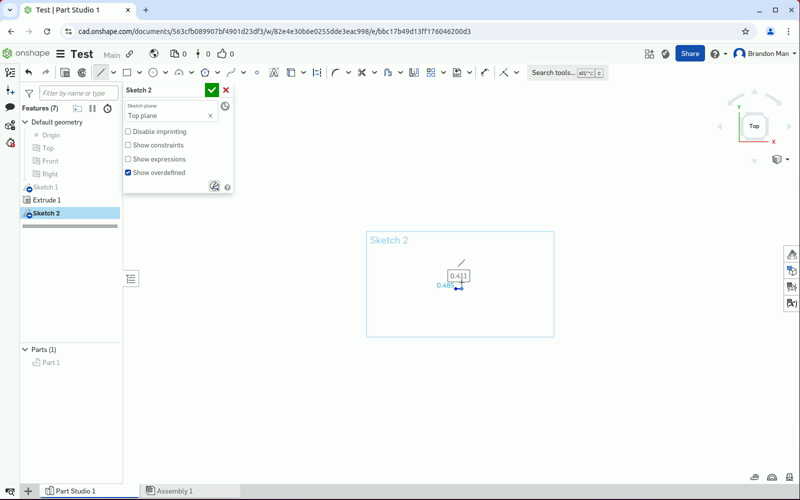
scroll(6)
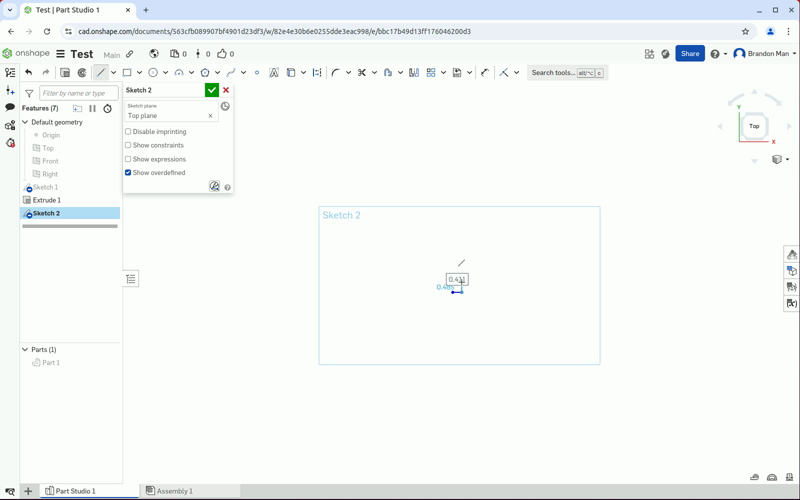
scroll(6)
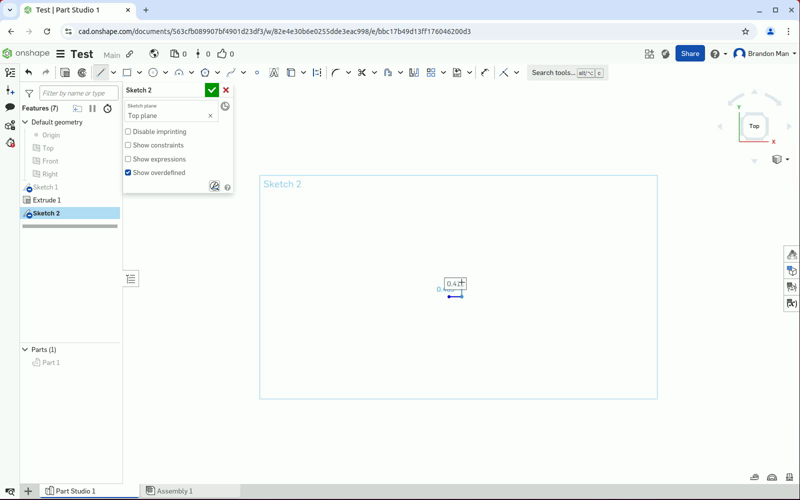
scroll(6)
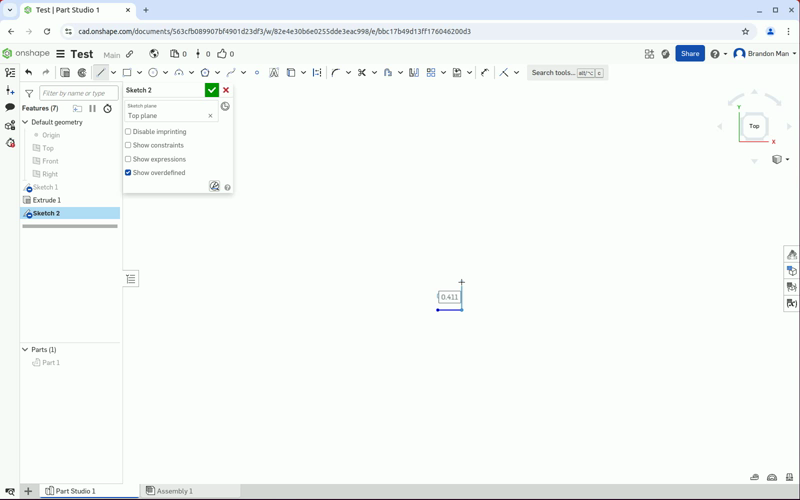
click(461, 281)
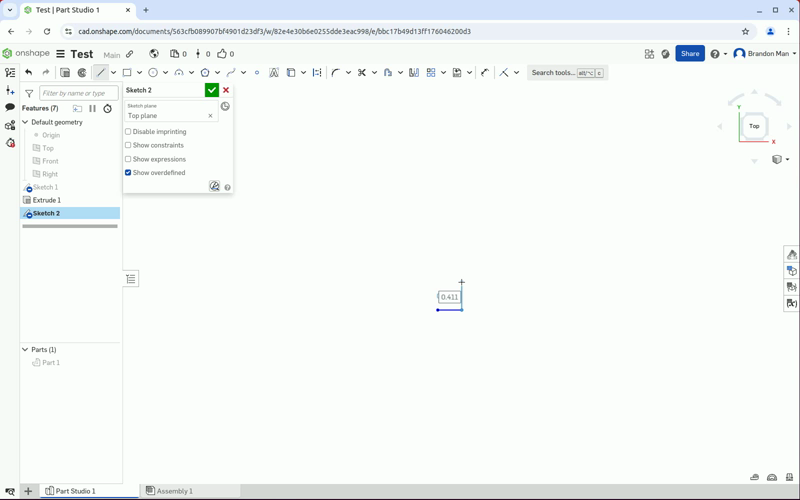
scroll(-6)
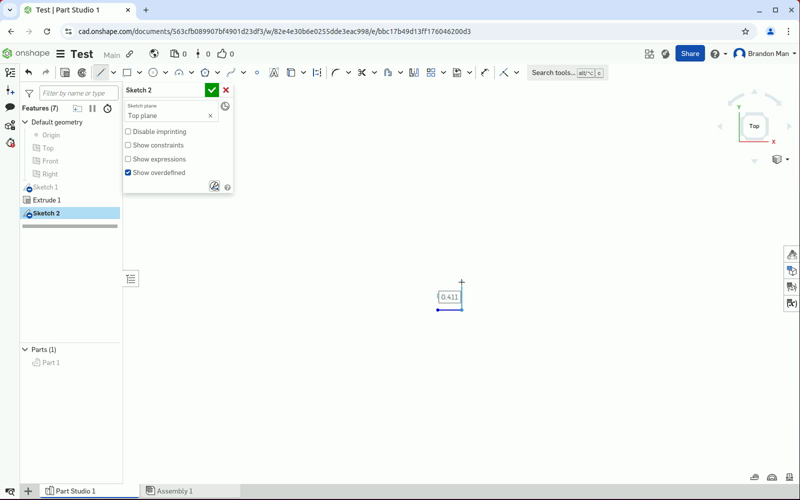
scroll(-6)
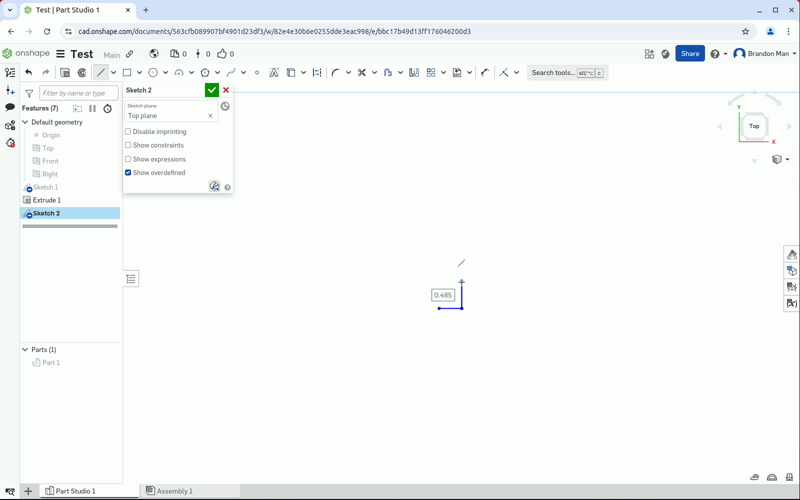
scroll(-6)
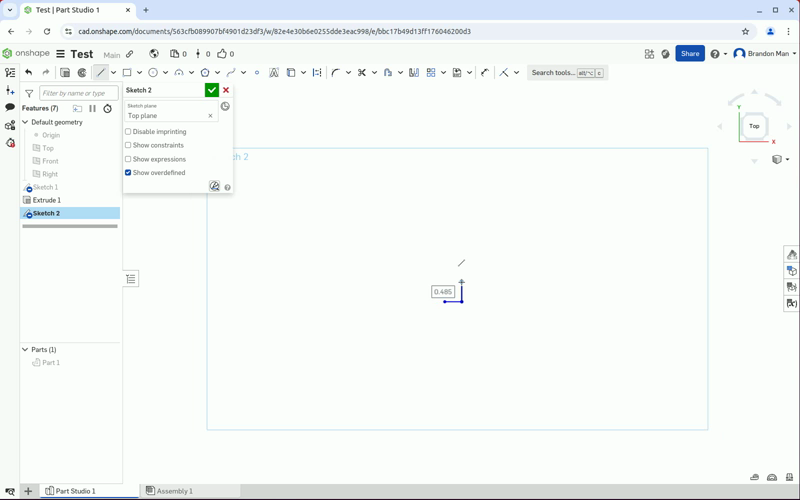
scroll(-6)
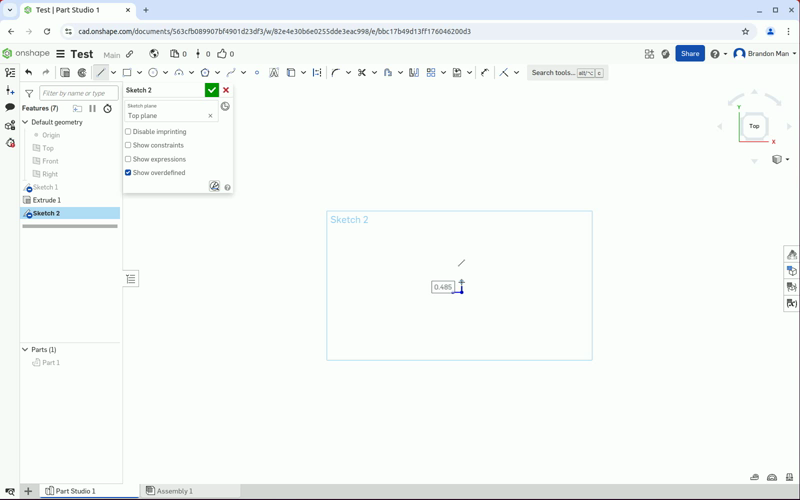
scroll(-6)
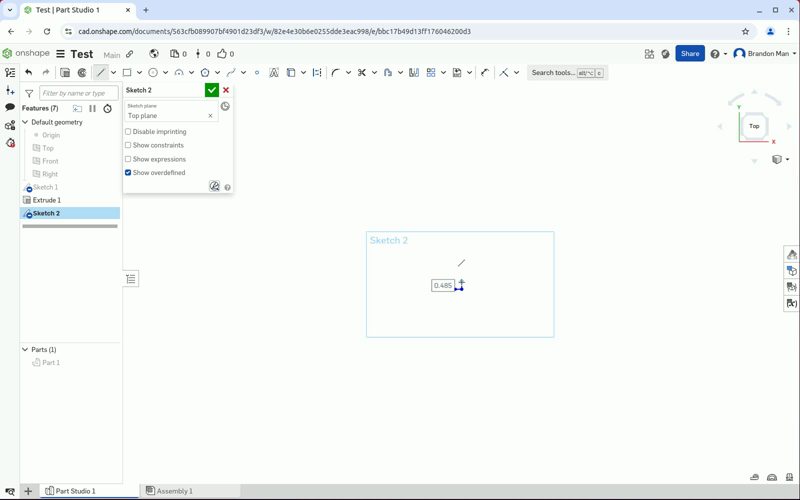
scroll(-6)
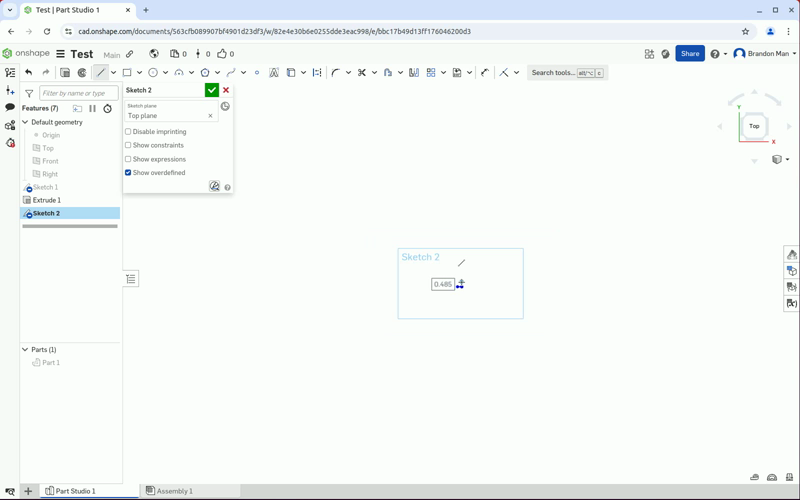
scroll(-6)
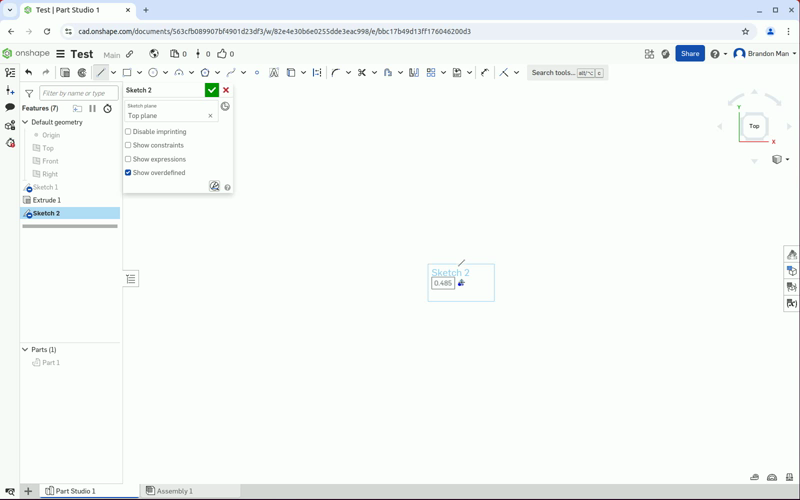
key_up(shift)
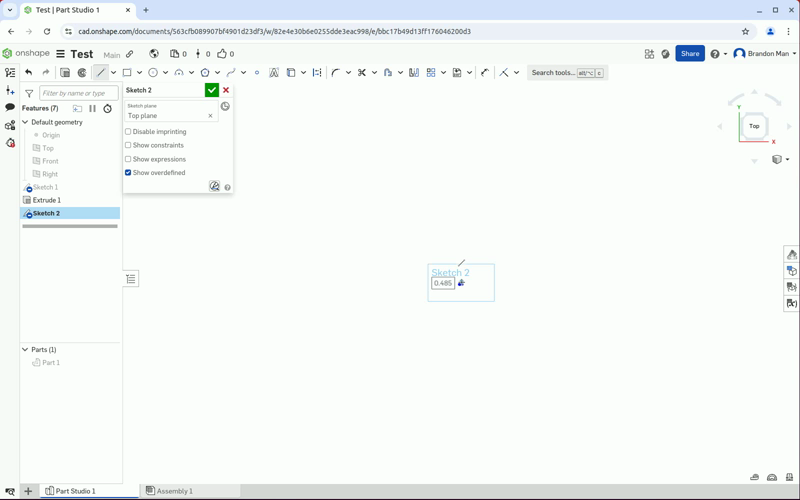
mouse_move(492, 281)
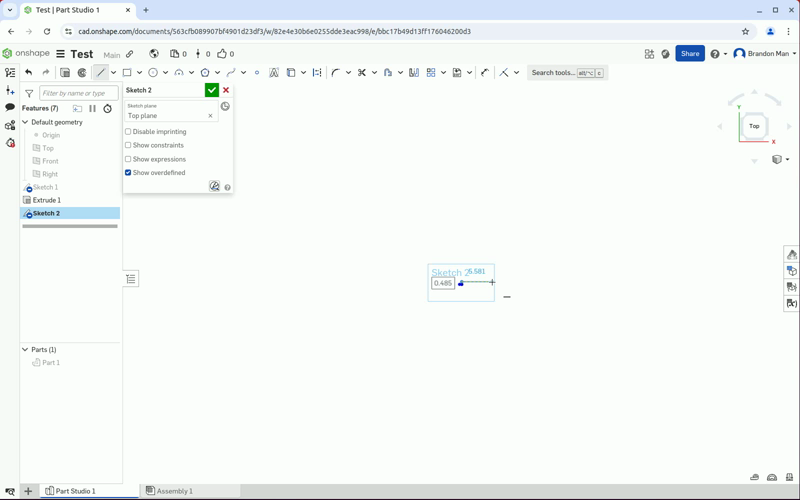
key_down(shift)
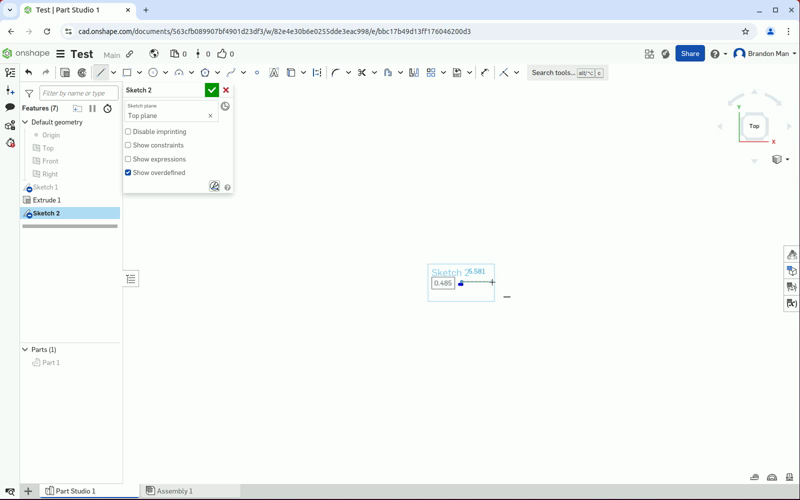
mouse_move(459, 284)
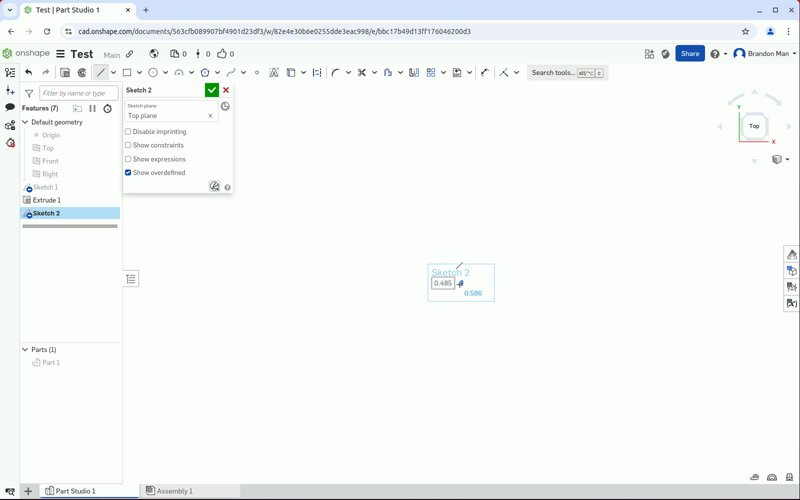
scroll(6)
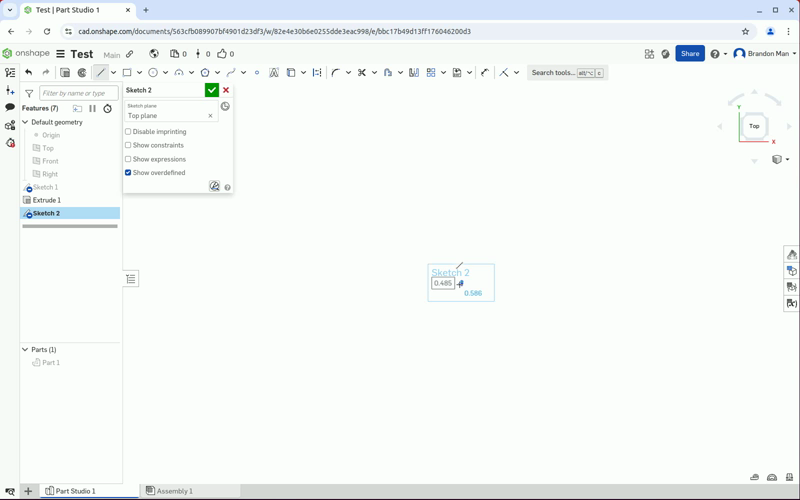
scroll(6)
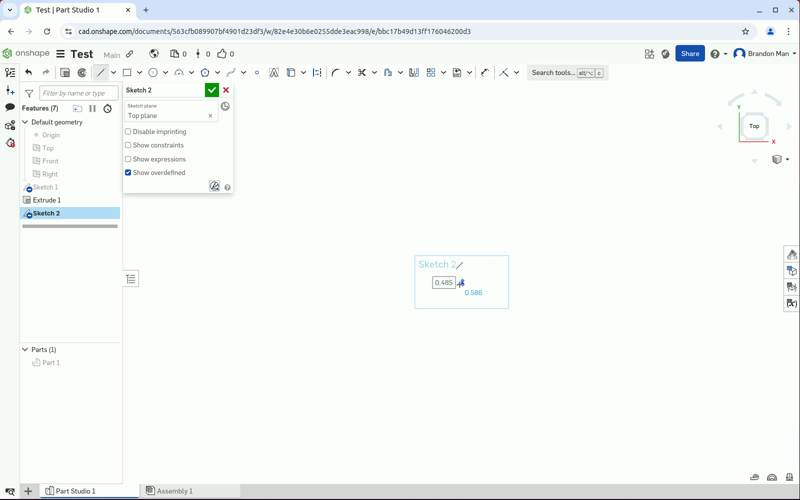
scroll(6)
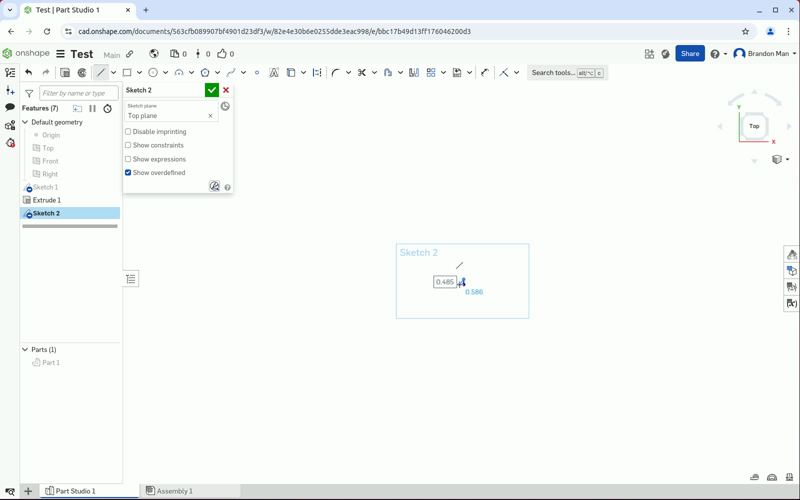
scroll(6)
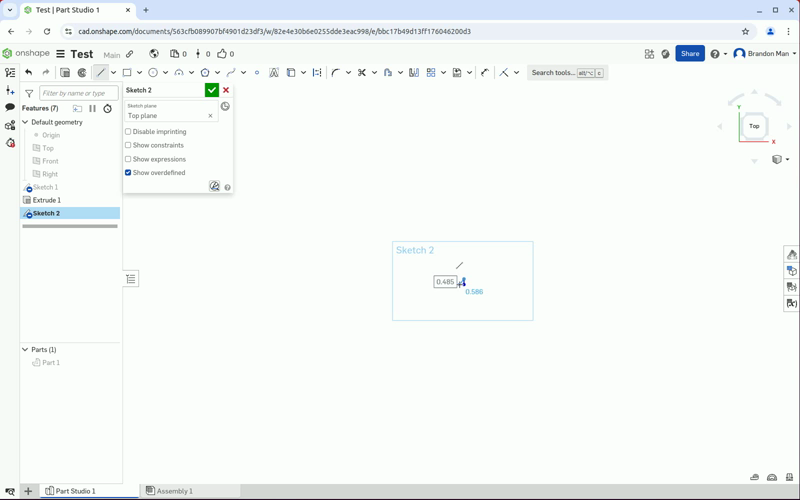
scroll(6)
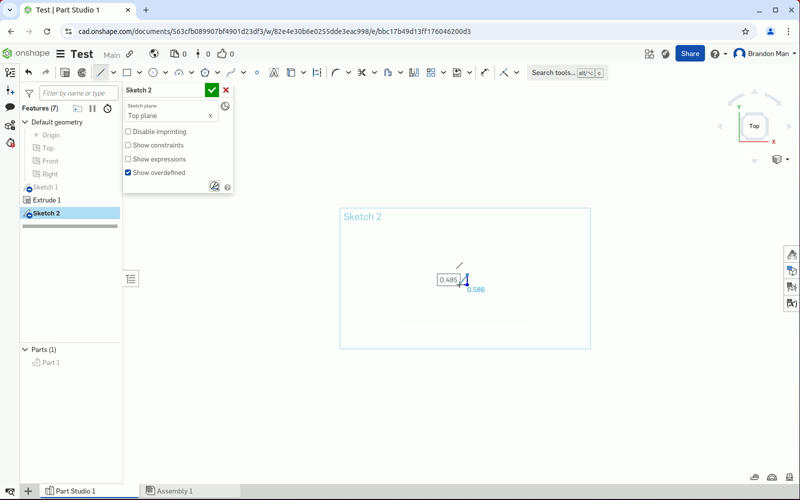
scroll(6)
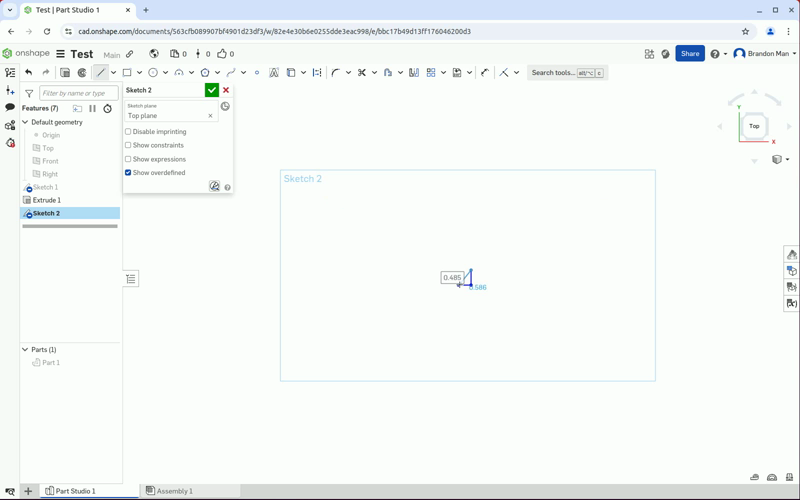
scroll(6)
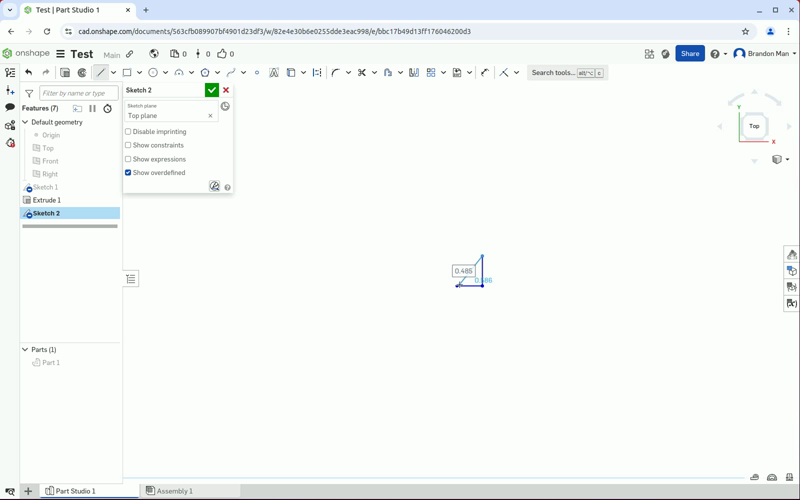
key_up(shift)
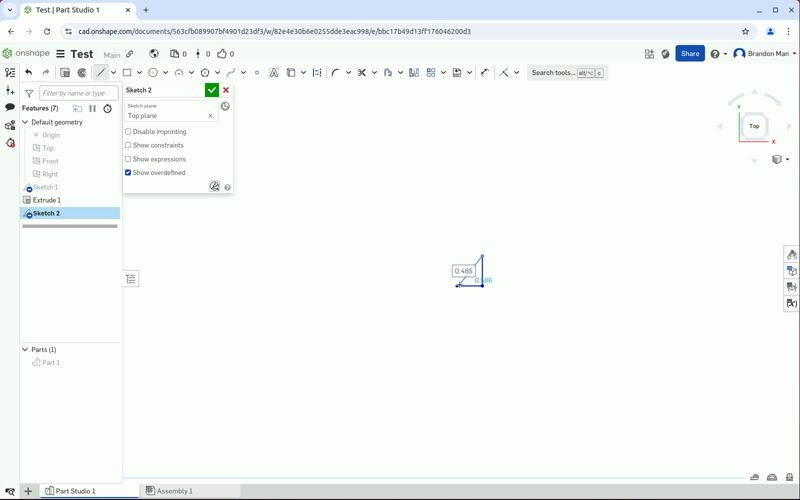
click(459, 284)
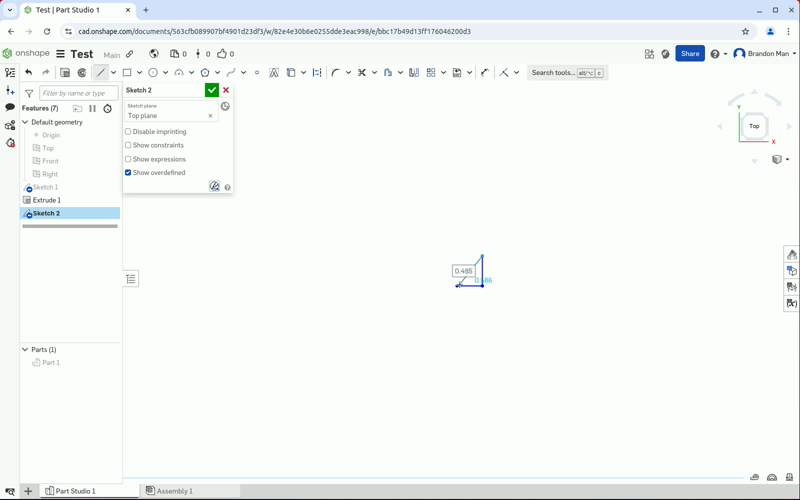
scroll(-6)
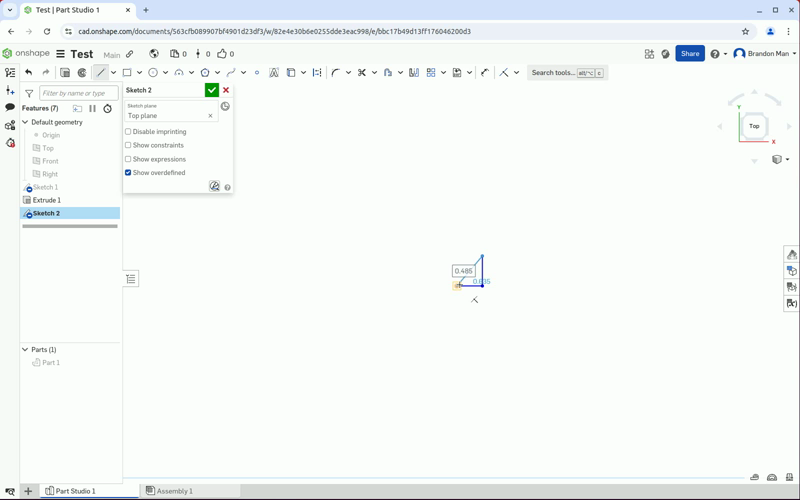
scroll(-6)
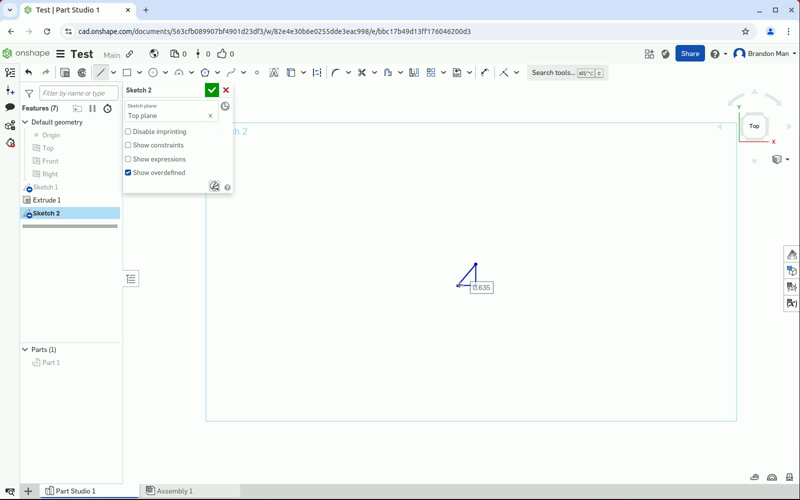
scroll(-6)
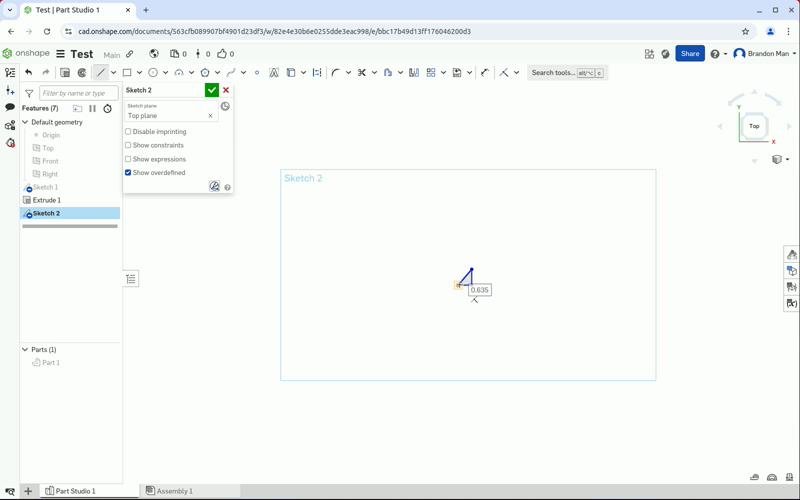
scroll(-6)
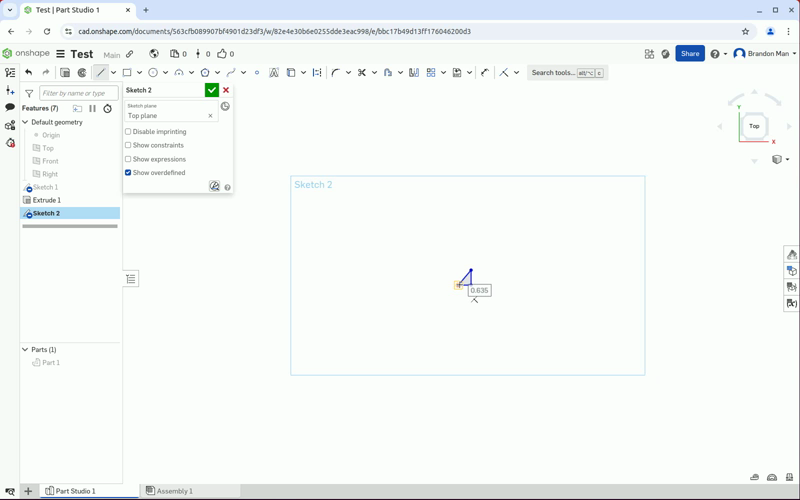
scroll(-6)
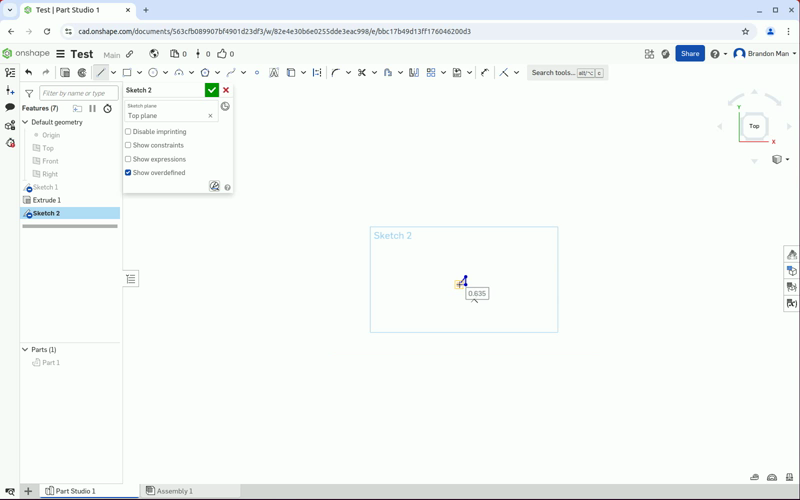
scroll(-6)
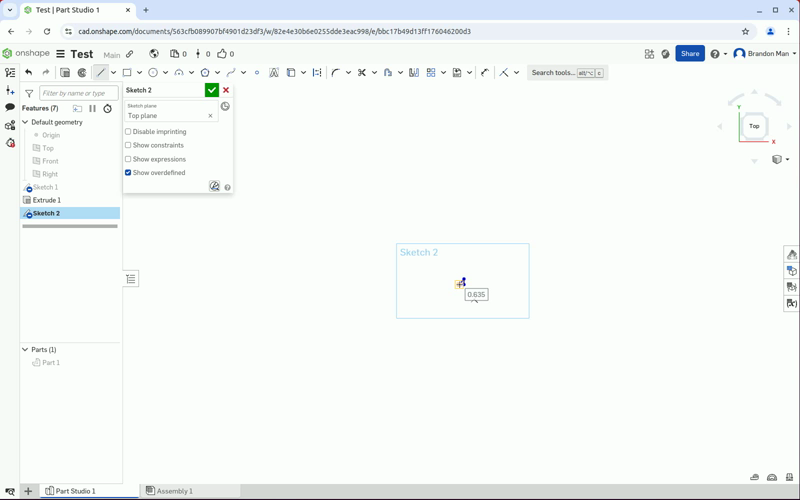
scroll(-6)
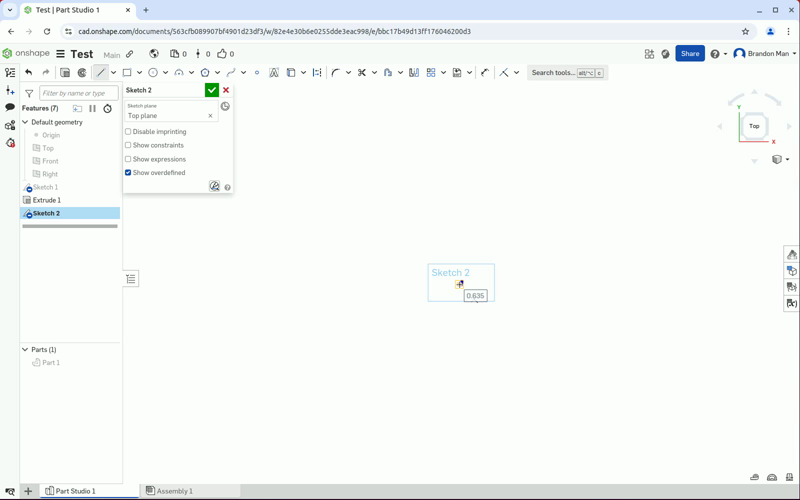
key(esc)
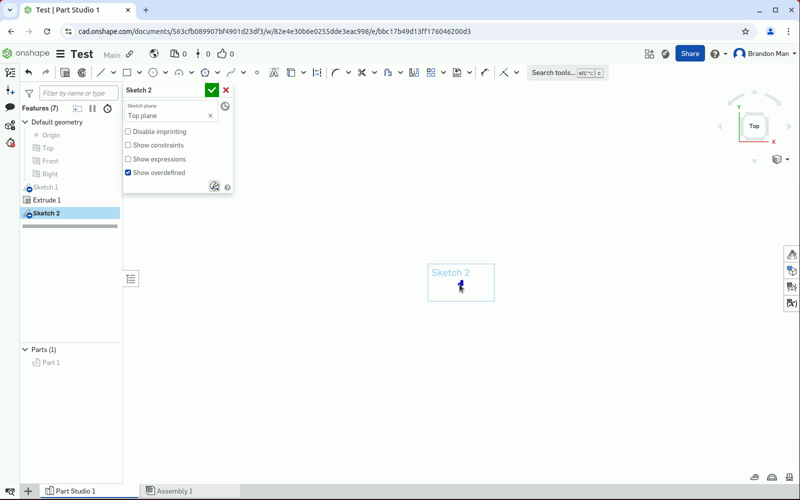
mouse_move(460, 283)
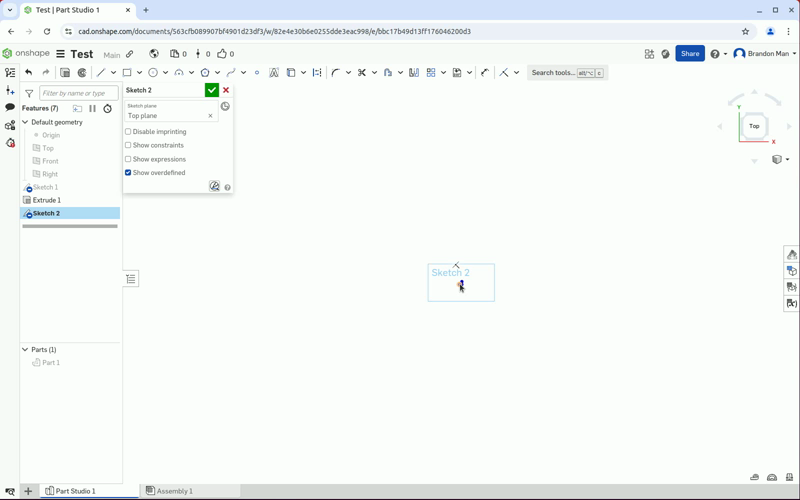
scroll(6)
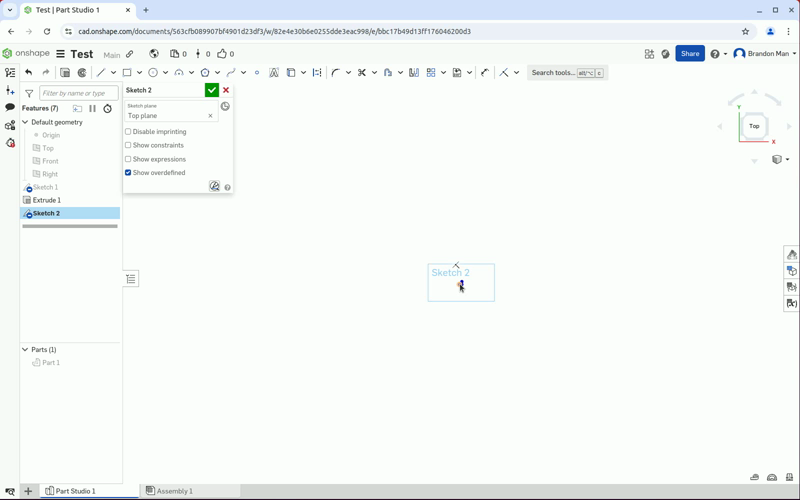
scroll(6)
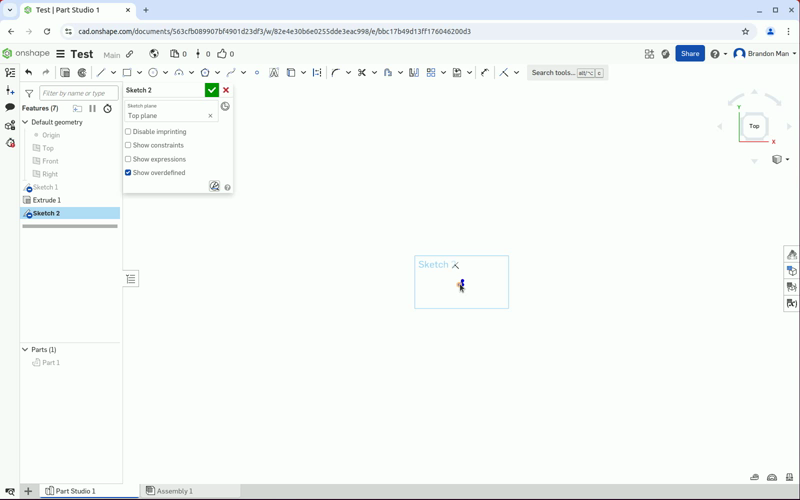
scroll(6)
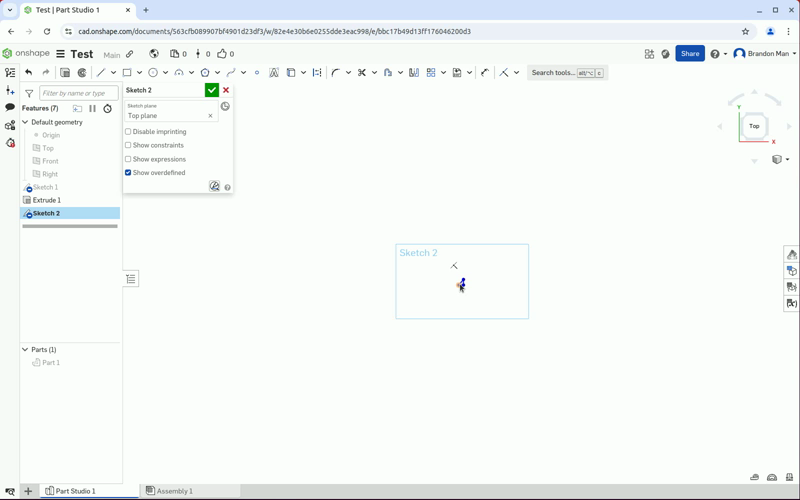
scroll(6)
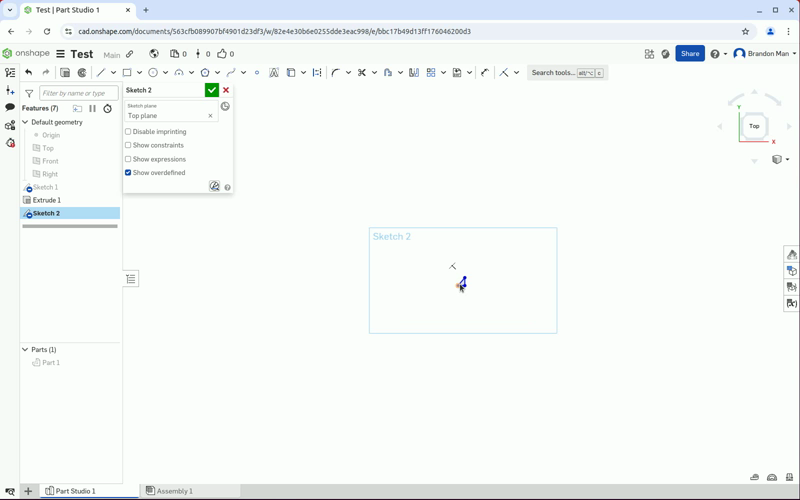
scroll(6)
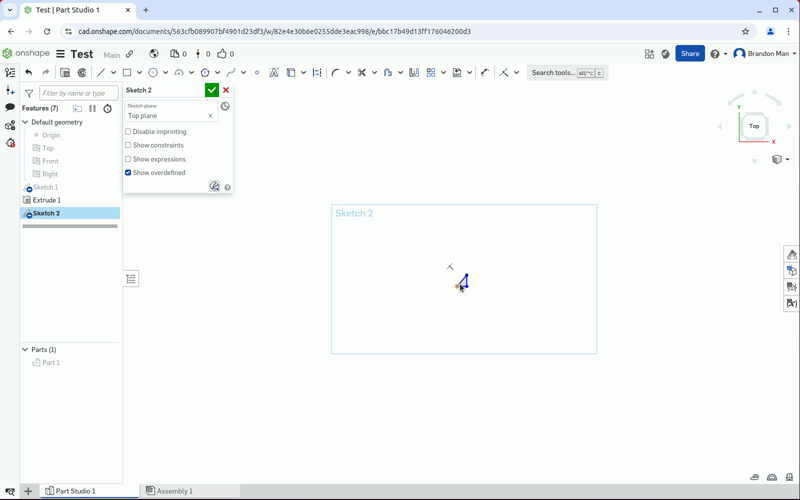
scroll(6)
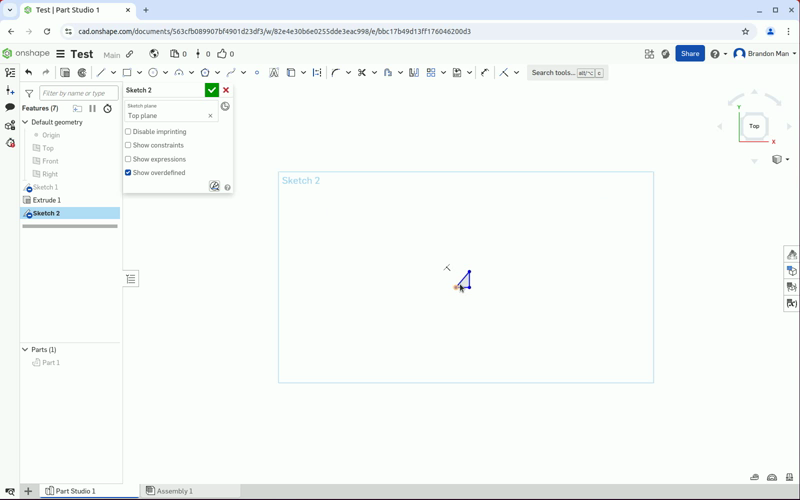
scroll(6)
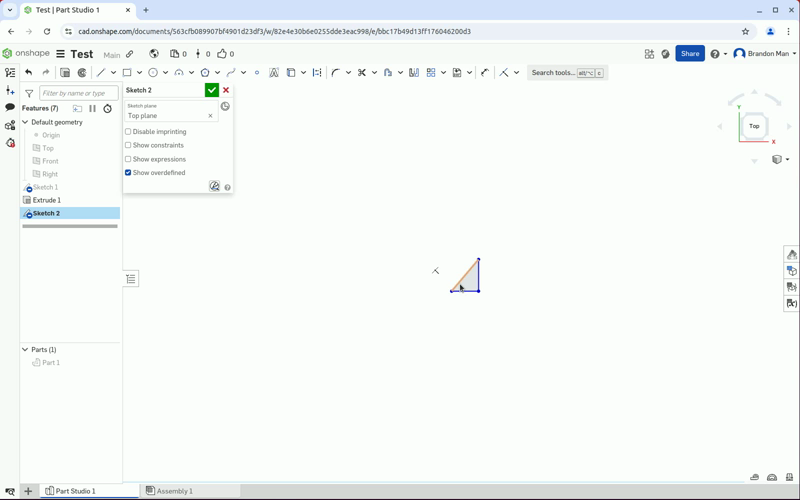
click(460, 283)
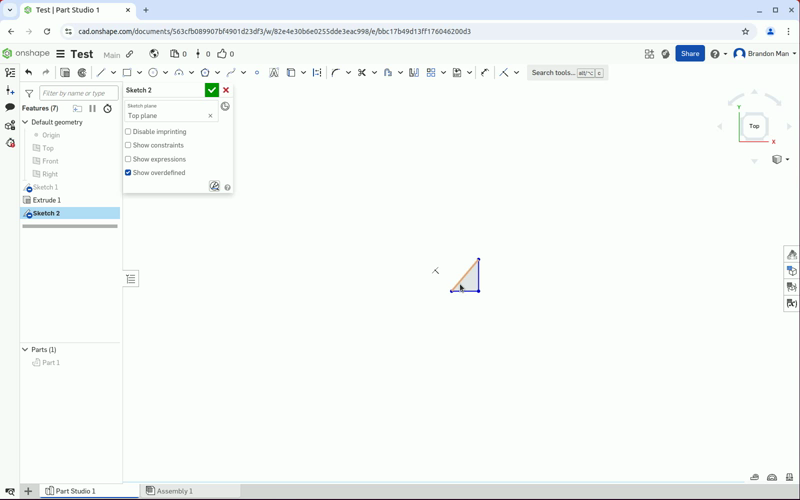
scroll(-6)
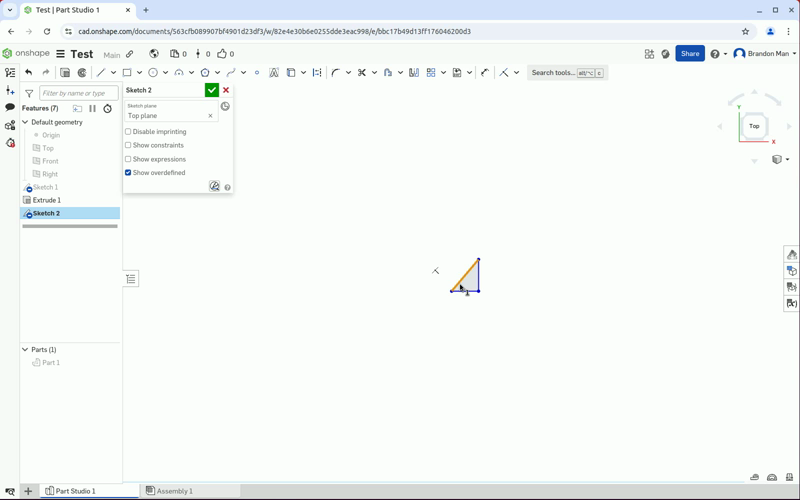
scroll(-6)
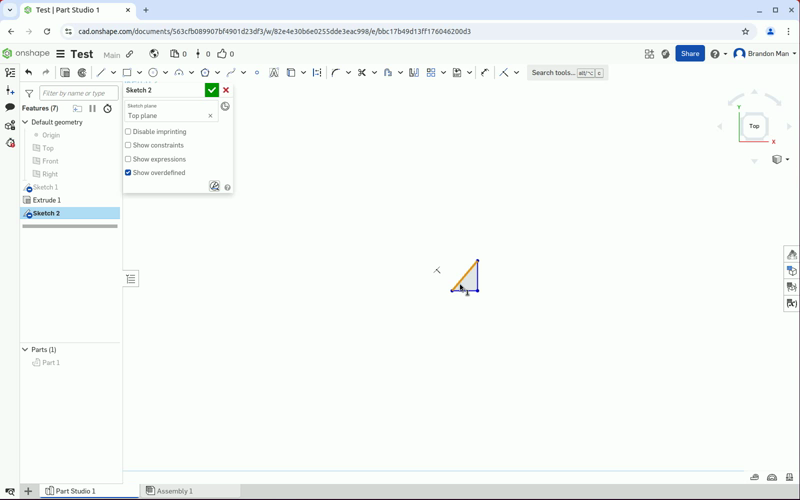
scroll(-6)
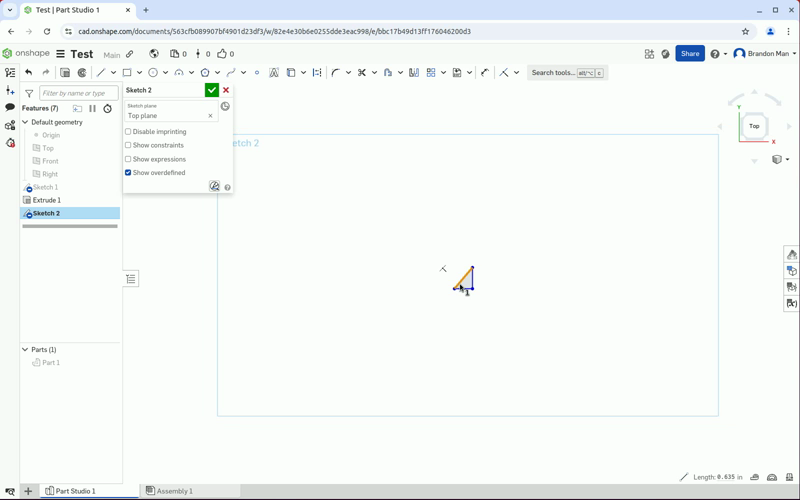
scroll(-6)
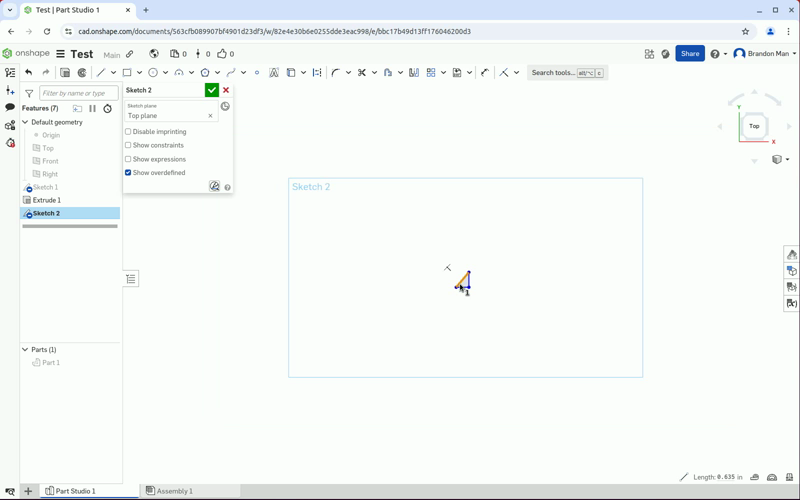
scroll(-6)
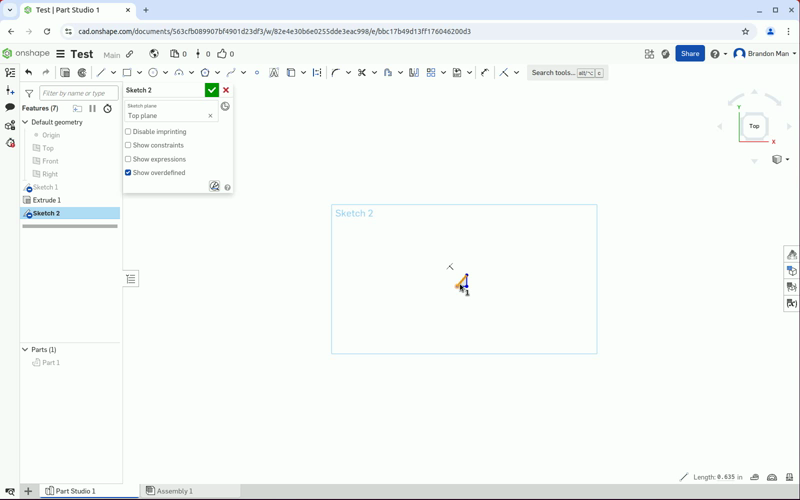
scroll(-6)
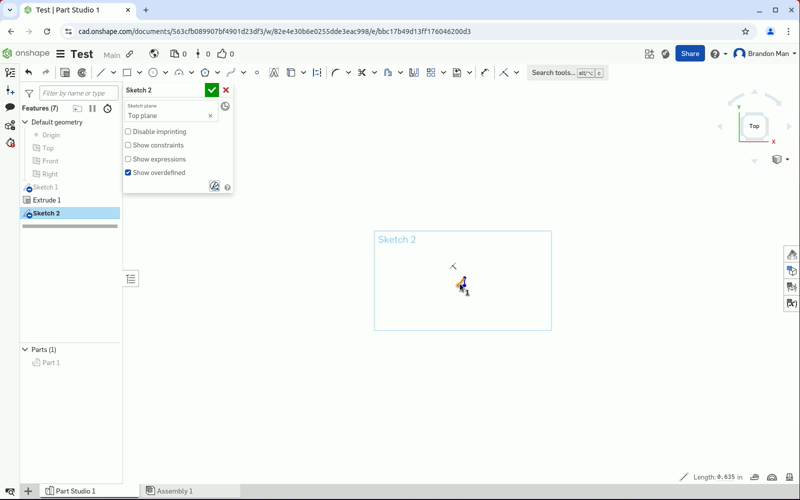
scroll(-6)
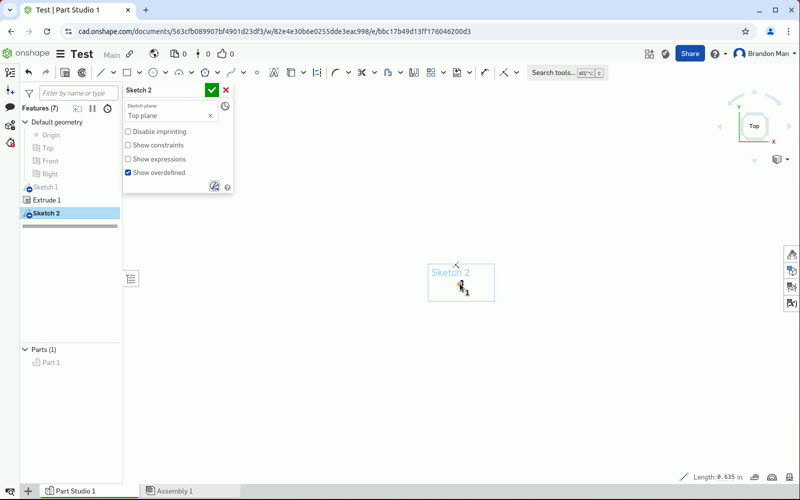
mouse_move(73, 352)
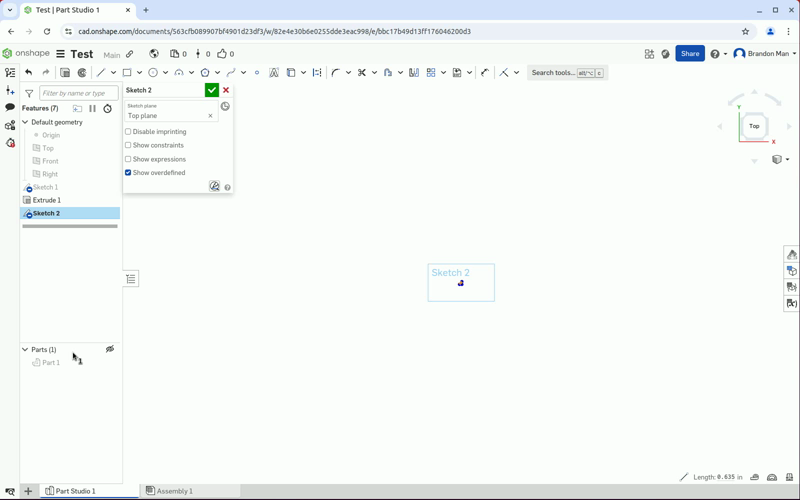
key(shift+y)
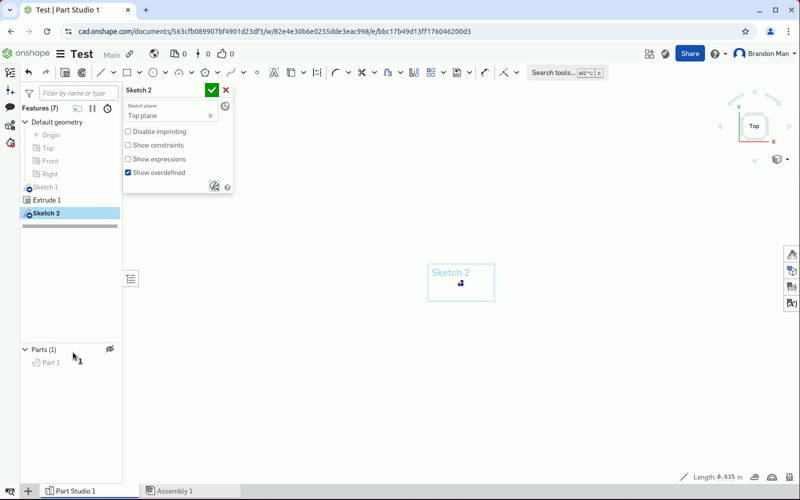
key(shift+e)
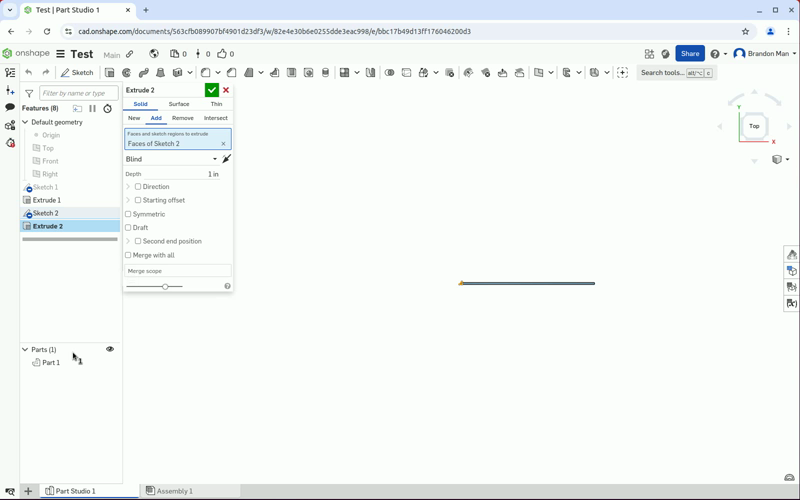
mouse_move(143, 106)
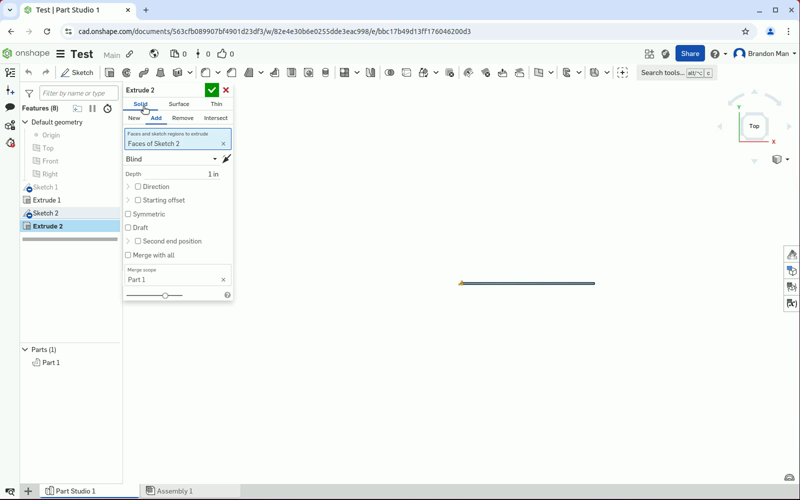
click(143, 106)
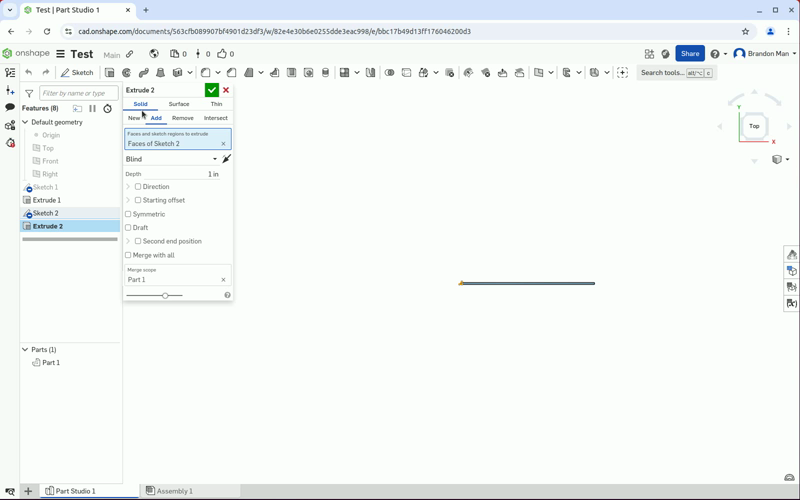
mouse_move(137, 120)
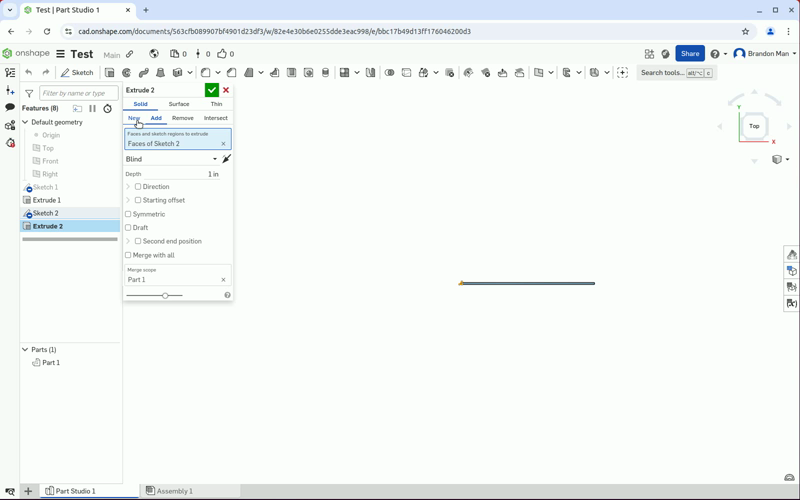
click(137, 120)
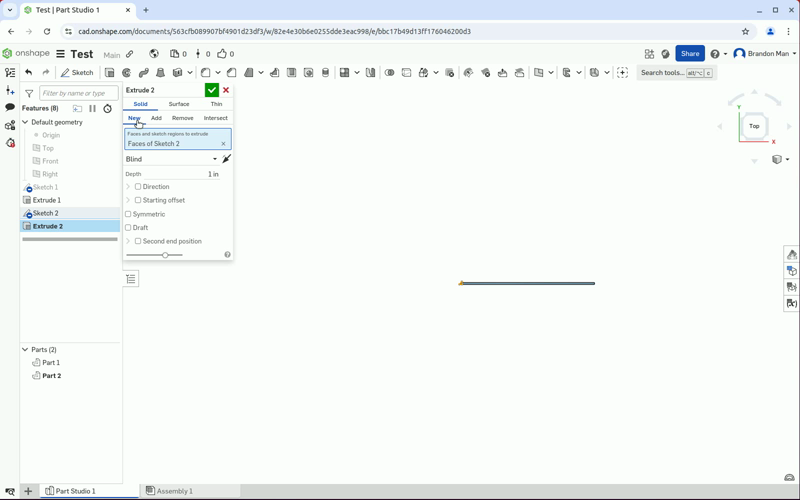
key(tab, 4)
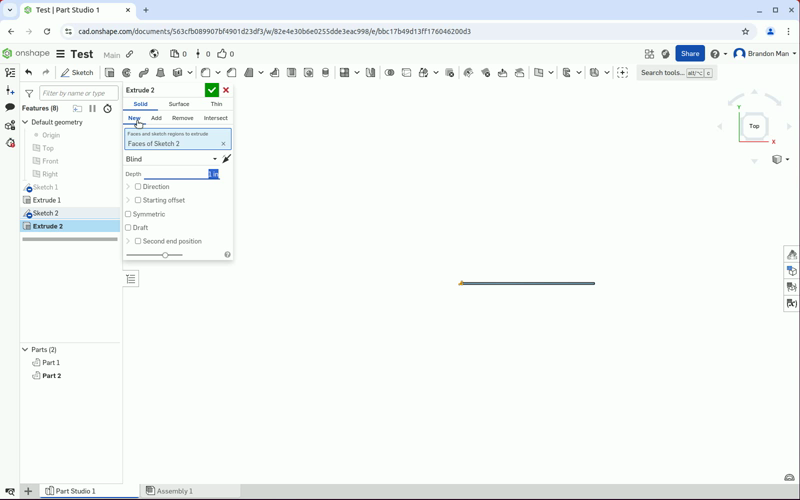
text(2.889)
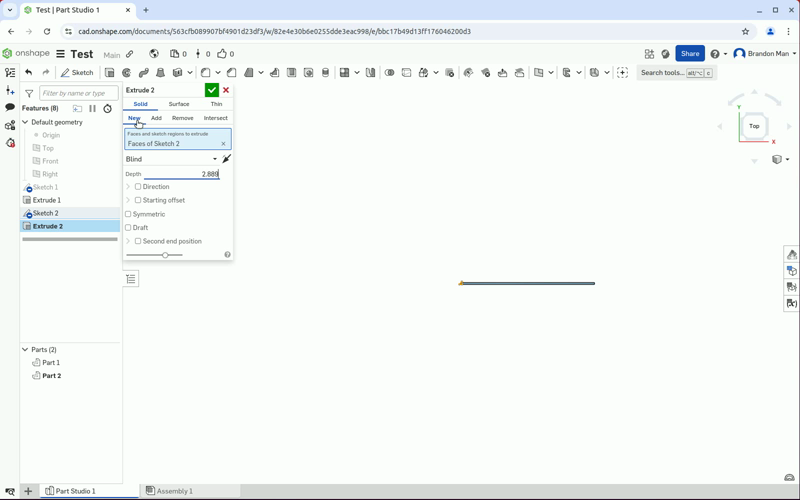
key(enter)
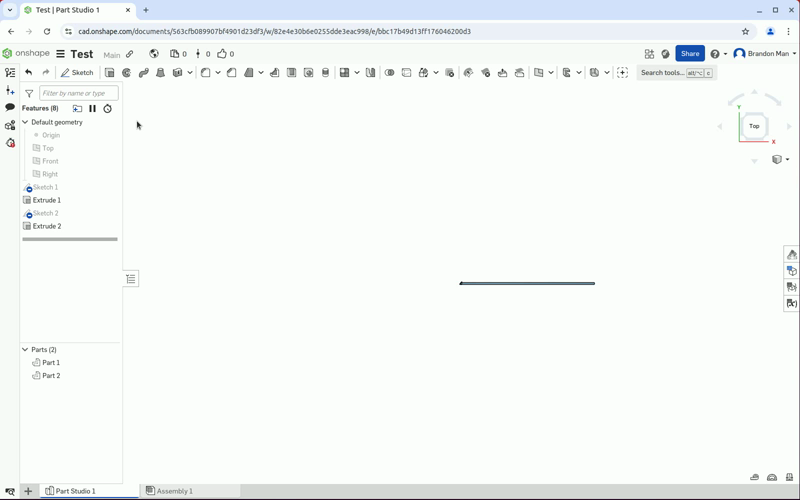
key(shift+h)
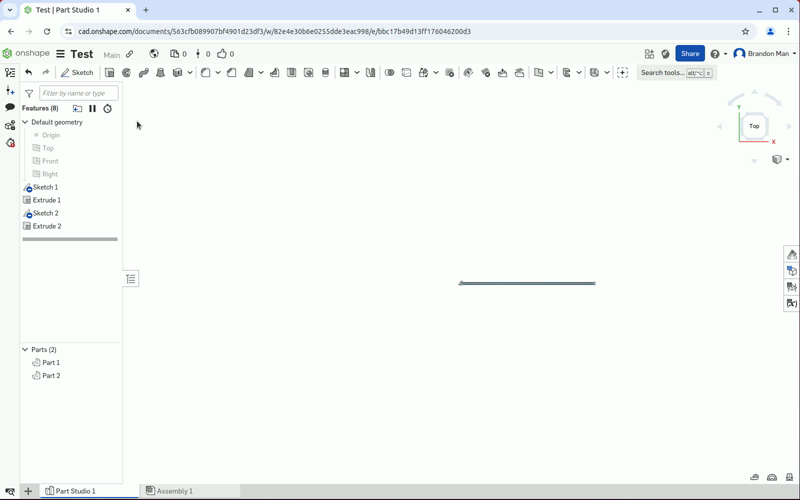
key(shift+h)
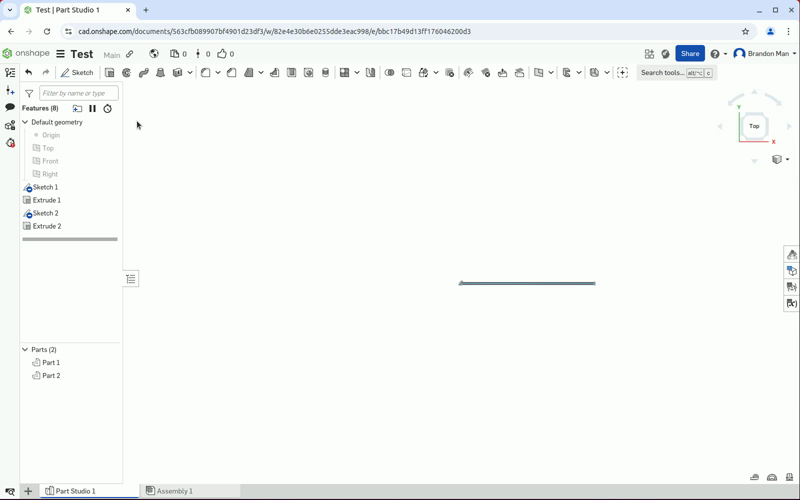
key(shift+7)
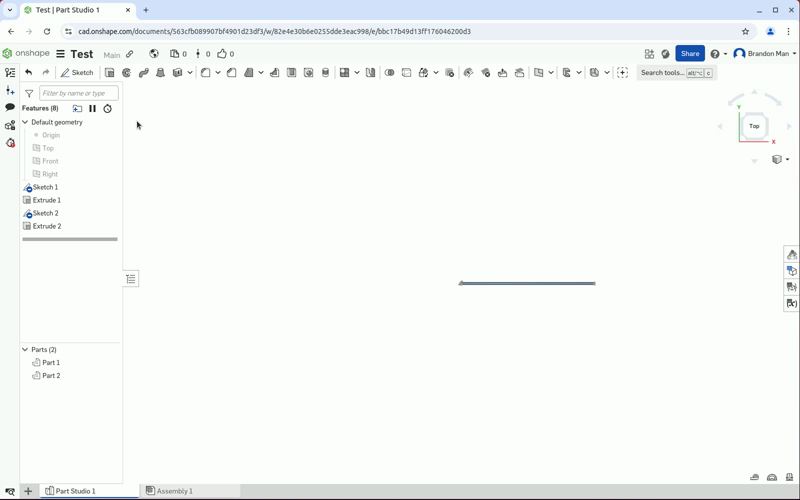
key(up, 3)
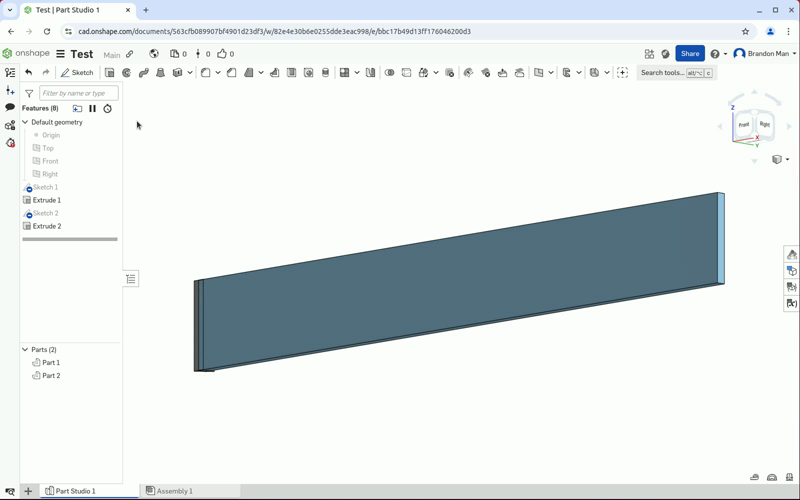
key(left, 3)
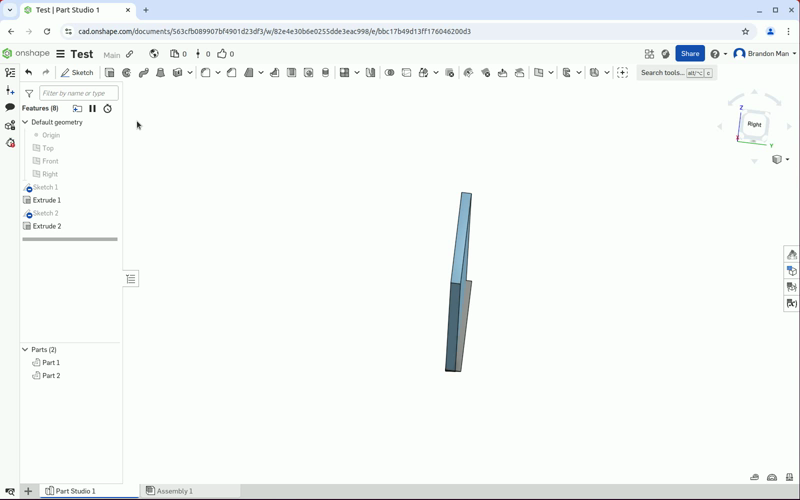
key(right, 3)
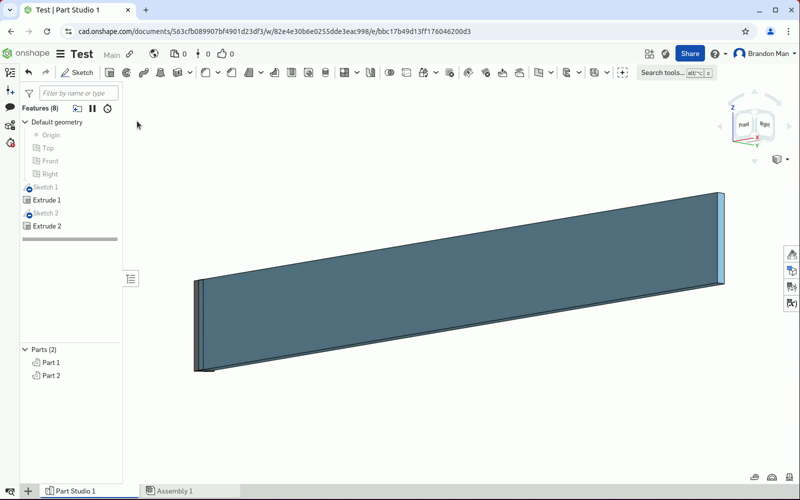
key(down, 3)
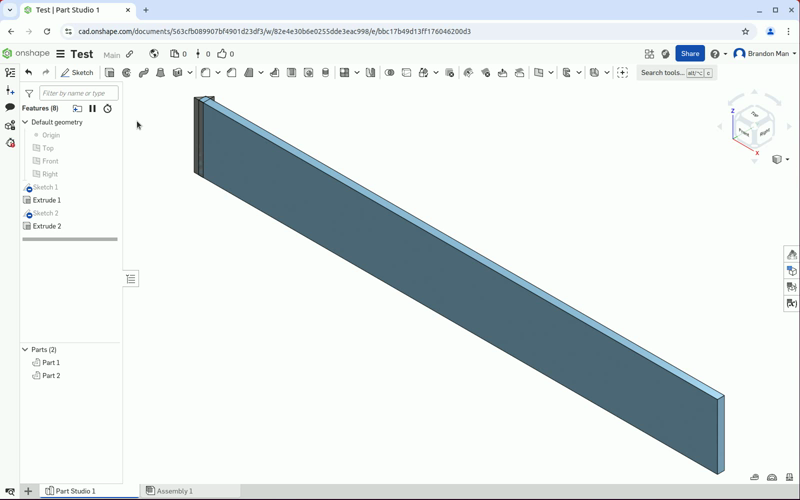
mouse_move(73, 189)
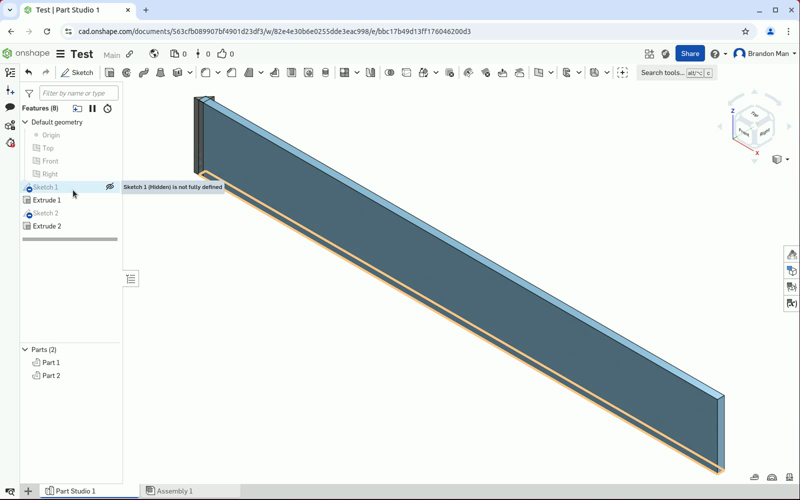
click(73, 189)